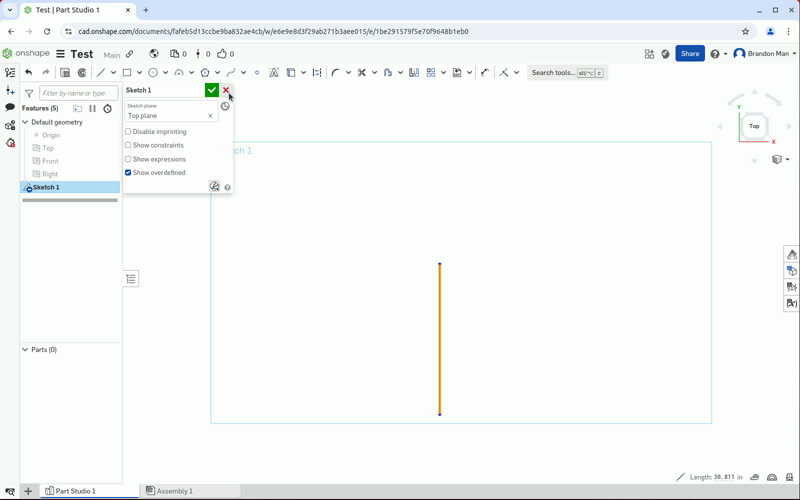
key(shift+h)
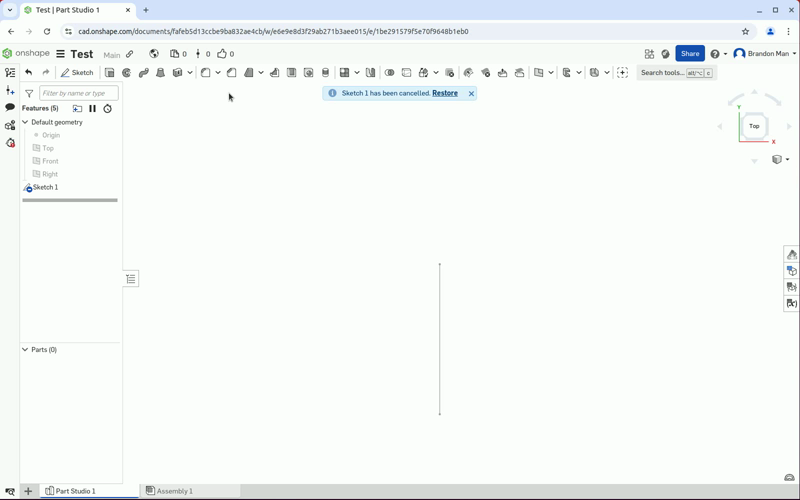
mouse_move(73, 352)
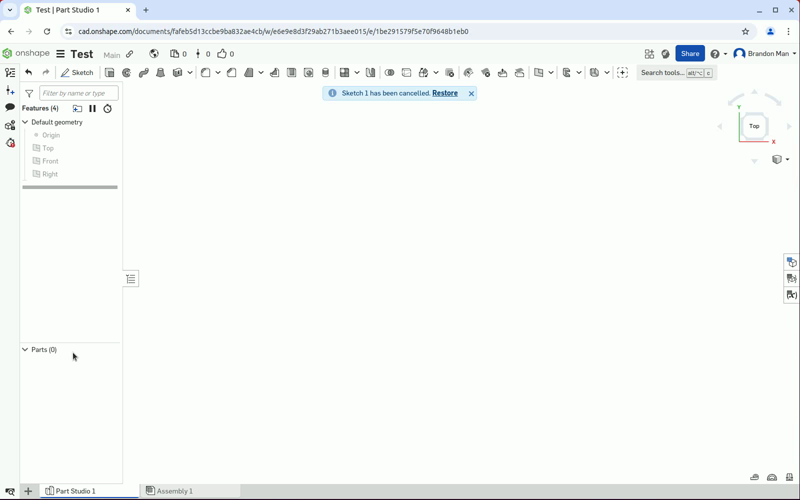
key(y)
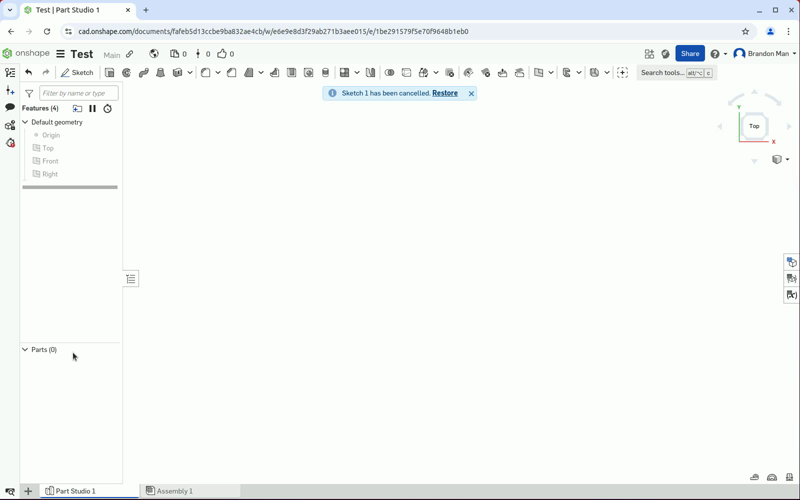
key(shift+p)
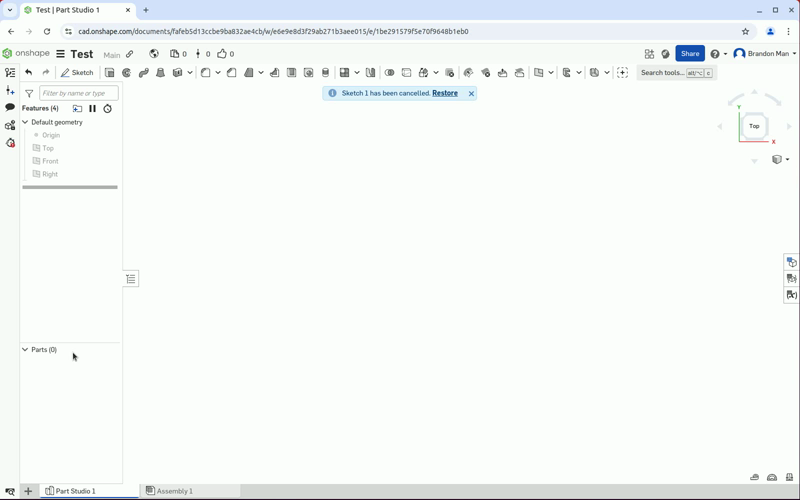
key(space)
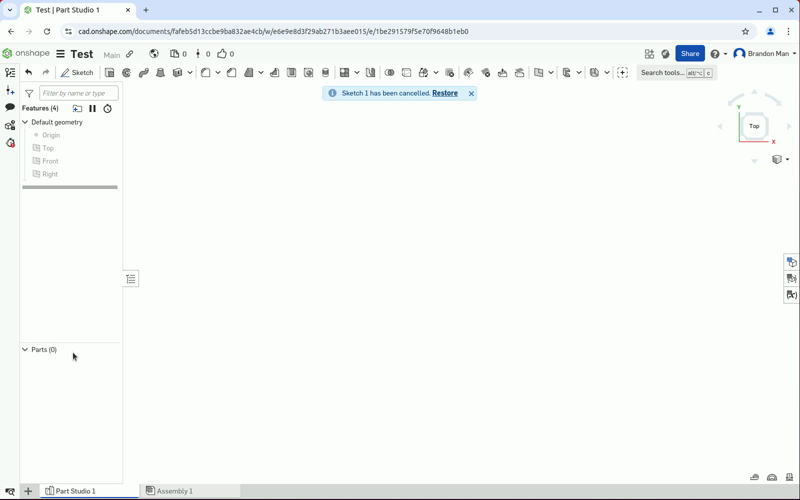
key_down(shift)
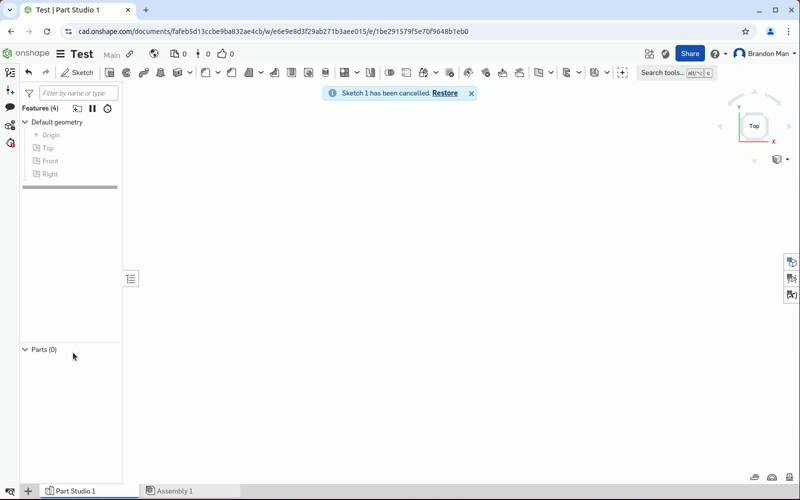
key(up)
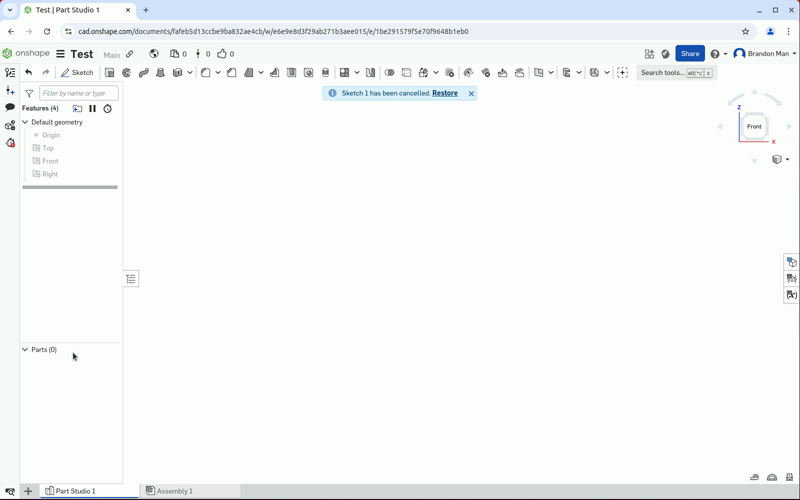
key_up(shift)
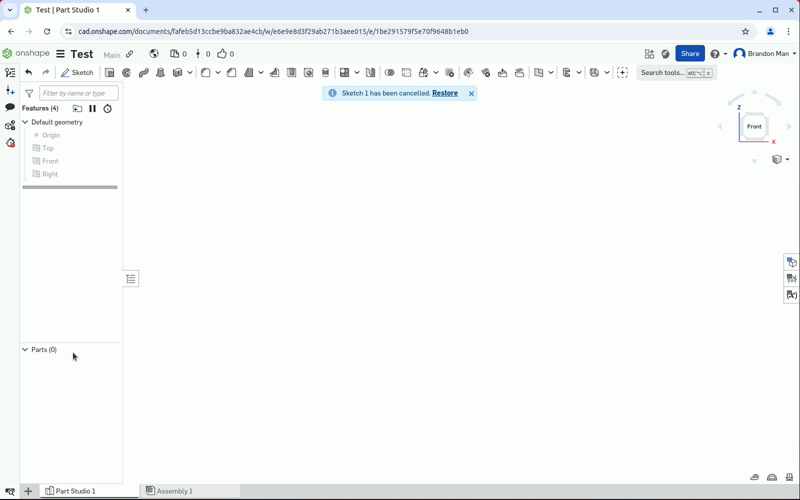
mouse_move(73, 352)
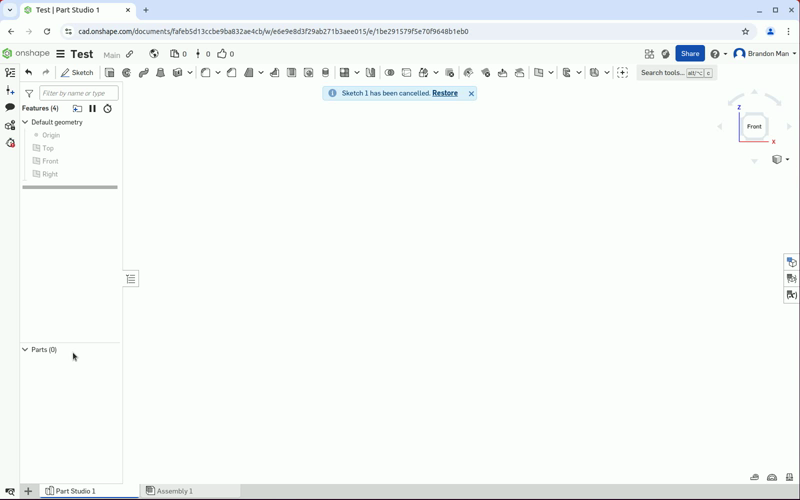
key(shift+y)
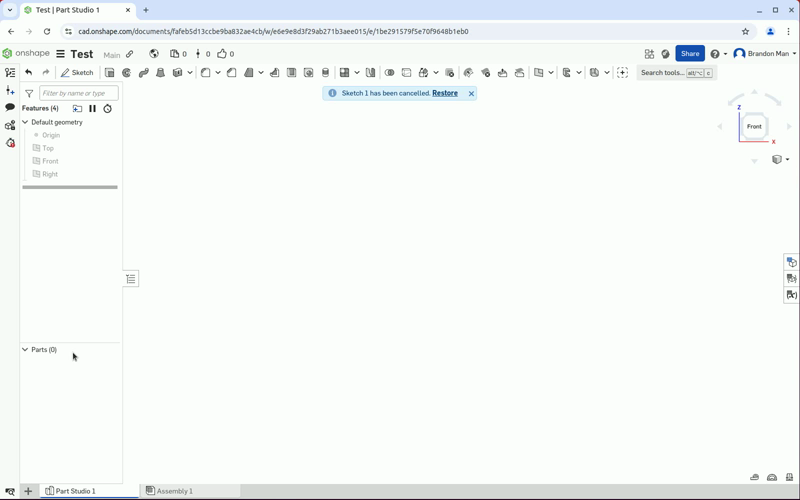
key(shift+s)
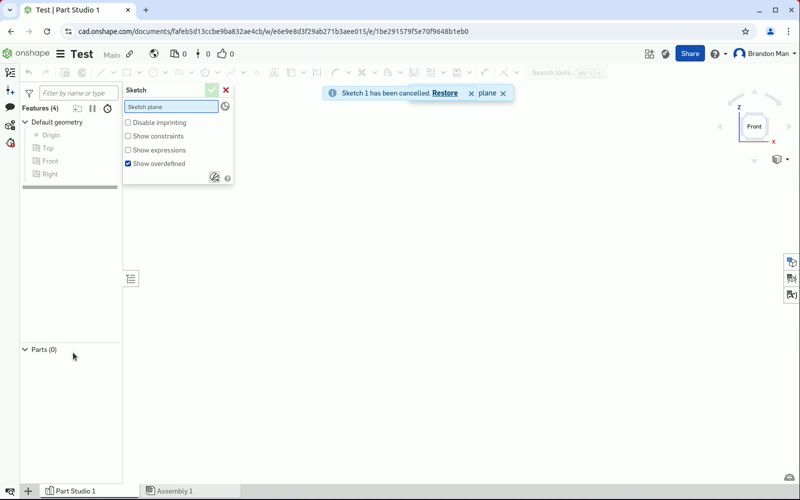
mouse_move(73, 163)
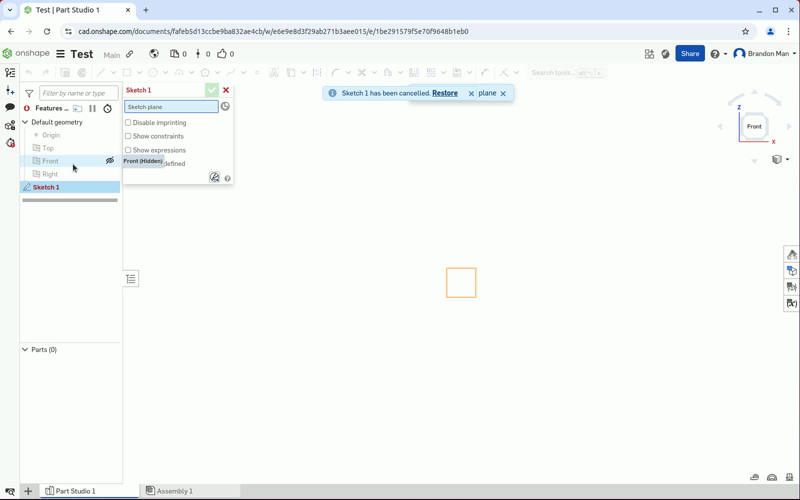
click(73, 163)
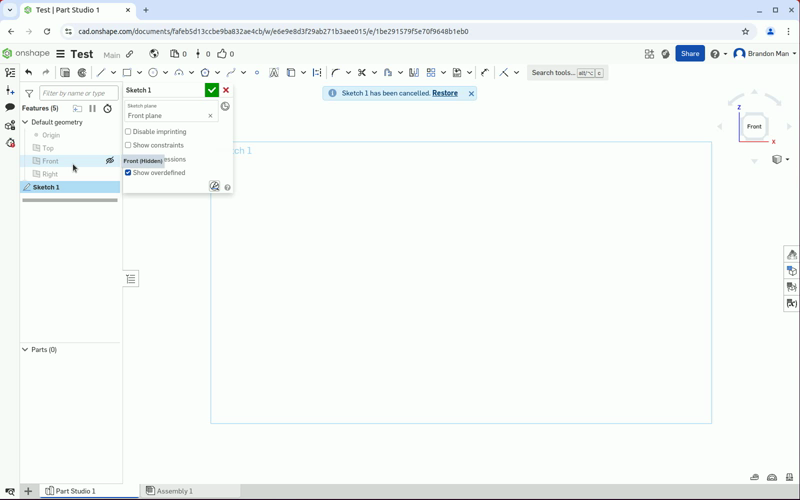
mouse_move(73, 352)
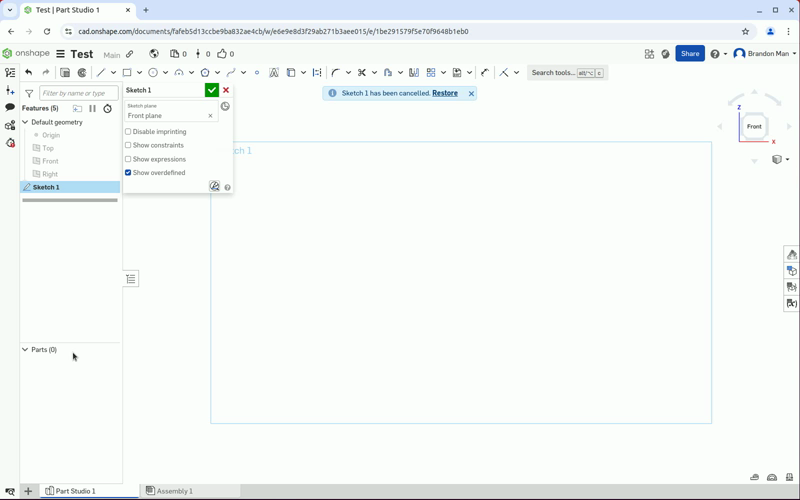
key(y)
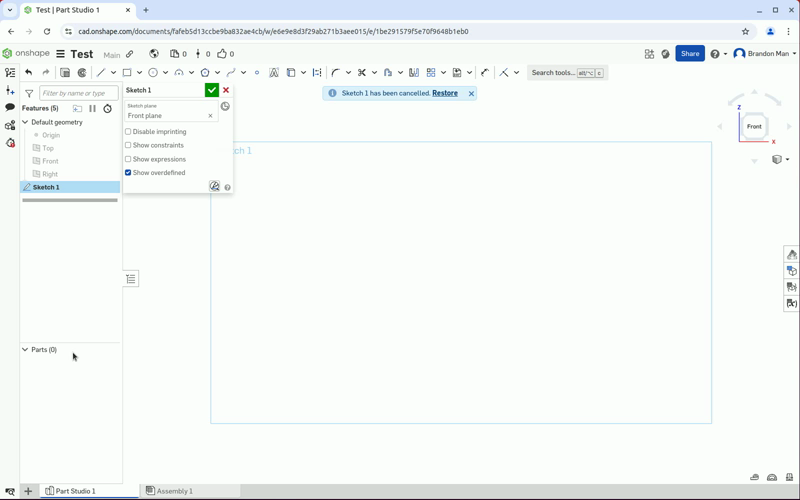
key(l)
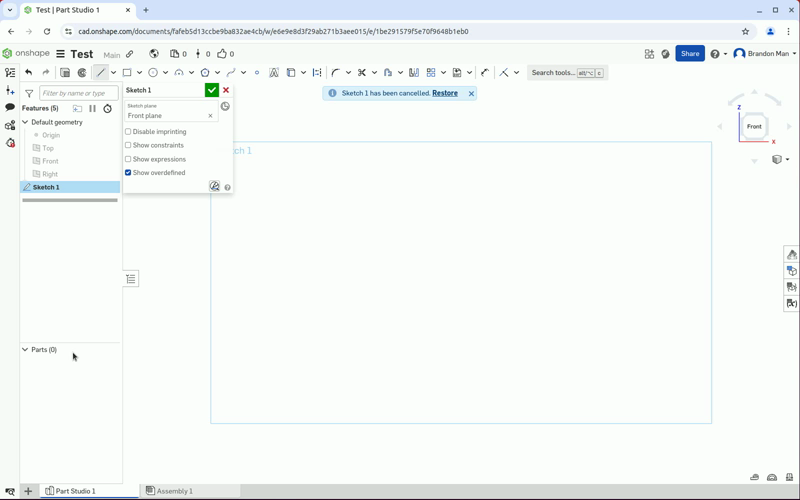
key_down(shift)
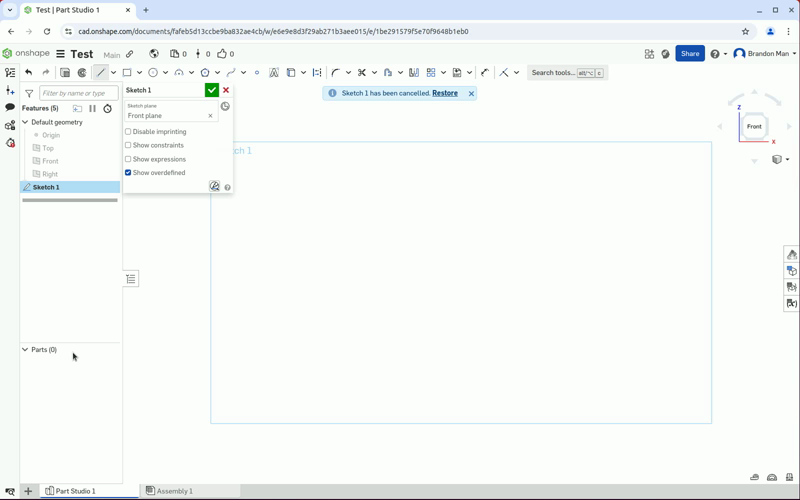
mouse_move(529, 314)
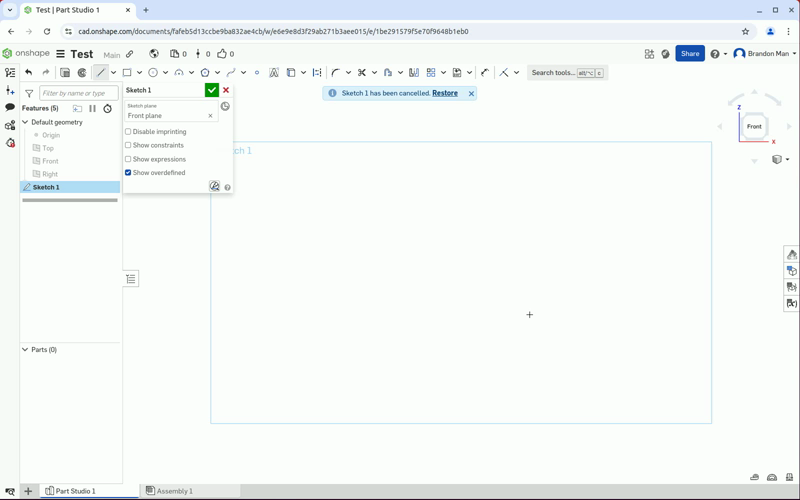
click(529, 314)
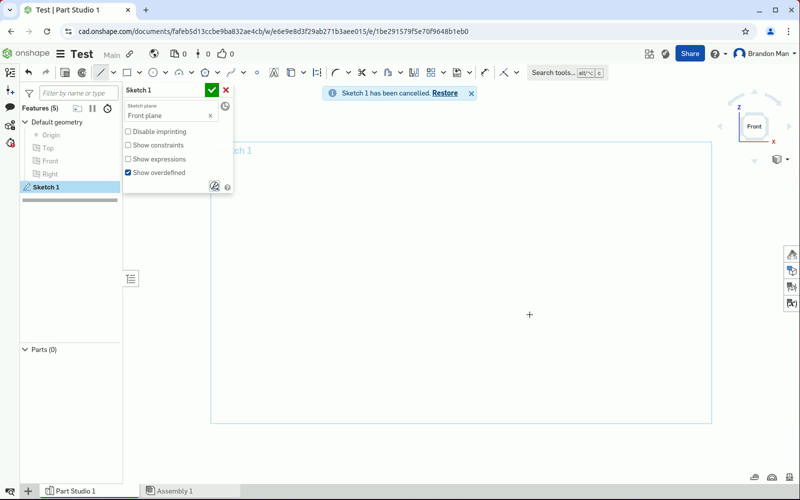
key_up(shift)
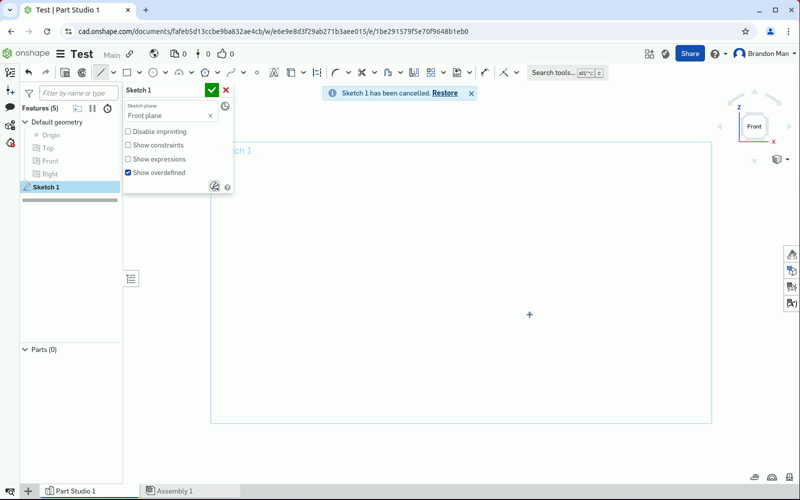
key_down(shift)
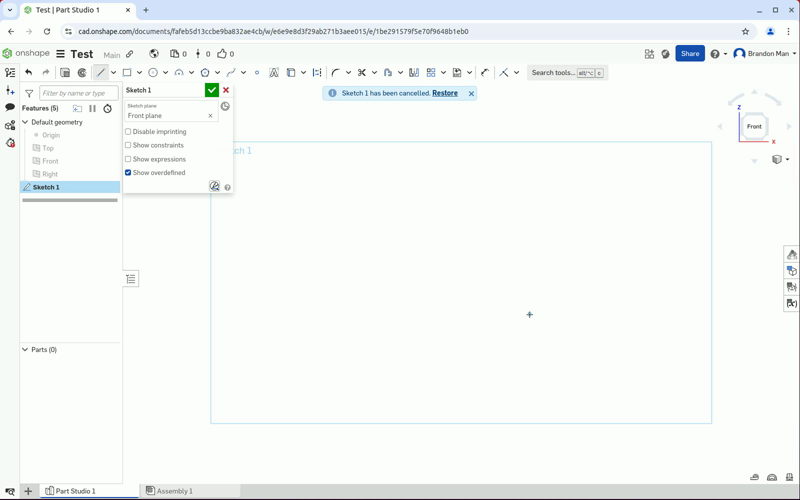
mouse_move(559, 314)
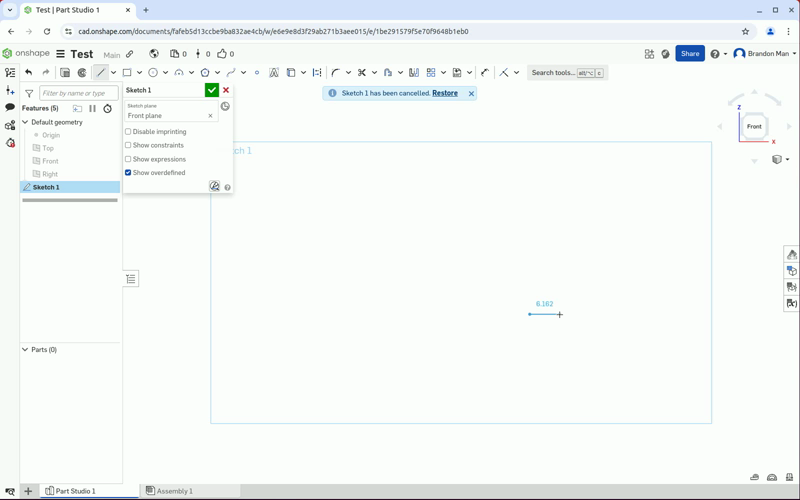
mouse_move(573, 314)
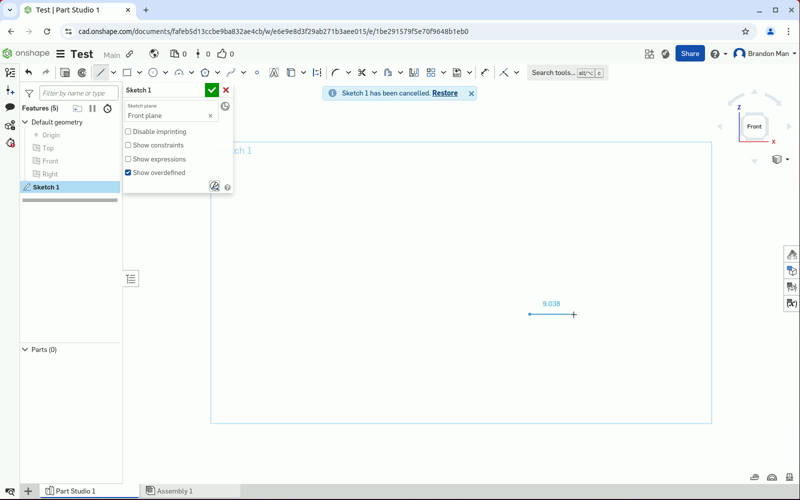
click(573, 314)
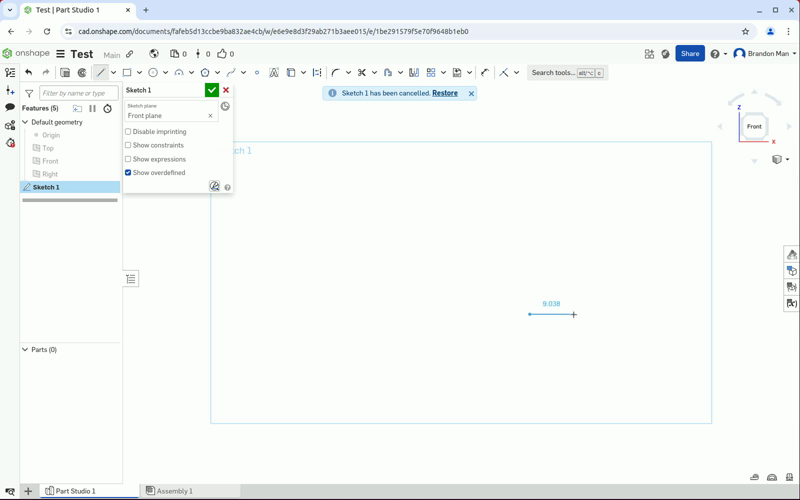
key_up(shift)
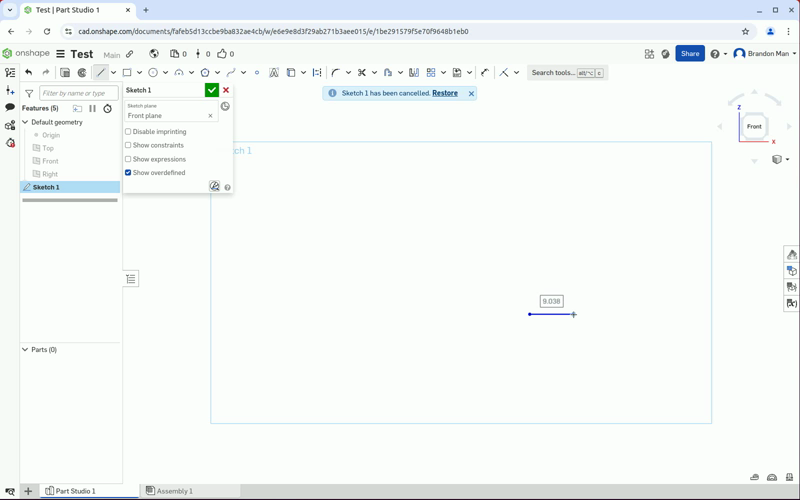
key_down(shift)
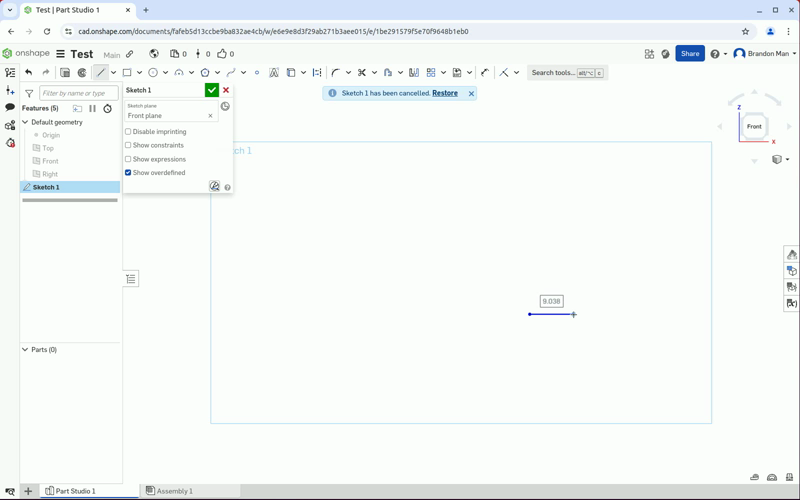
mouse_move(589, 314)
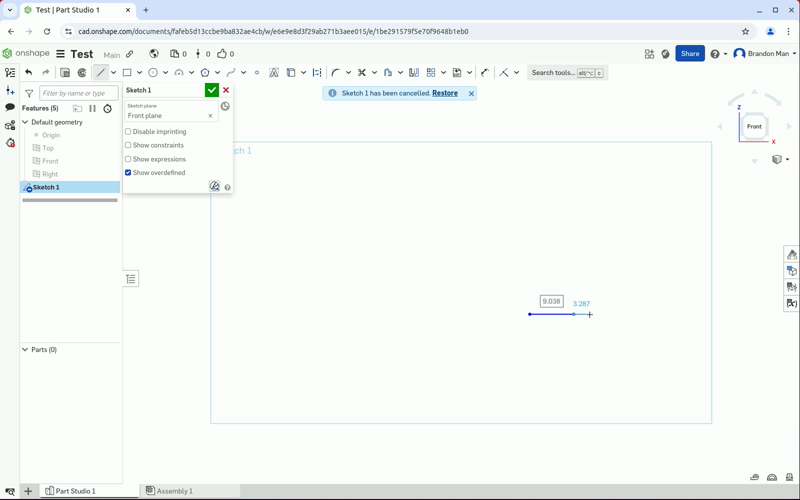
mouse_move(573, 301)
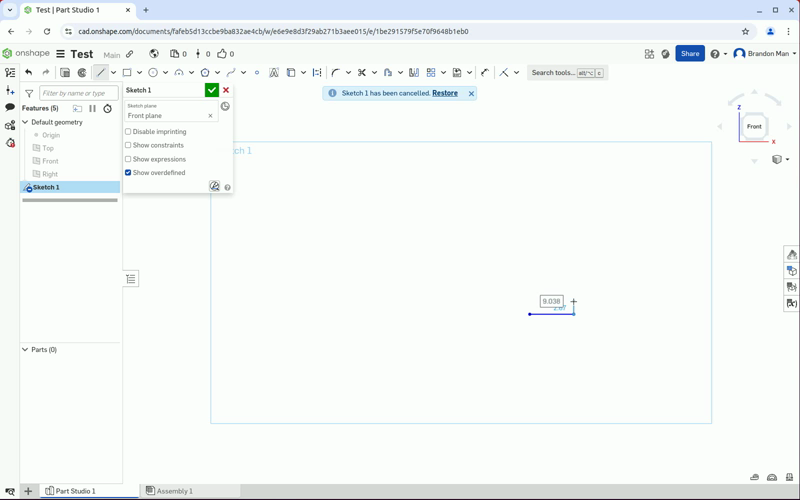
click(573, 301)
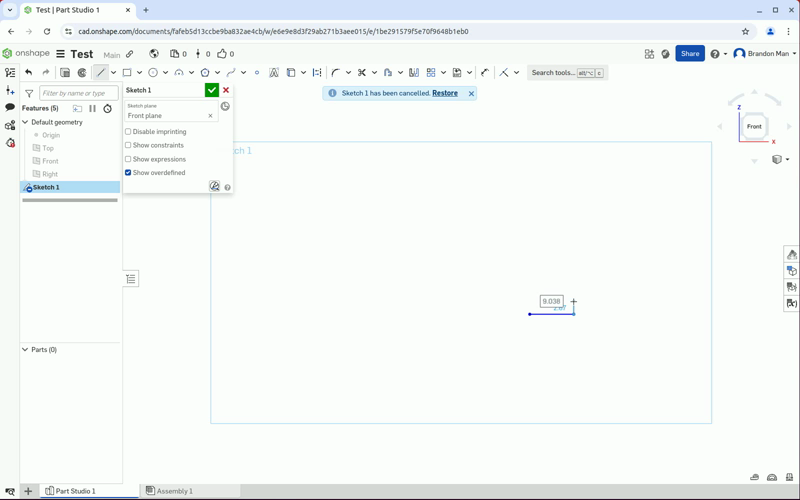
key_up(shift)
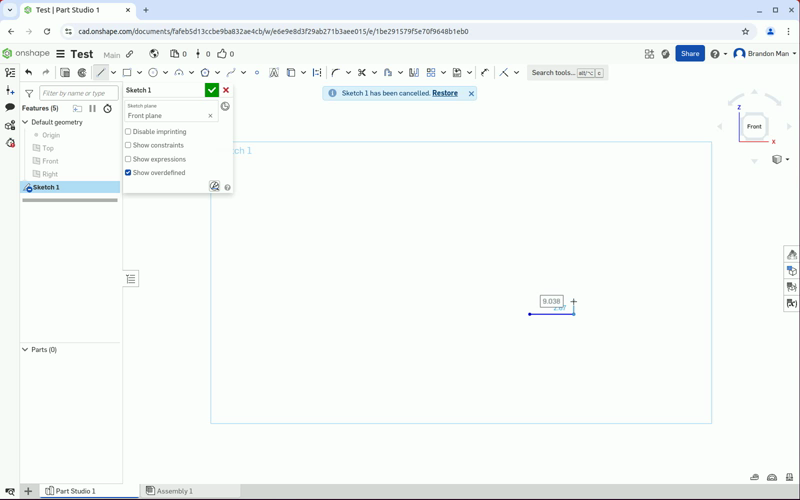
key(esc)
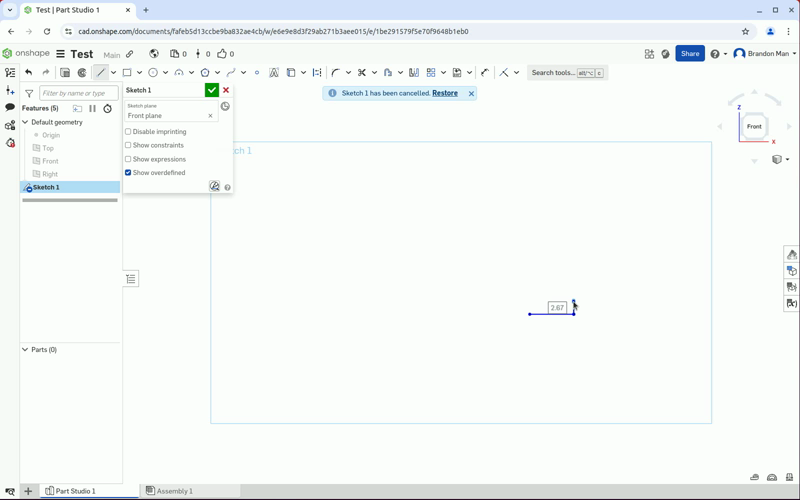
key(a)
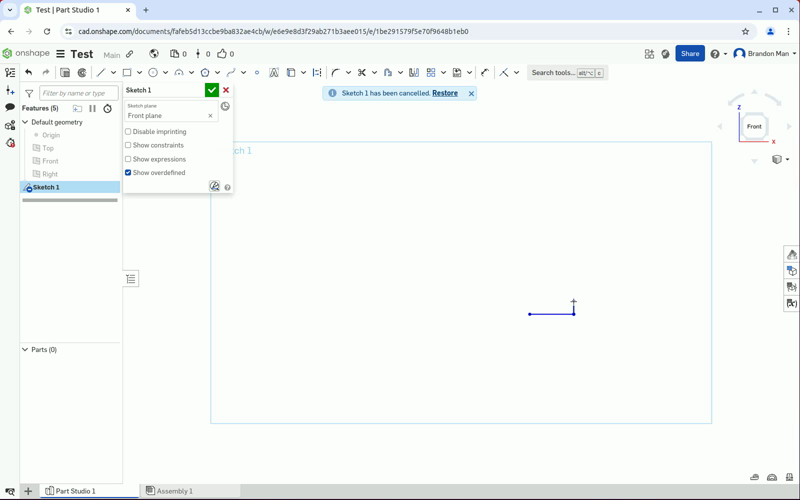
mouse_move(573, 301)
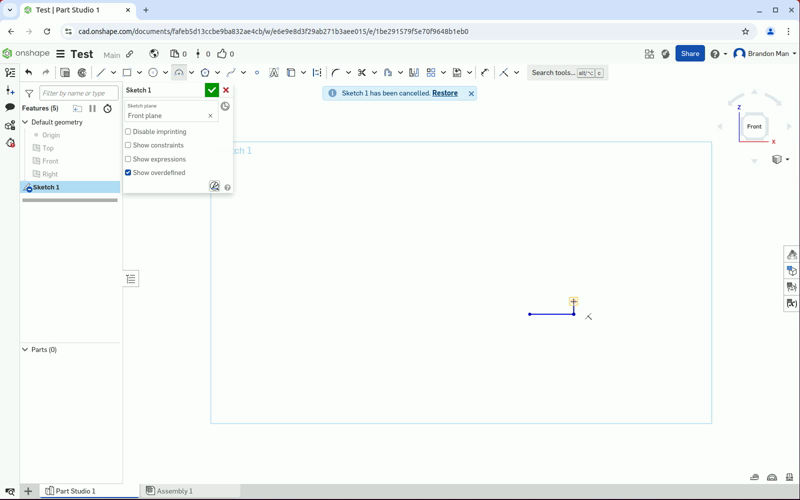
click(573, 301)
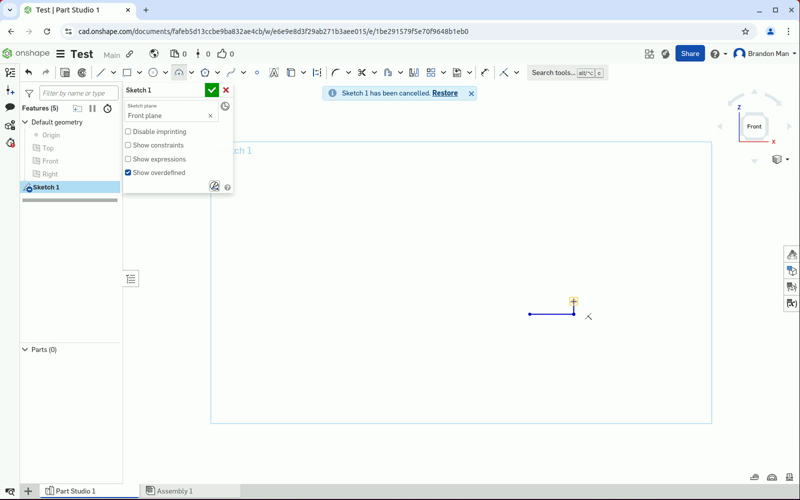
key_down(shift)
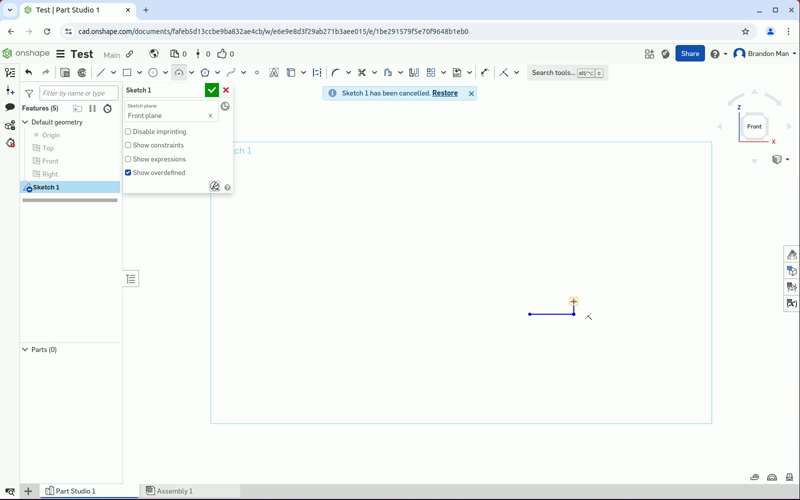
mouse_move(560, 287)
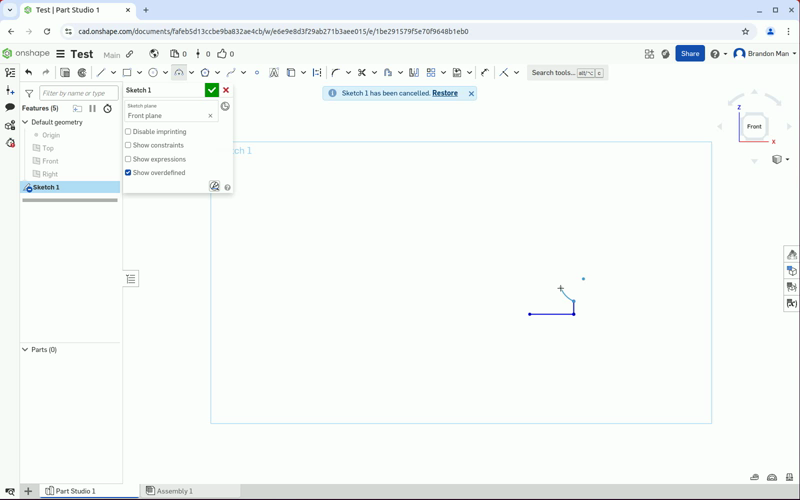
click(560, 287)
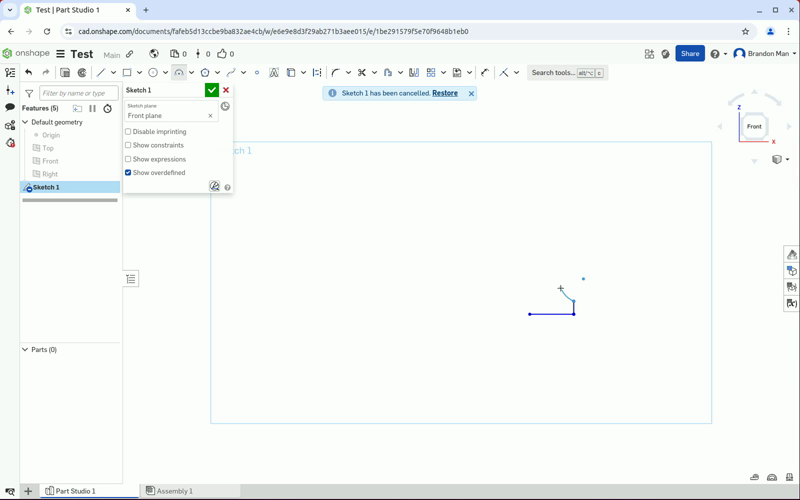
mouse_move(564, 297)
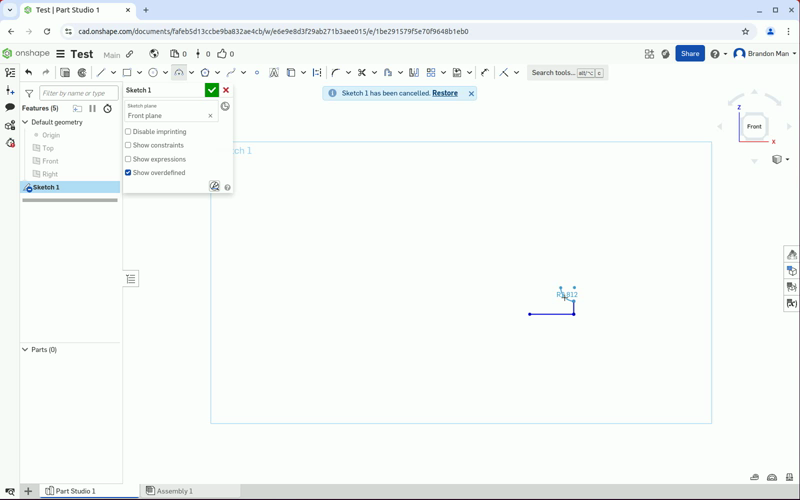
click(564, 297)
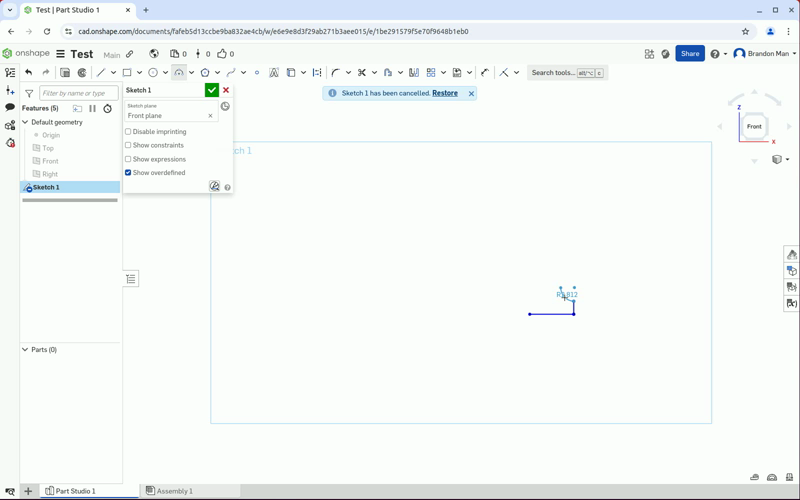
key_up(shift)
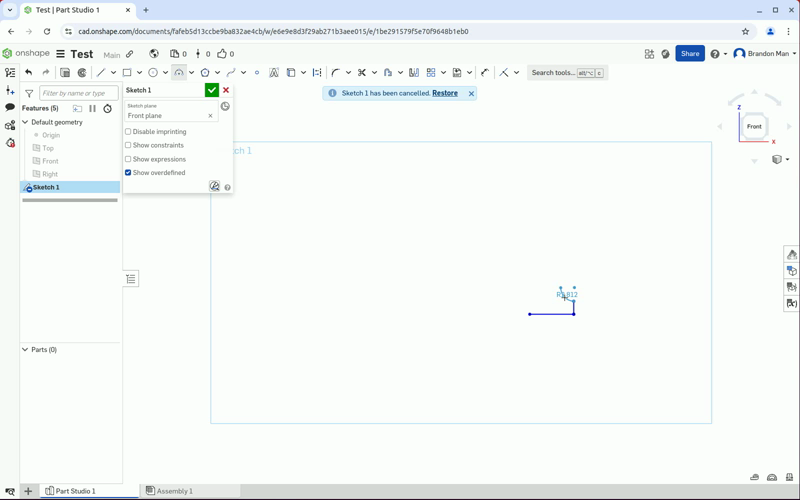
key(esc)
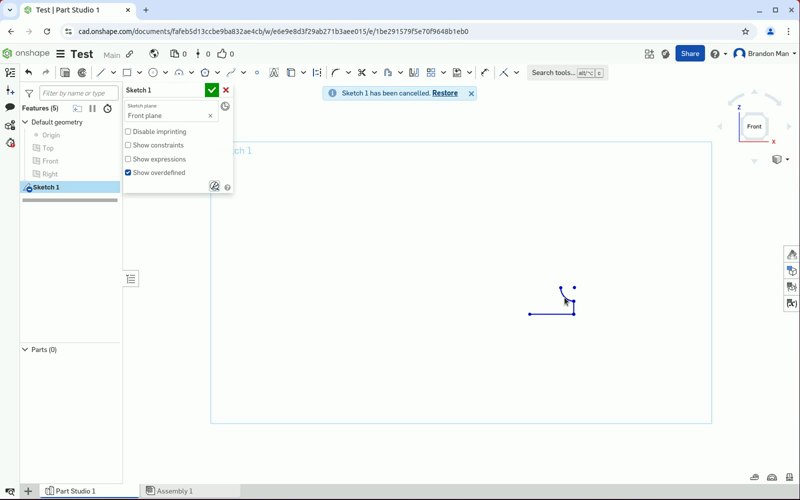
key(l)
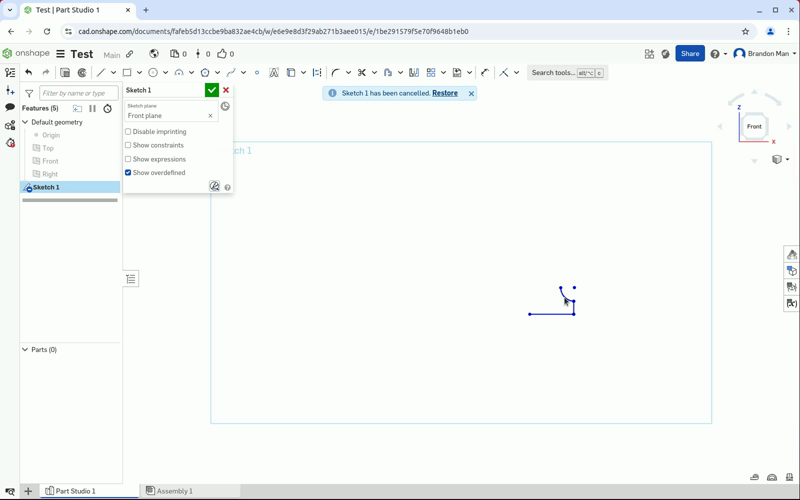
mouse_move(560, 287)
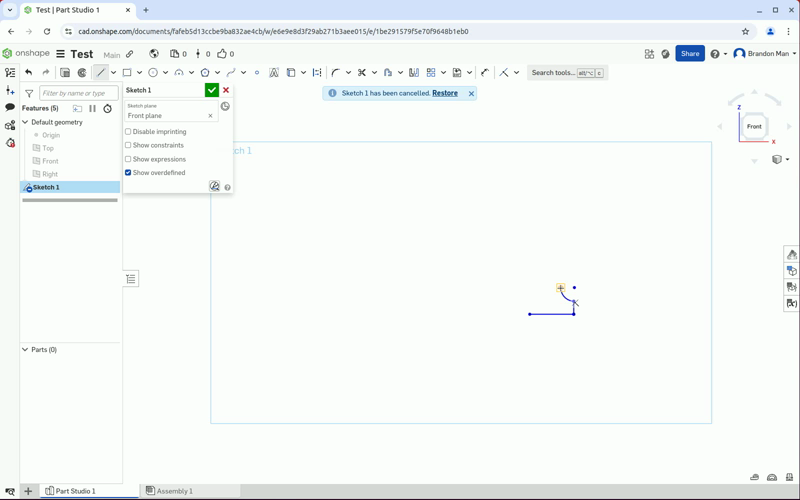
click(560, 287)
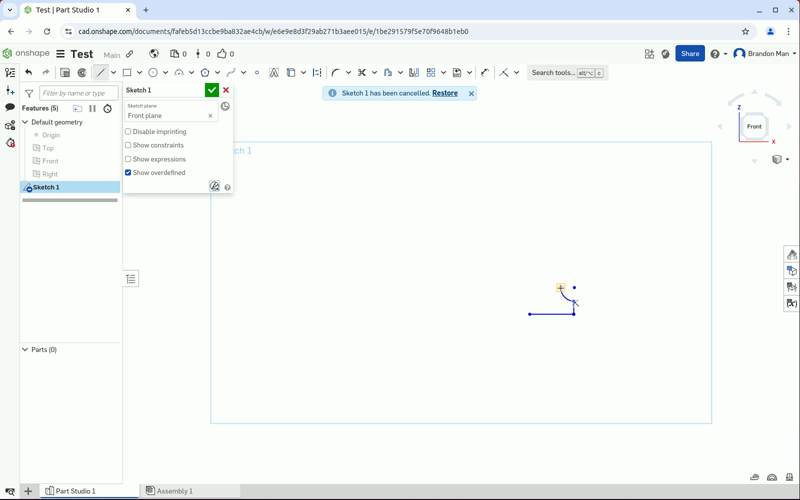
key_down(shift)
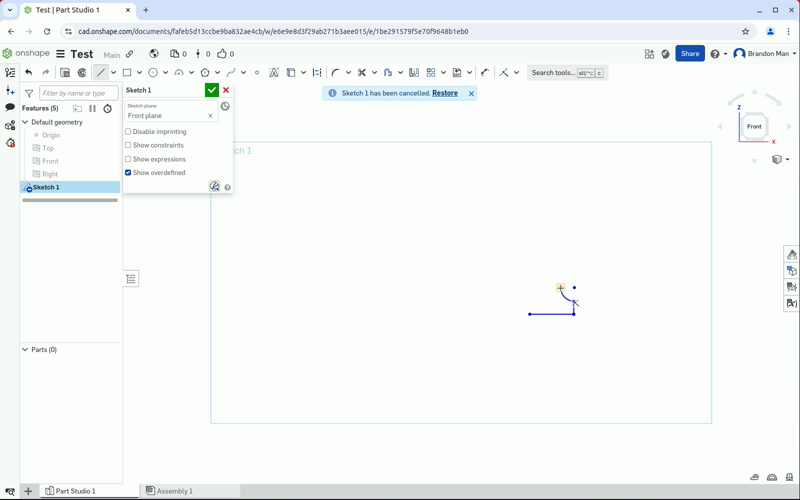
mouse_move(589, 287)
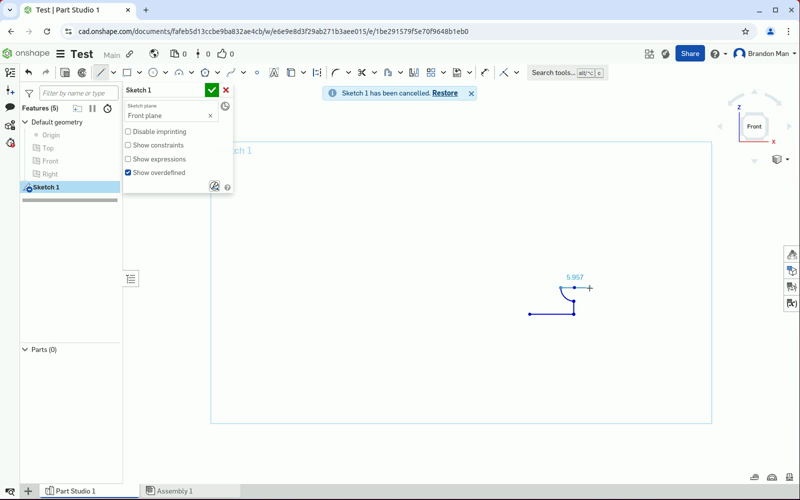
mouse_move(529, 287)
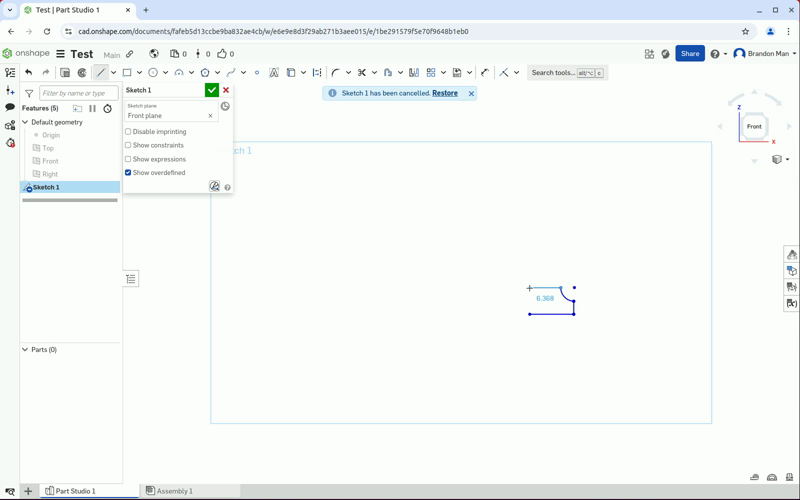
click(529, 287)
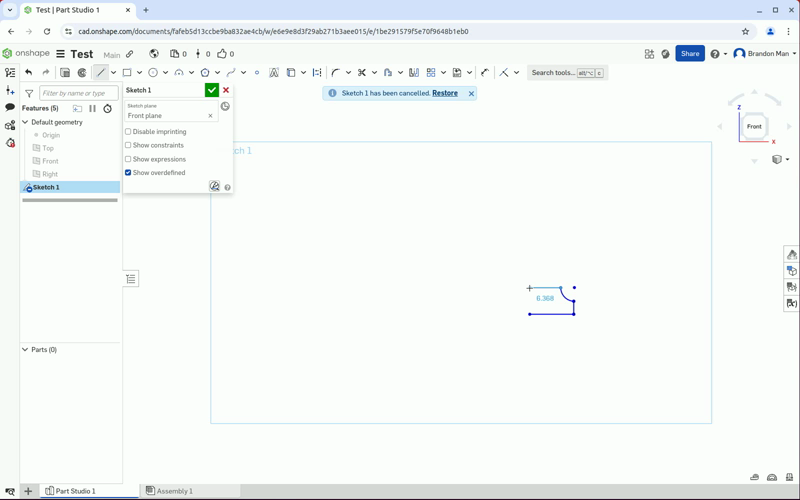
key_up(shift)
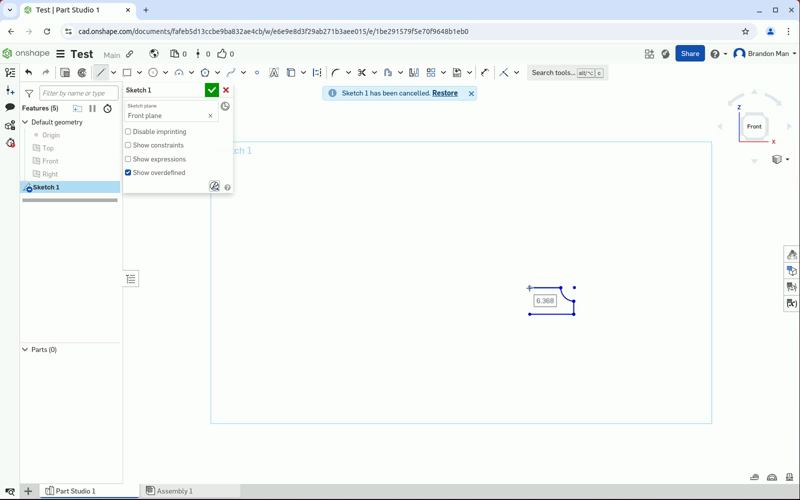
key(esc)
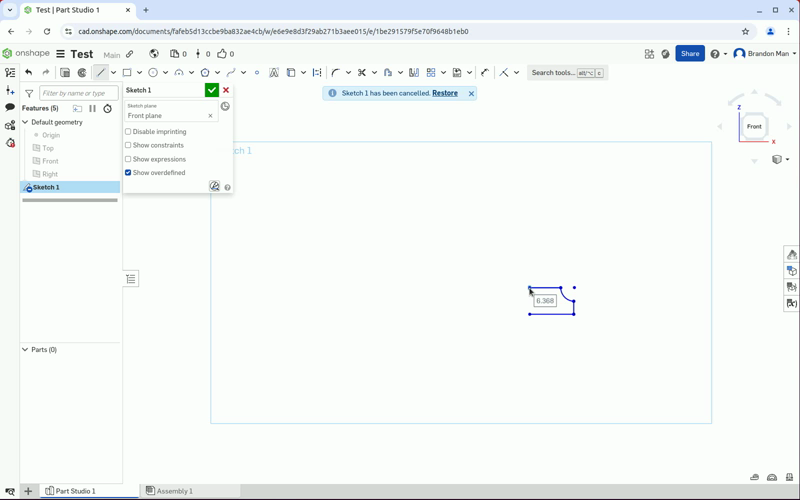
key(a)
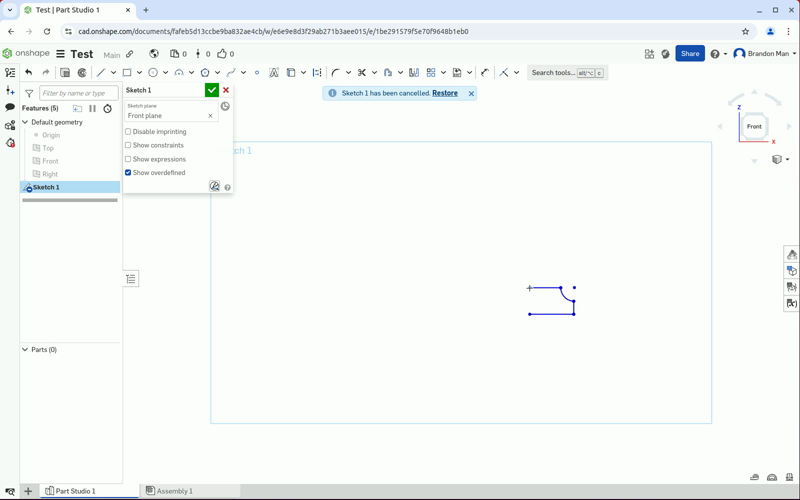
mouse_move(529, 287)
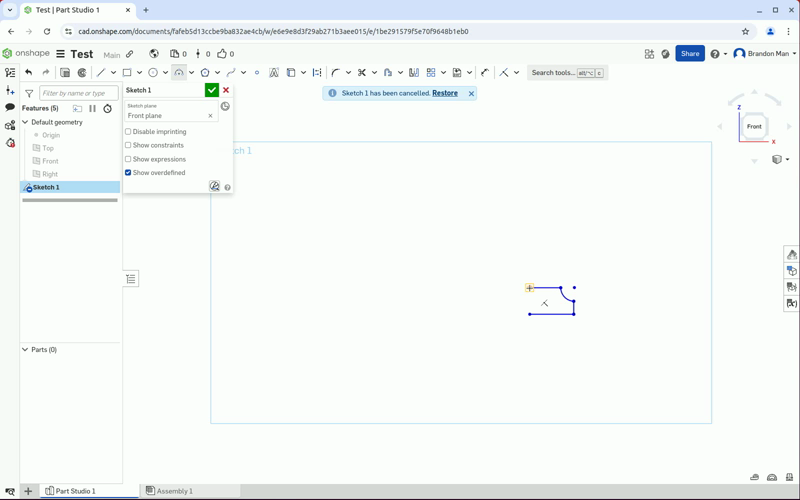
click(529, 287)
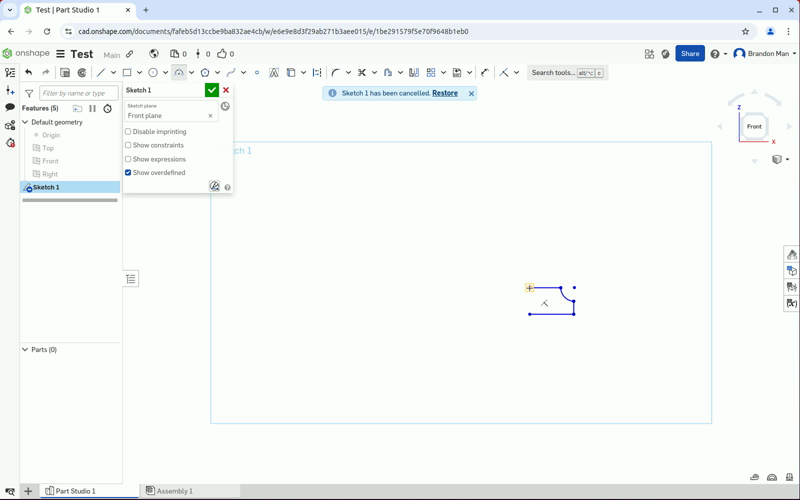
mouse_move(529, 314)
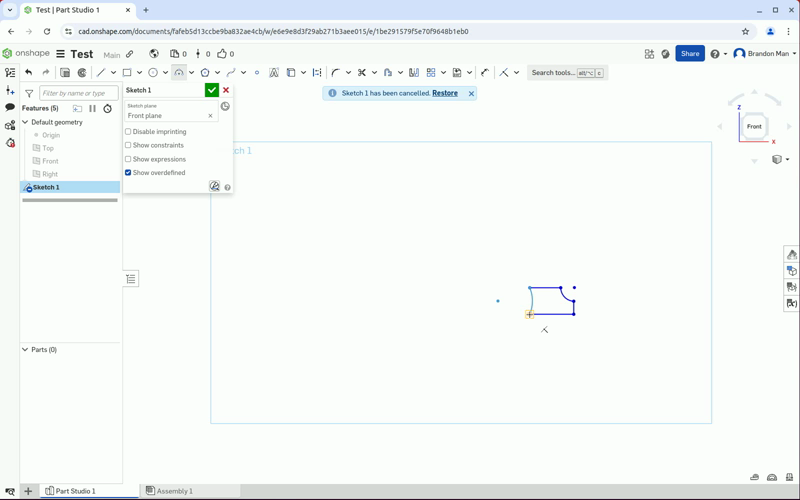
click(529, 314)
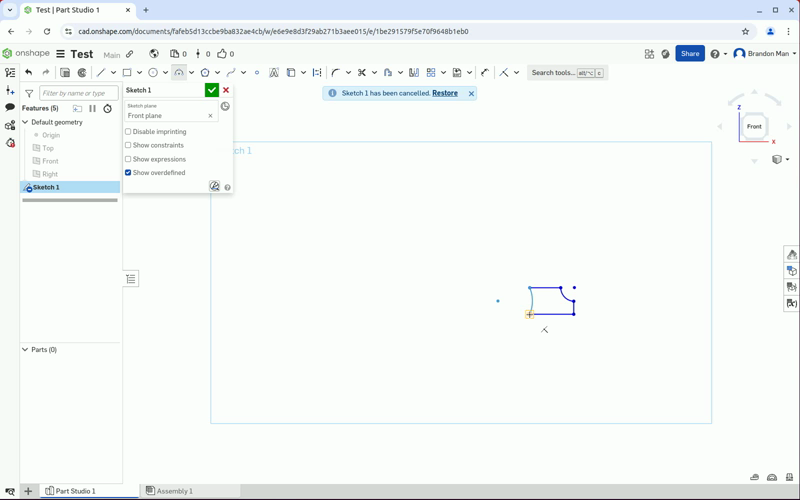
key_down(shift)
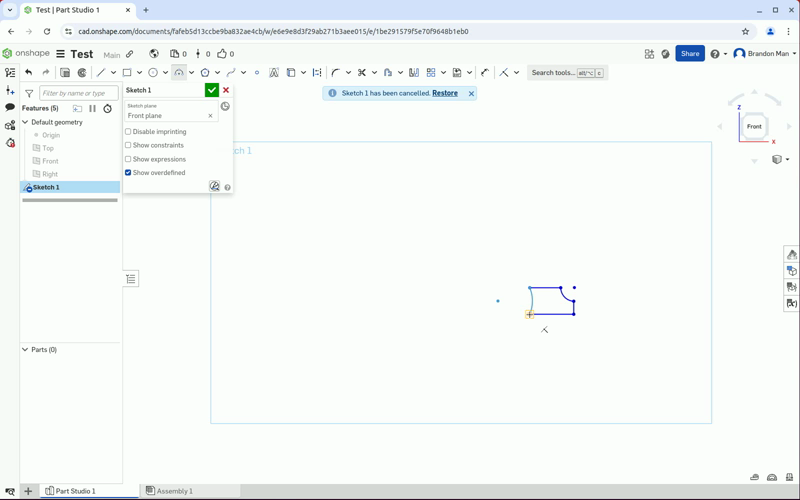
mouse_move(543, 301)
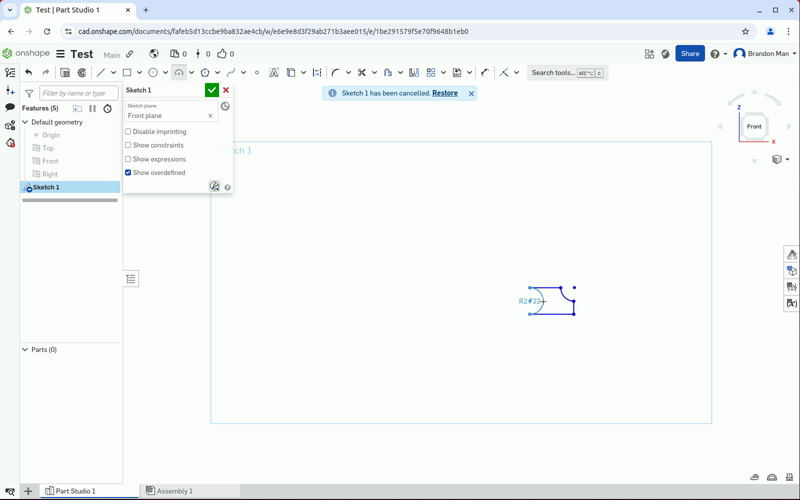
click(543, 301)
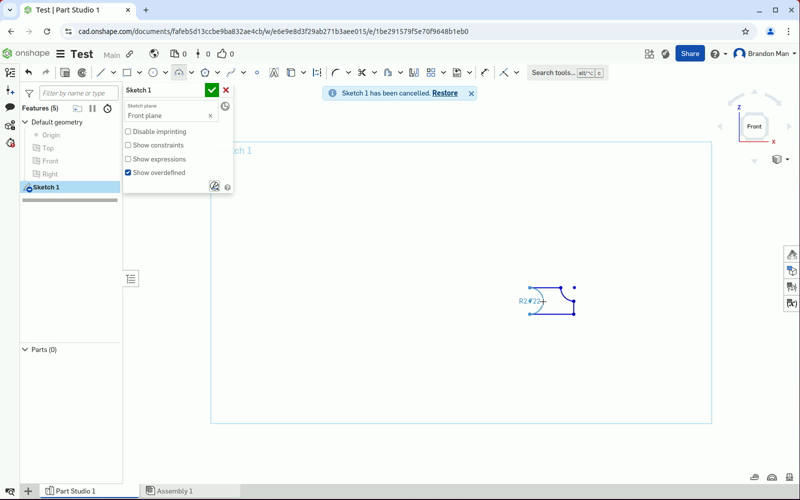
key_up(shift)
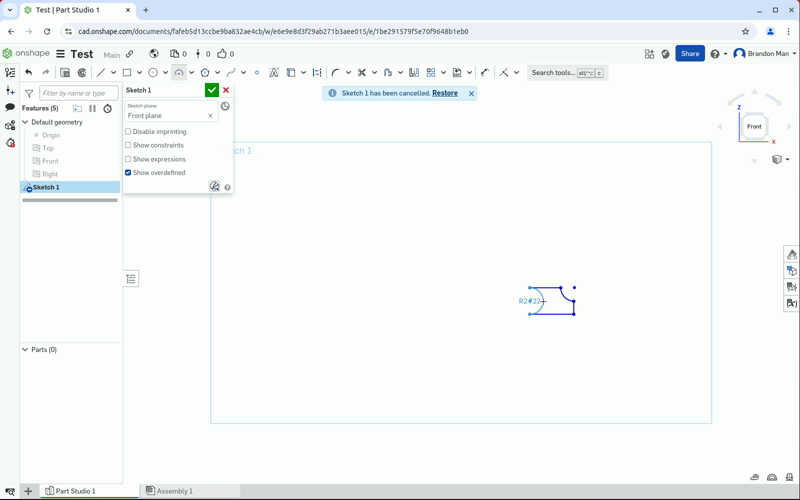
key(esc)
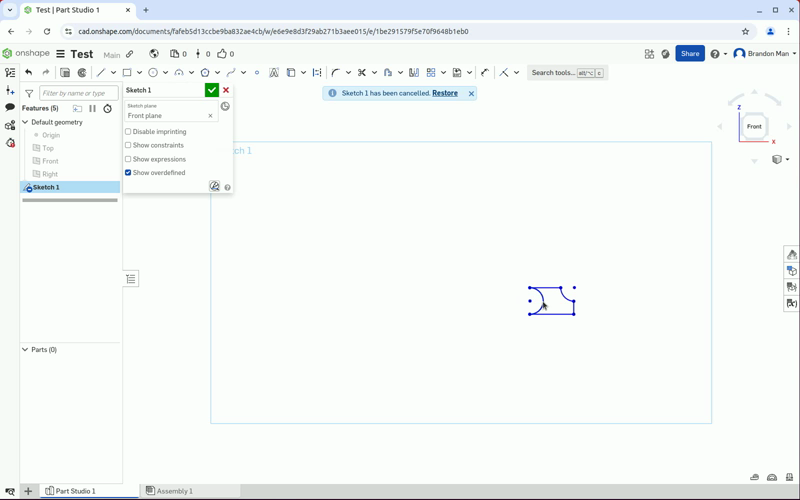
mouse_move(549, 296)
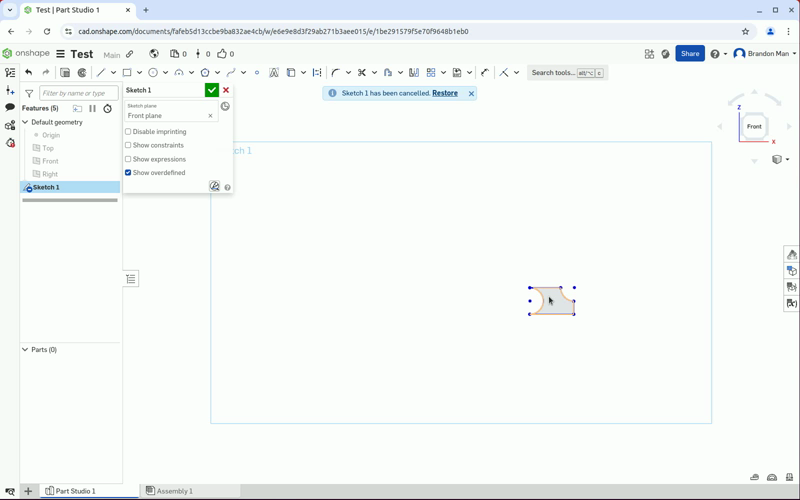
scroll(6)
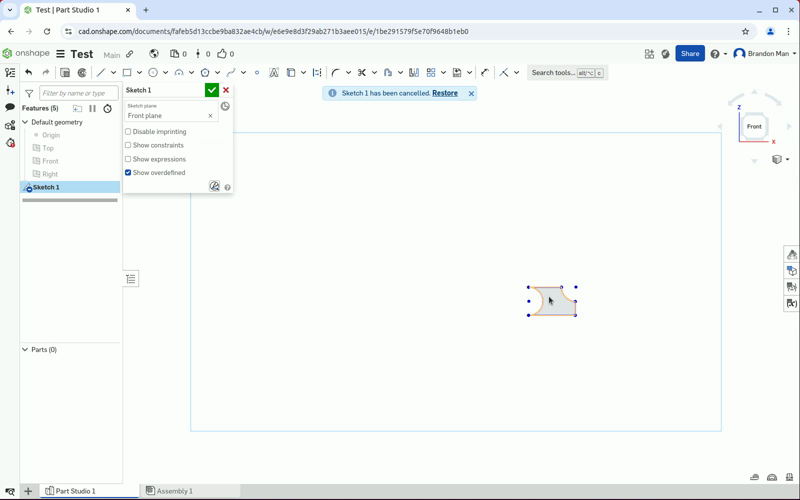
scroll(6)
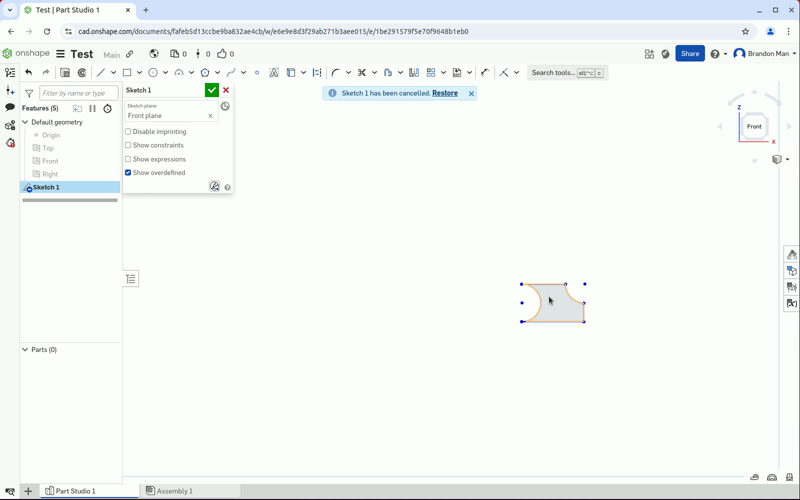
scroll(6)
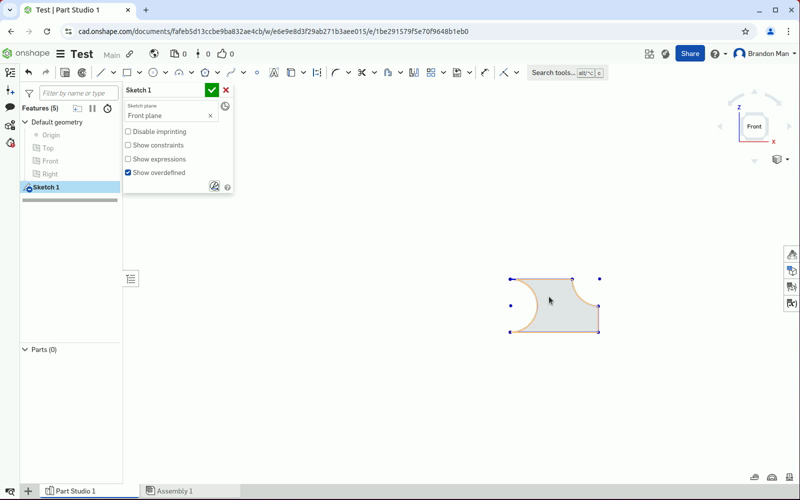
scroll(6)
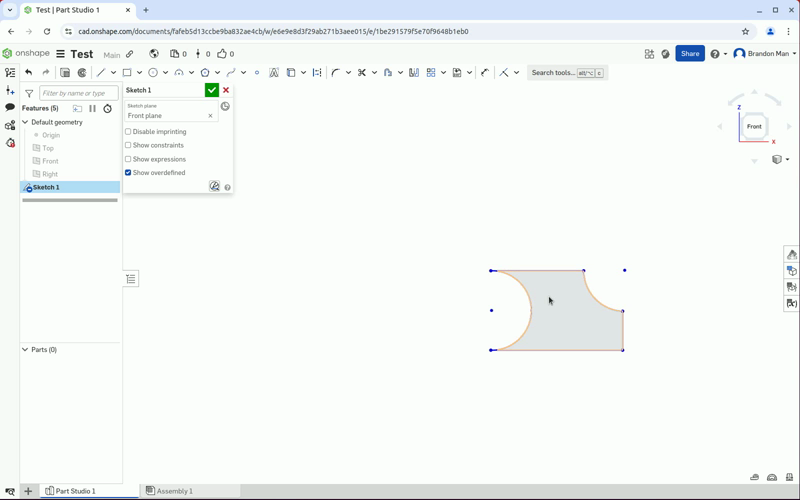
scroll(6)
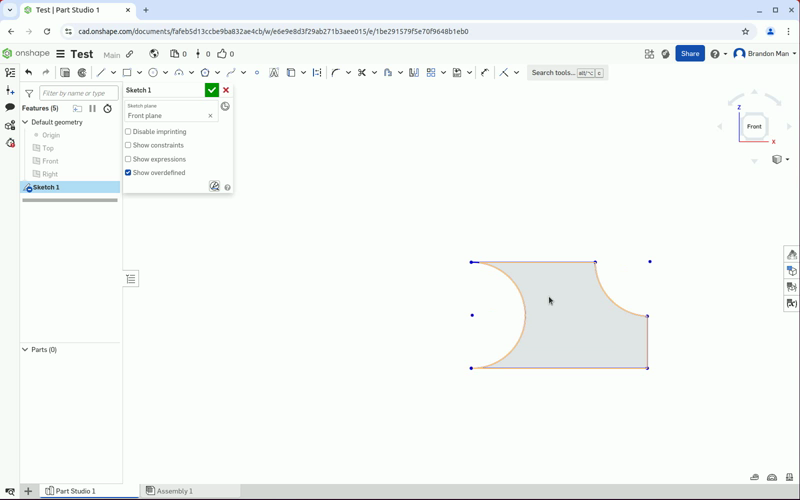
scroll(6)
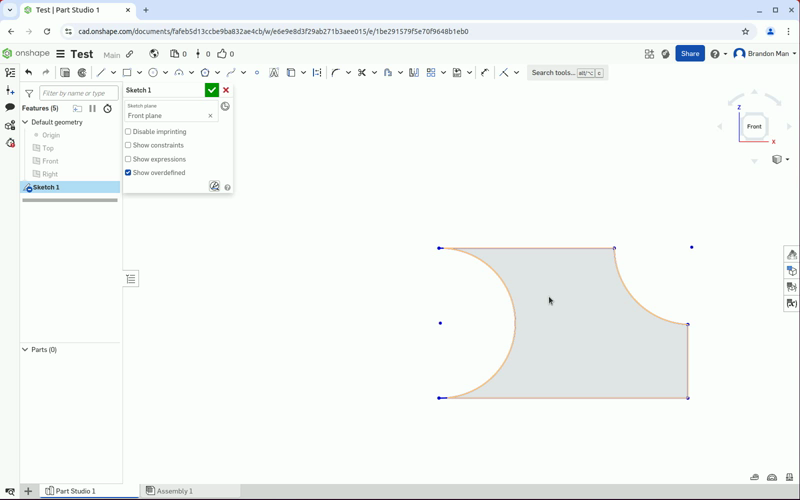
scroll(6)
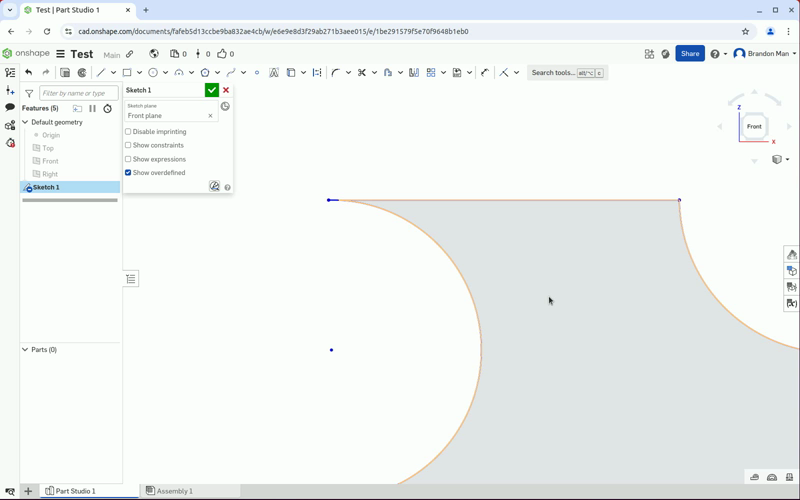
click(549, 296)
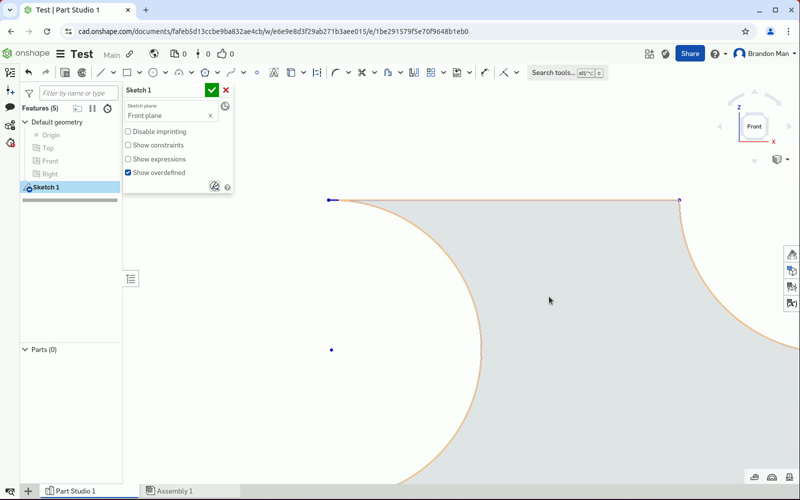
scroll(-6)
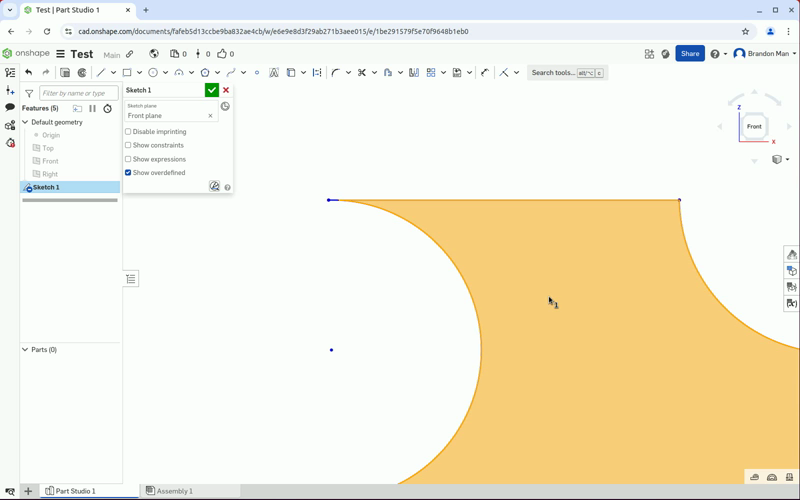
scroll(-6)
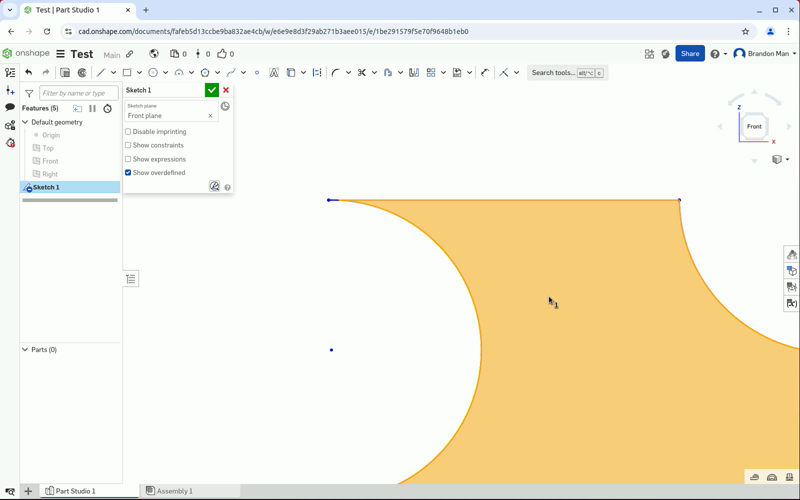
scroll(-6)
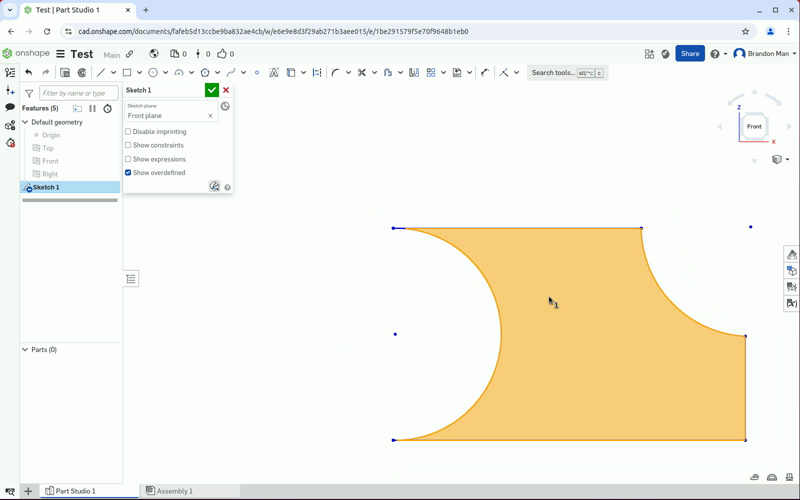
scroll(-6)
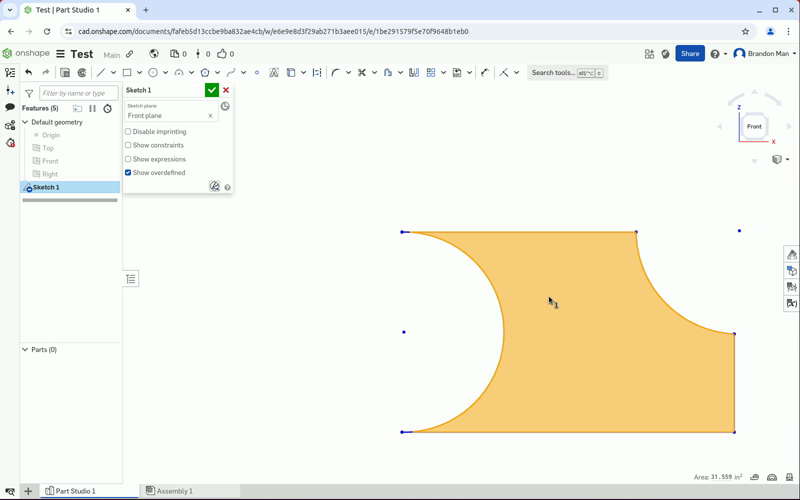
scroll(-6)
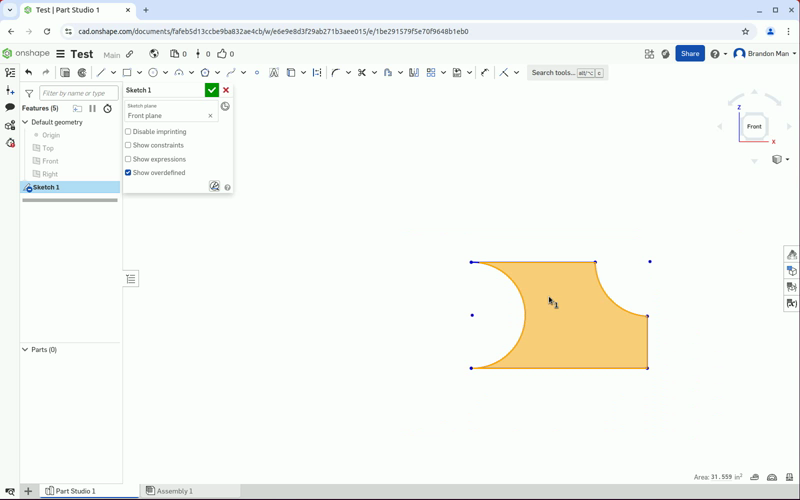
scroll(-6)
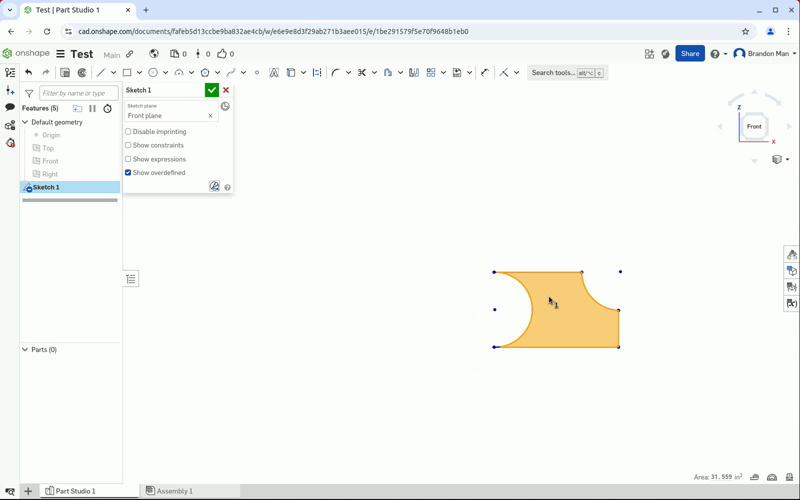
scroll(-6)
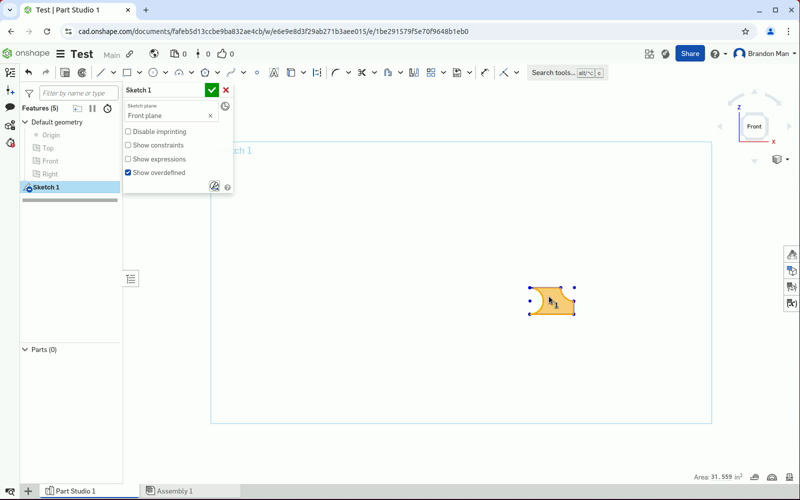
mouse_move(73, 352)
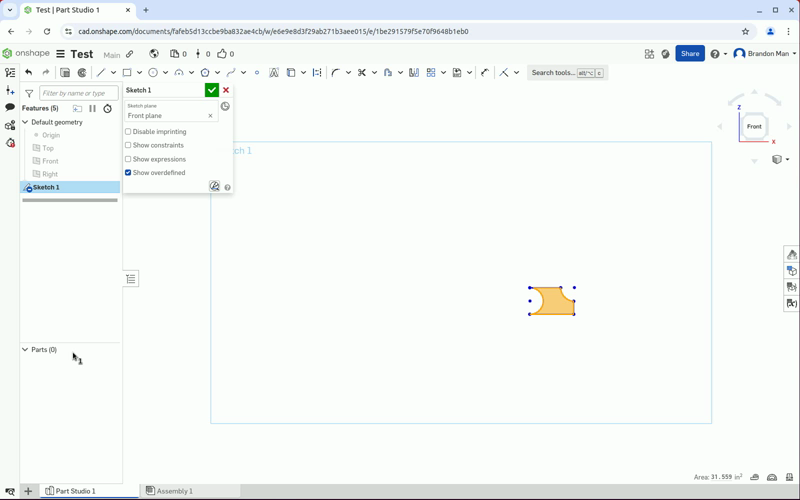
key(shift+y)
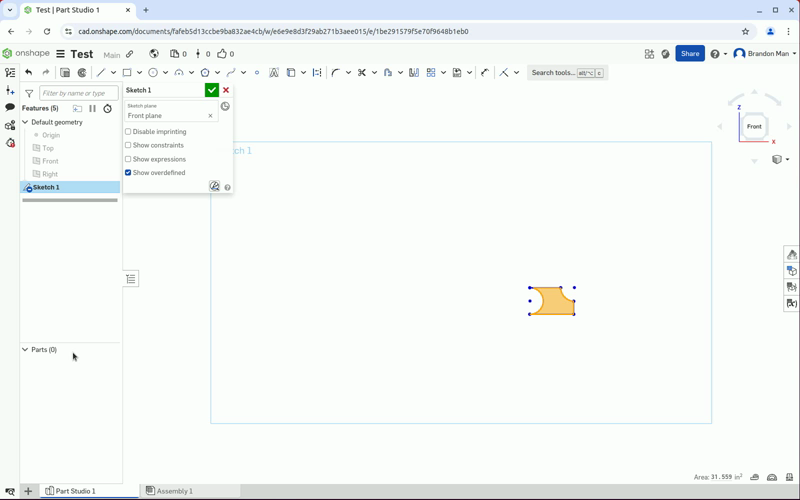
key(shift+e)
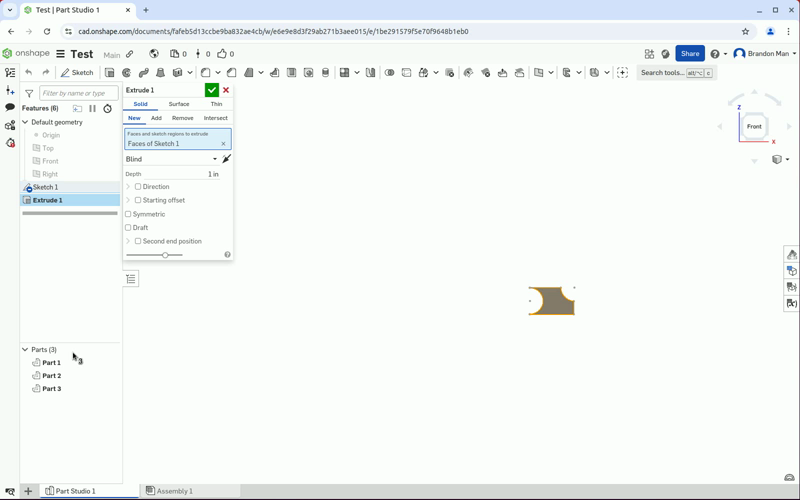
mouse_move(143, 106)
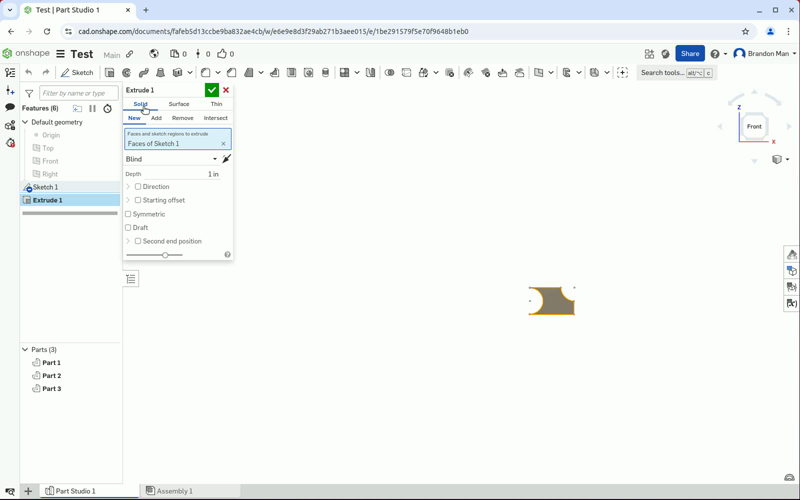
click(143, 106)
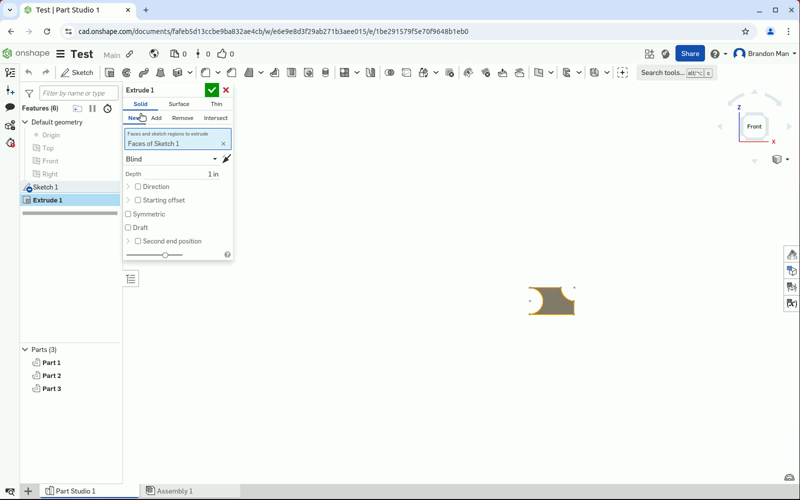
mouse_move(137, 120)
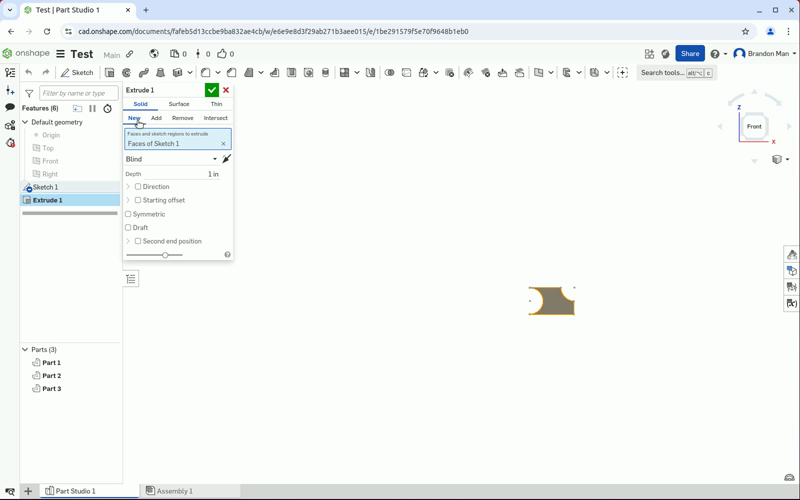
click(137, 120)
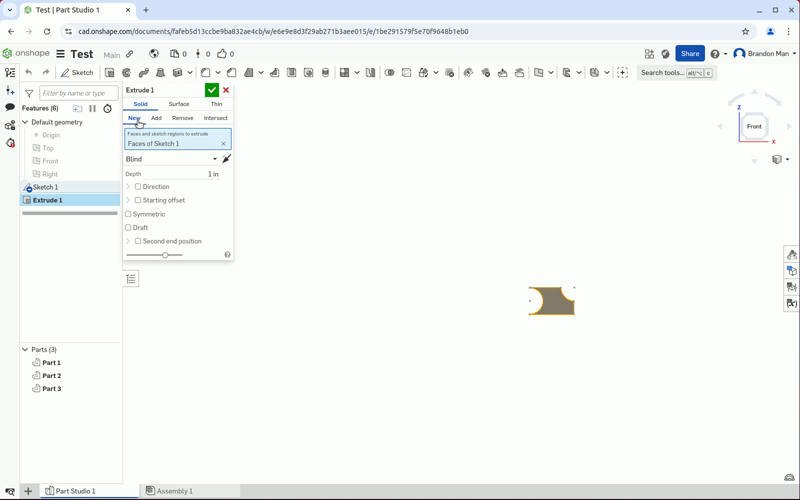
key(tab, 4)
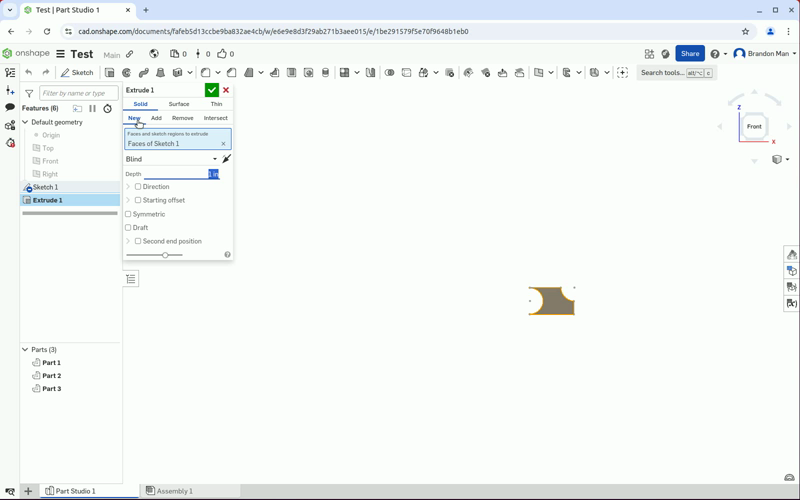
text(2.166)
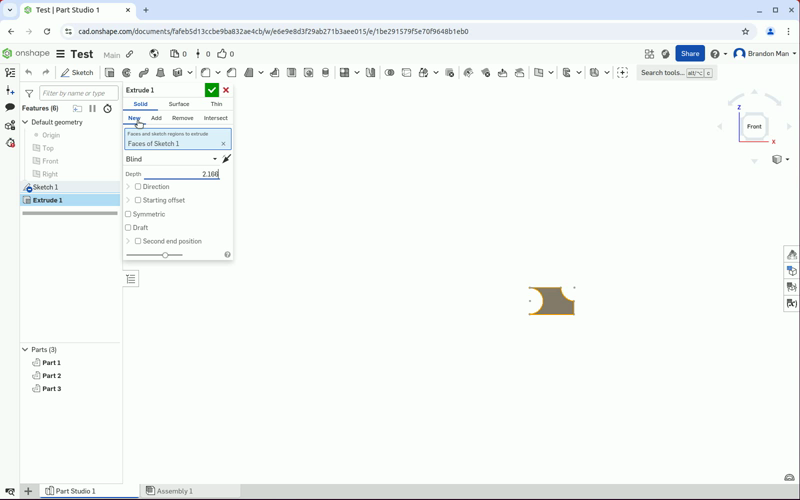
key(enter)
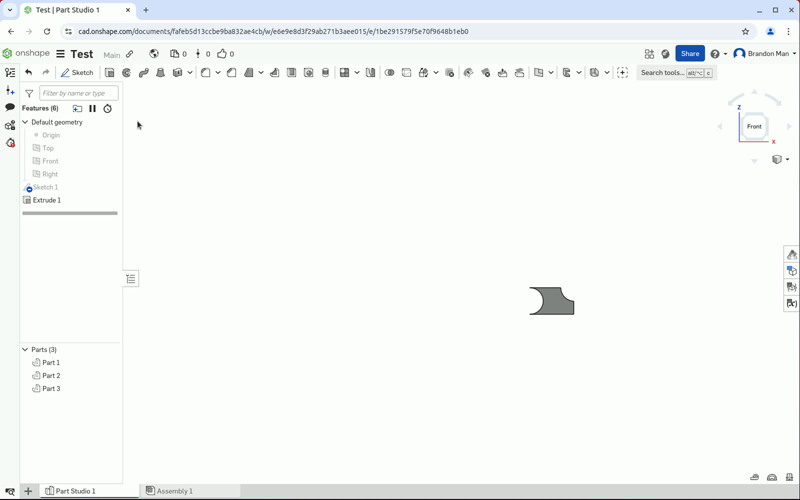
key(shift+h)
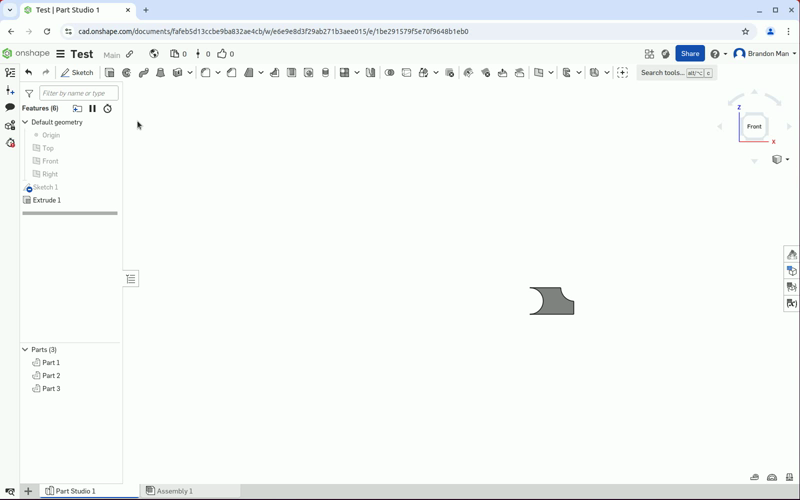
key(shift+h)
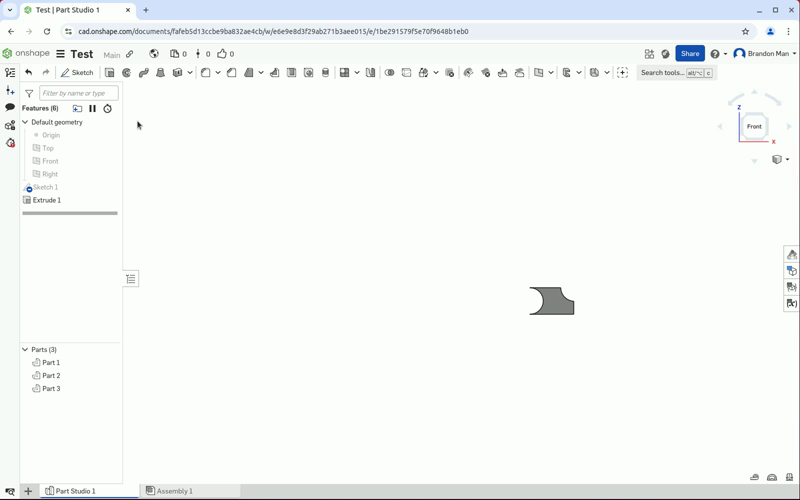
mouse_move(73, 189)
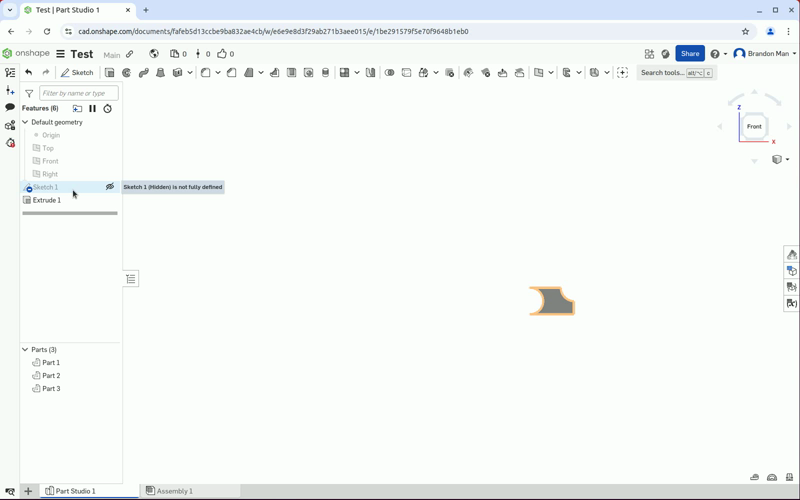
click(73, 189)
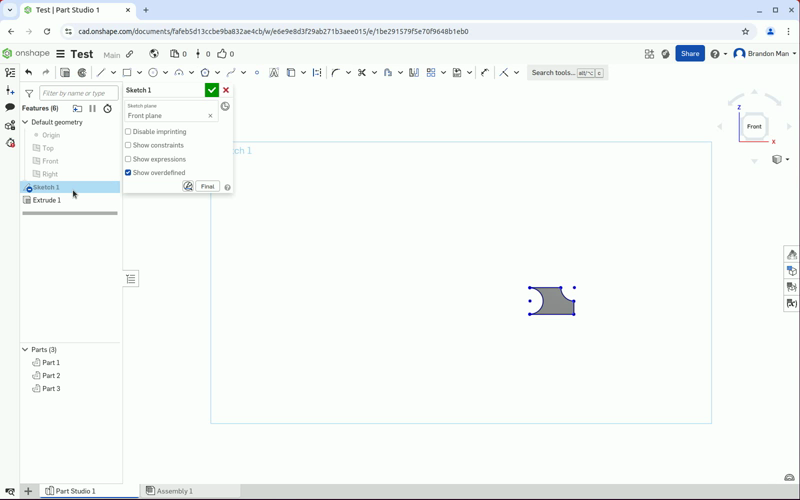
mouse_move(229, 92)
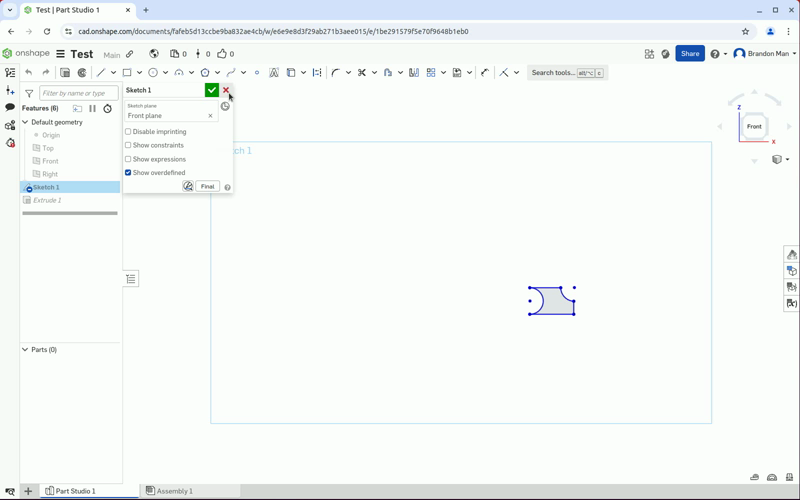
click(229, 92)
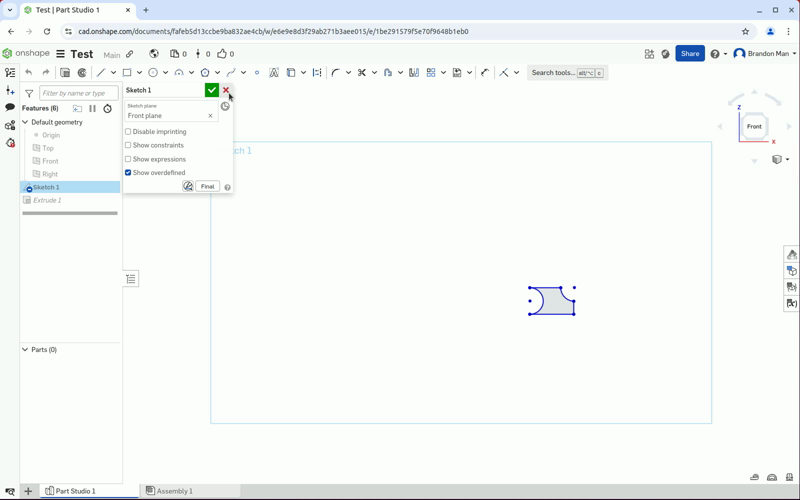
key(shift+s)
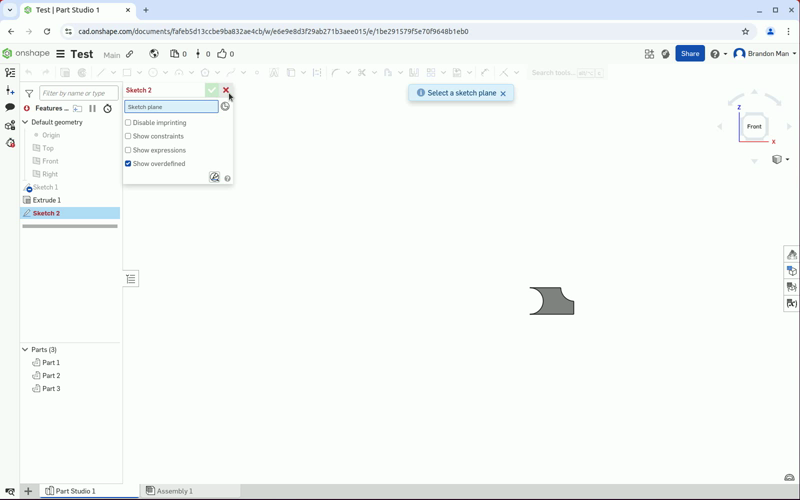
mouse_move(73, 163)
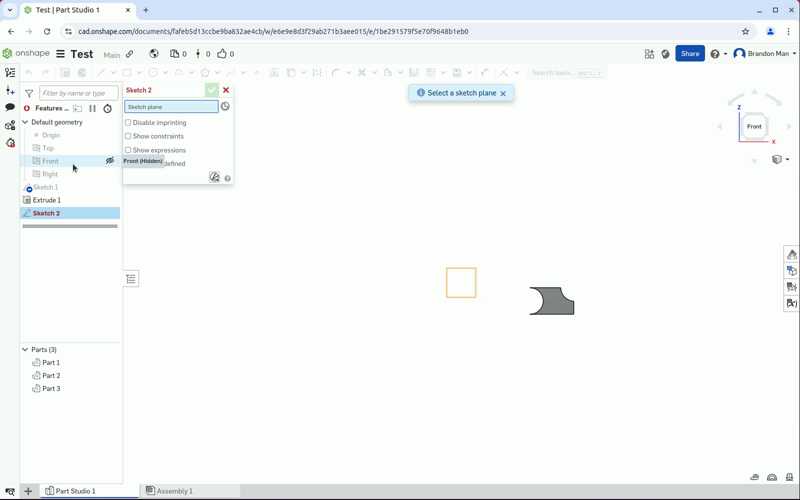
click(73, 163)
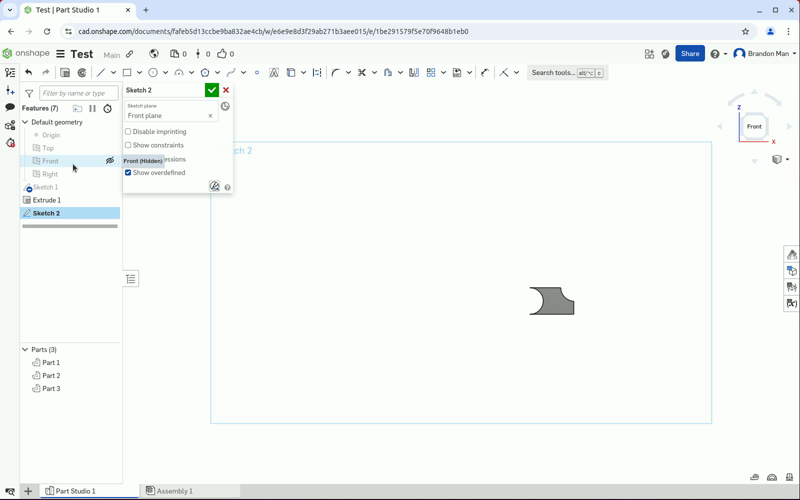
mouse_move(73, 352)
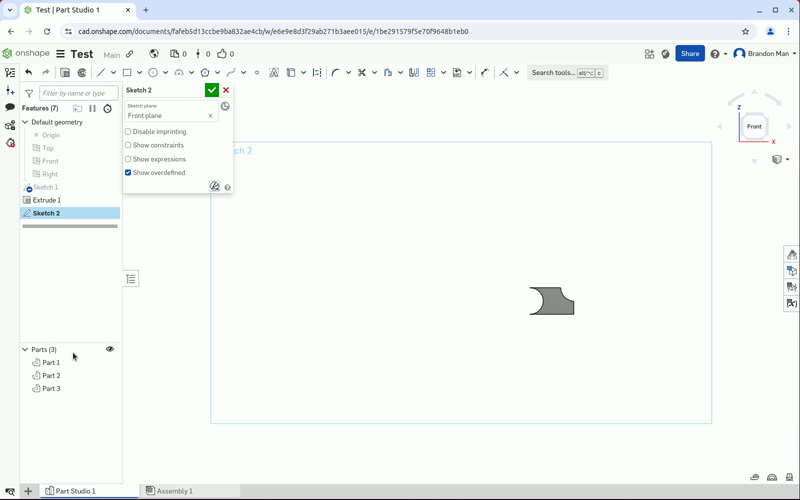
key(y)
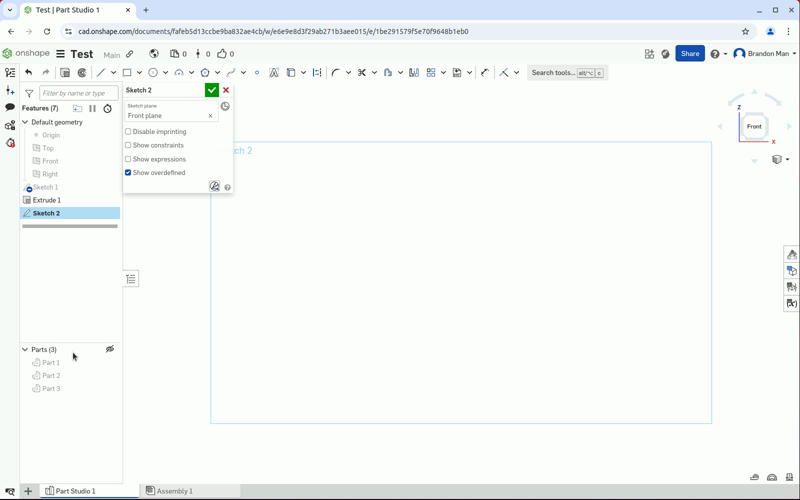
key(a)
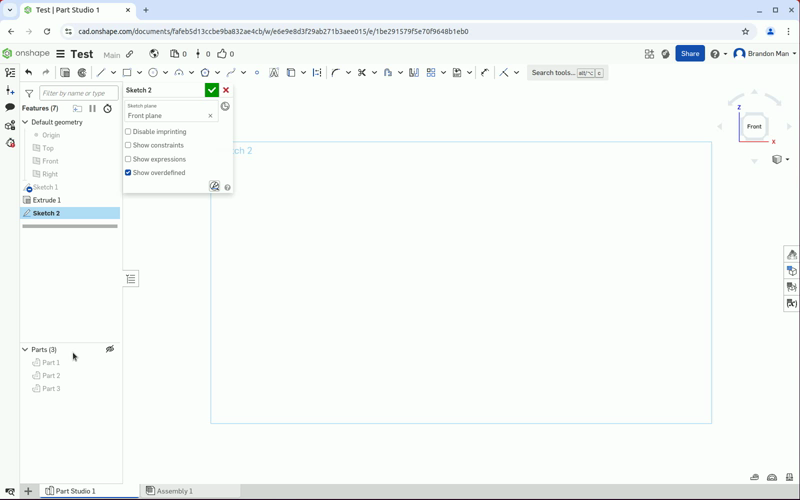
key_down(shift)
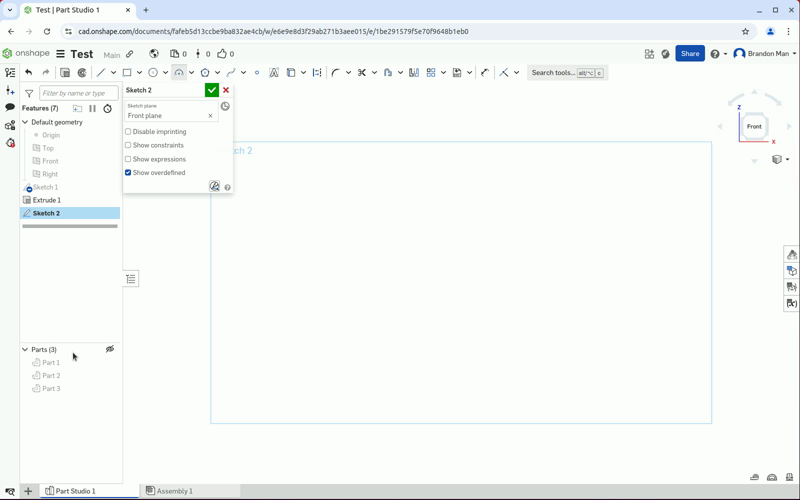
mouse_move(529, 314)
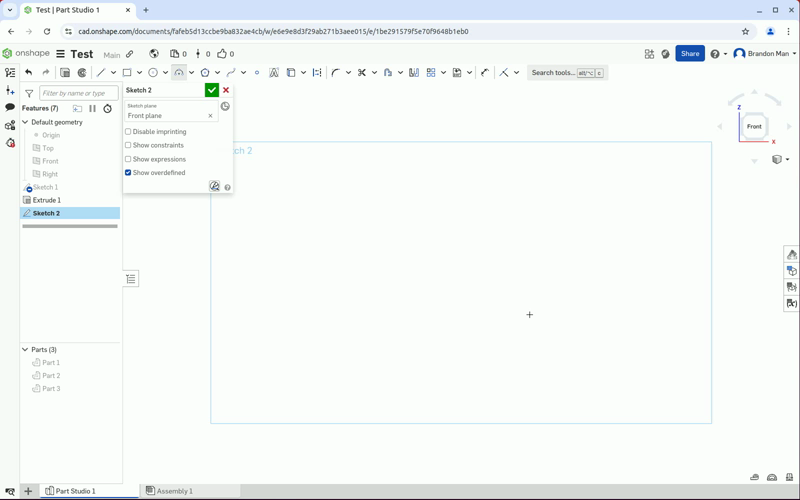
click(529, 314)
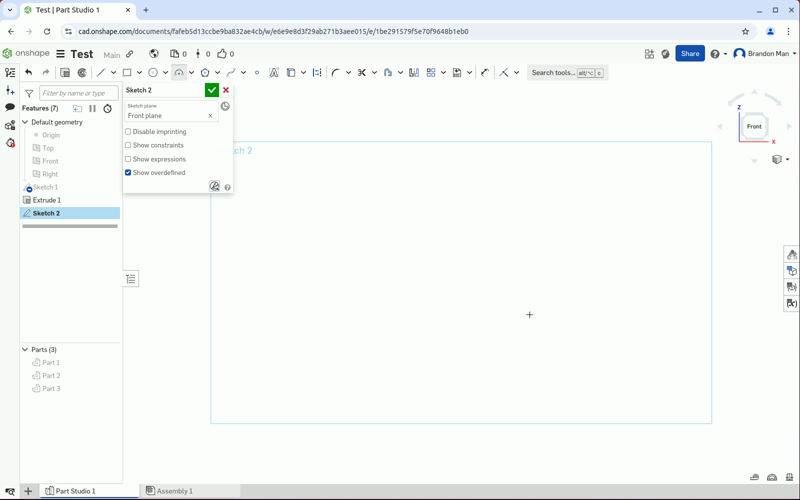
key_up(shift)
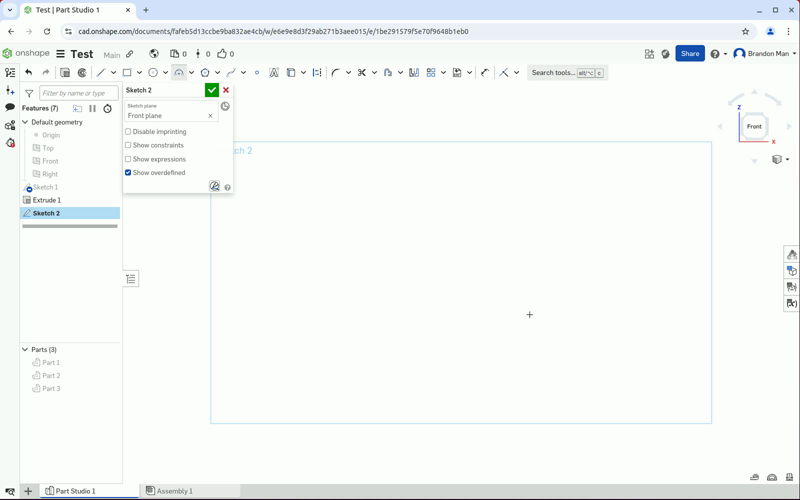
key_down(shift)
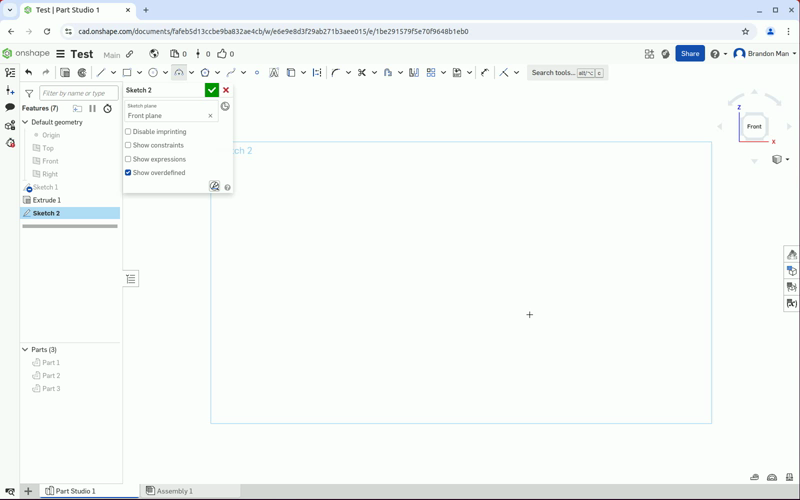
mouse_move(529, 288)
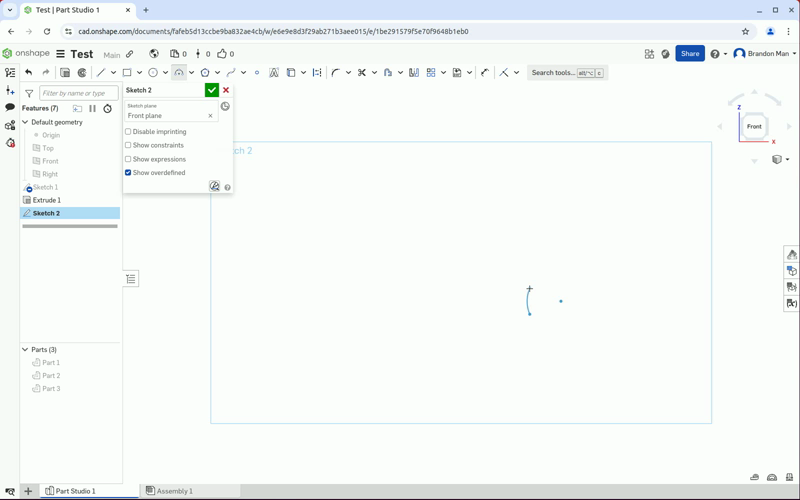
click(529, 288)
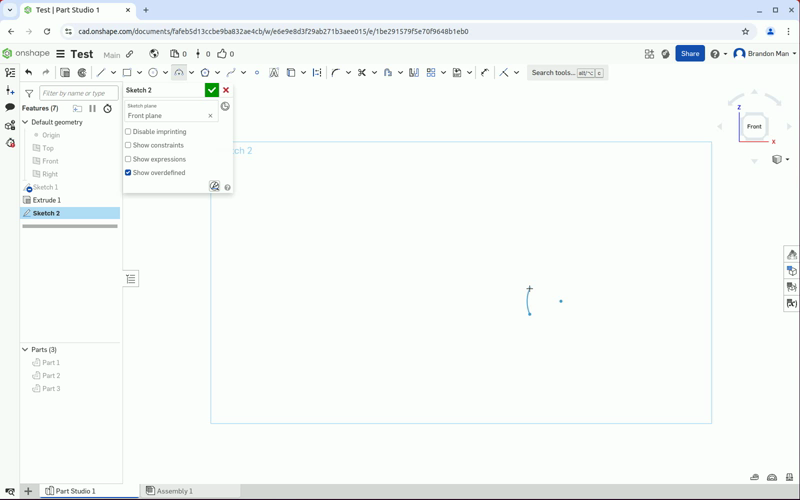
mouse_move(543, 301)
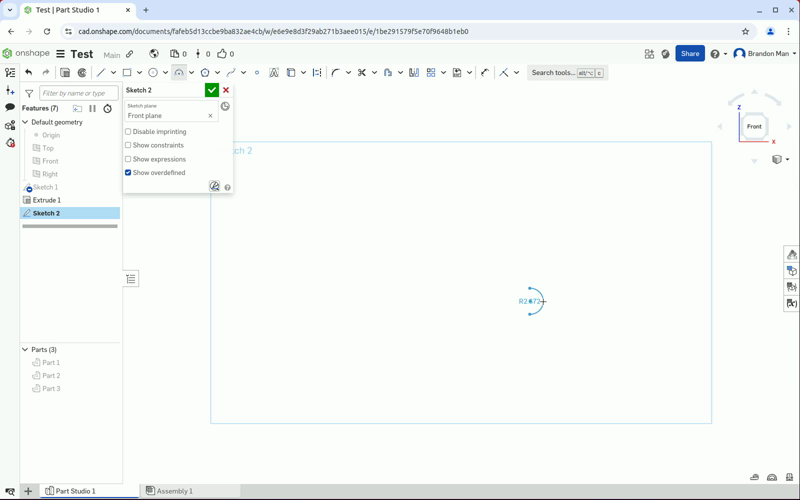
click(543, 301)
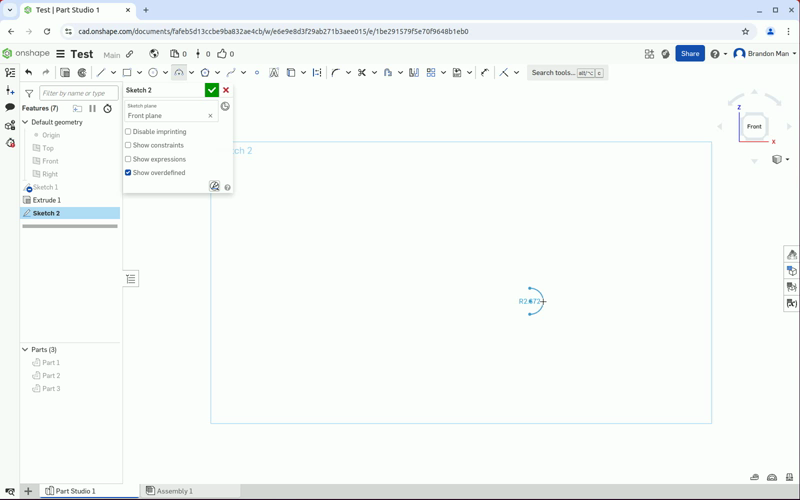
key_up(shift)
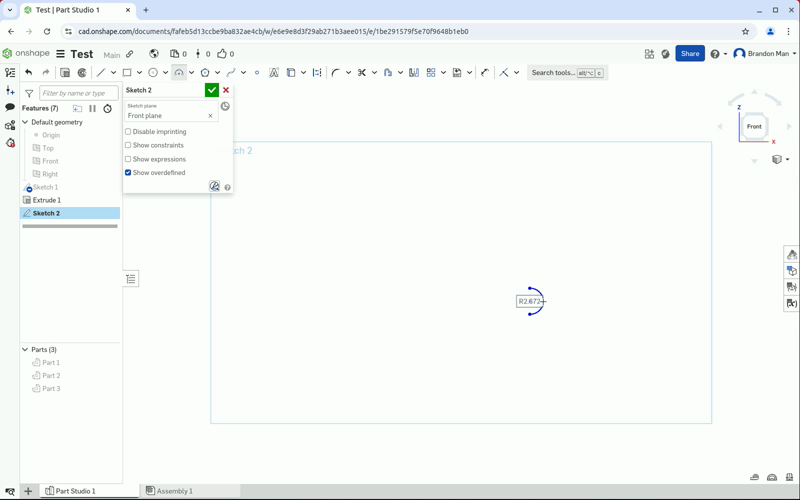
key(esc)
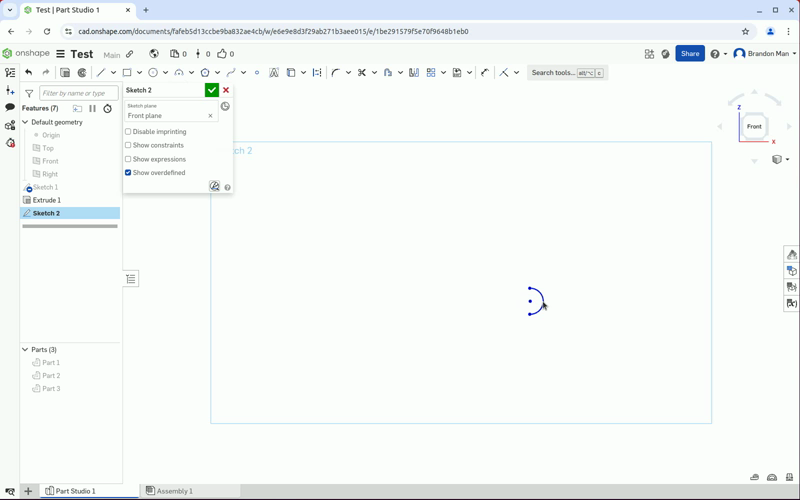
key(l)
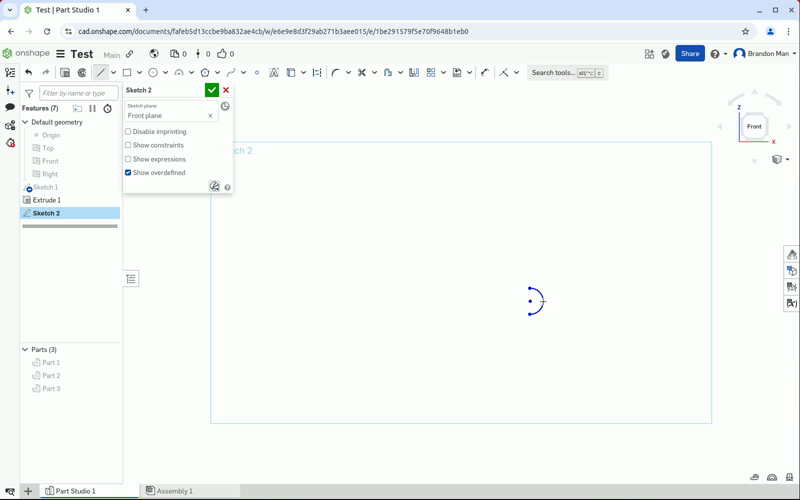
mouse_move(529, 288)
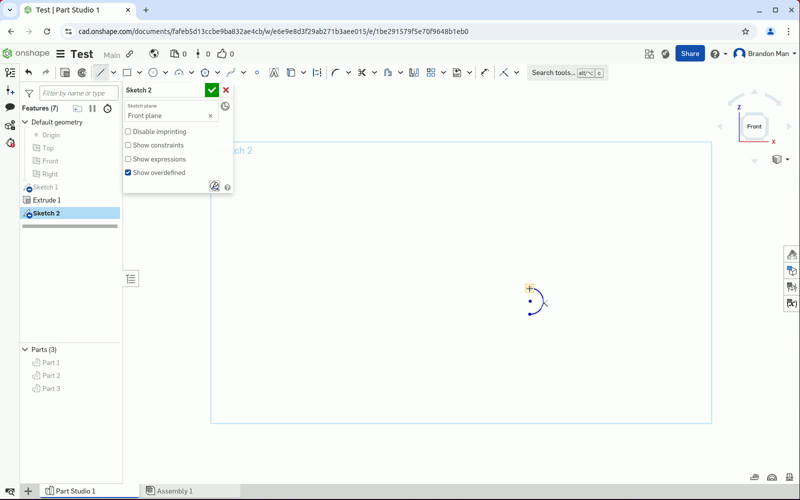
click(529, 288)
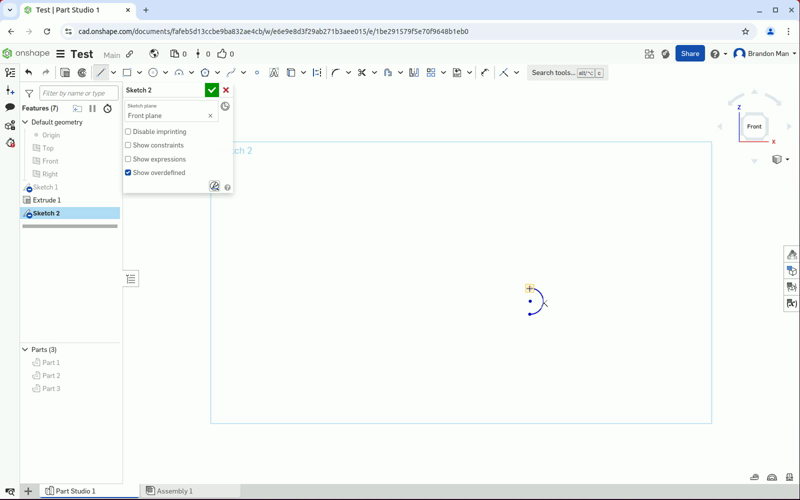
key_down(shift)
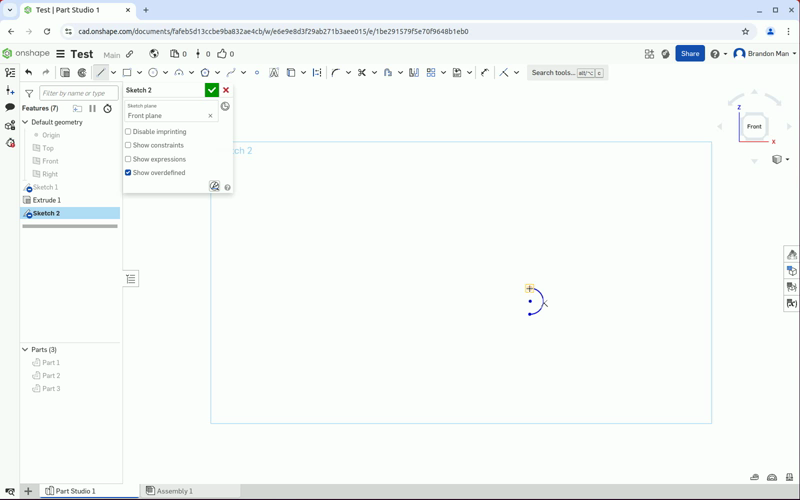
mouse_move(559, 288)
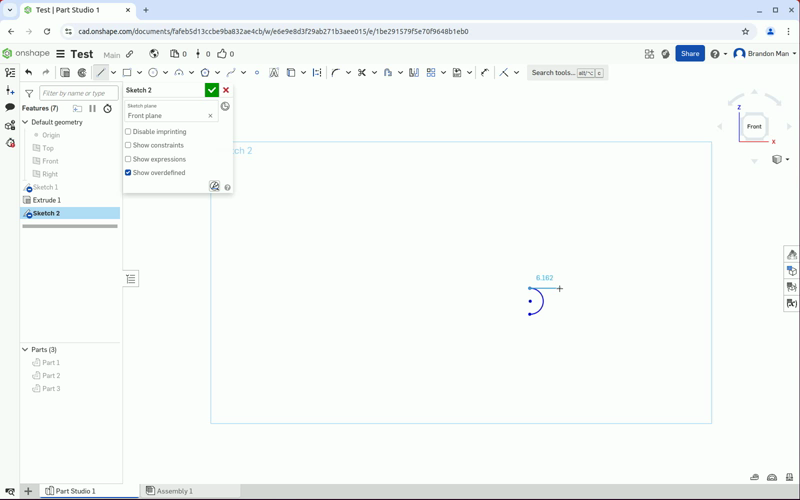
mouse_move(529, 296)
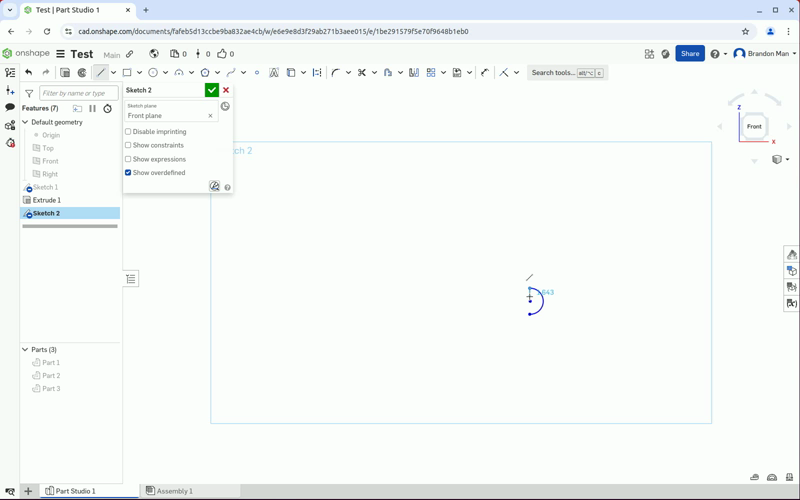
click(529, 296)
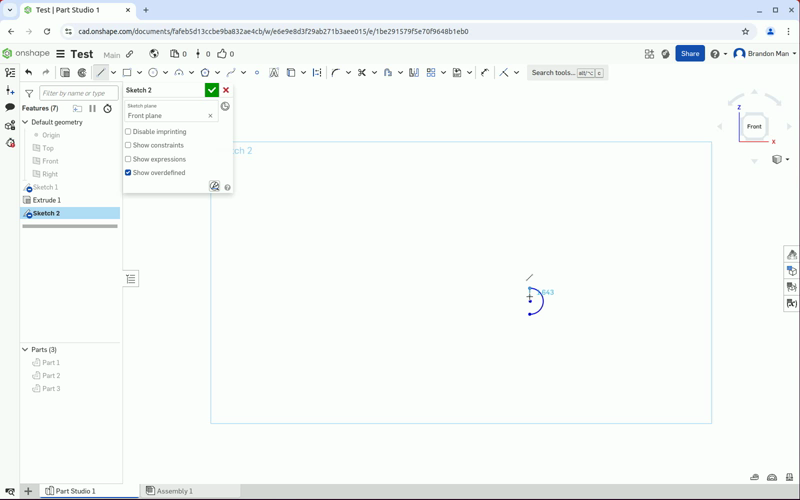
key_up(shift)
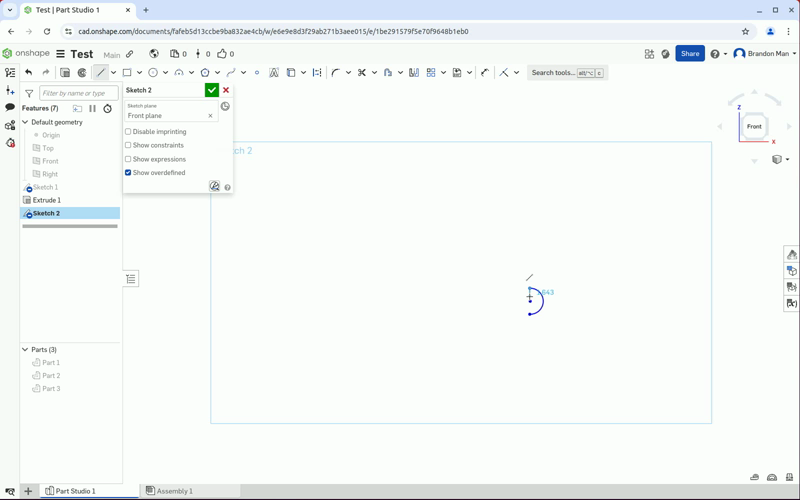
key(esc)
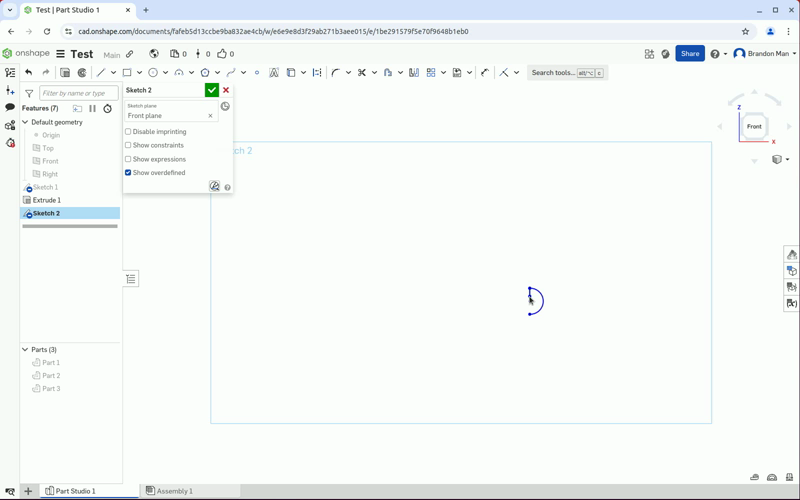
key(a)
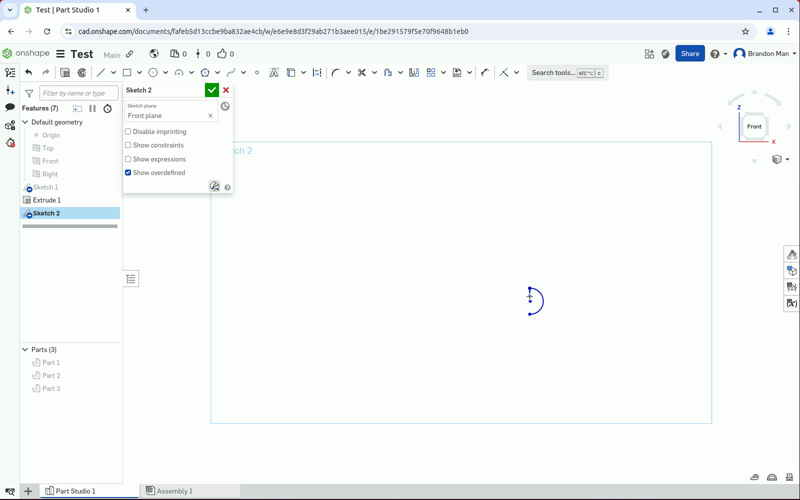
mouse_move(529, 296)
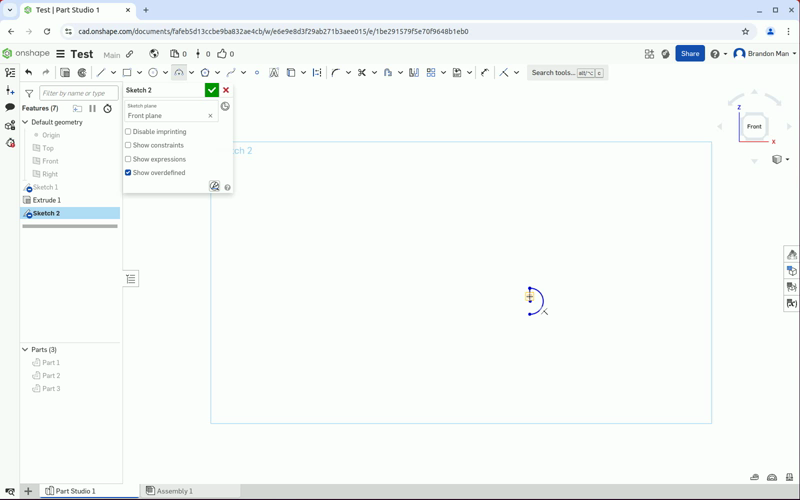
click(529, 296)
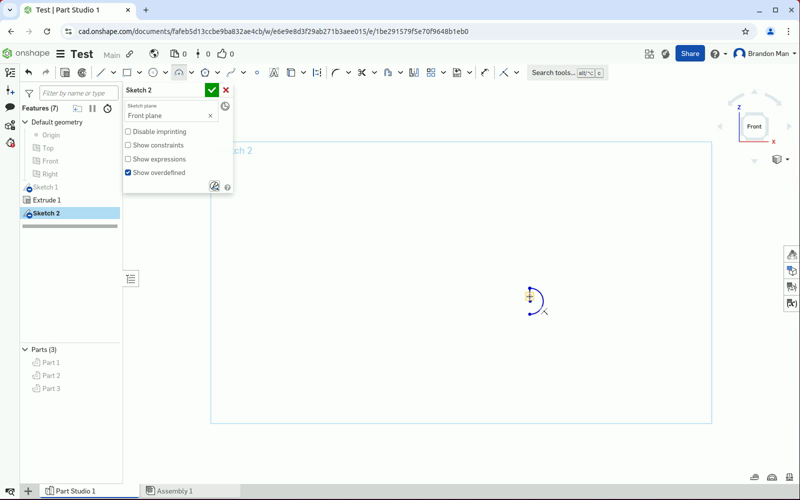
key_down(shift)
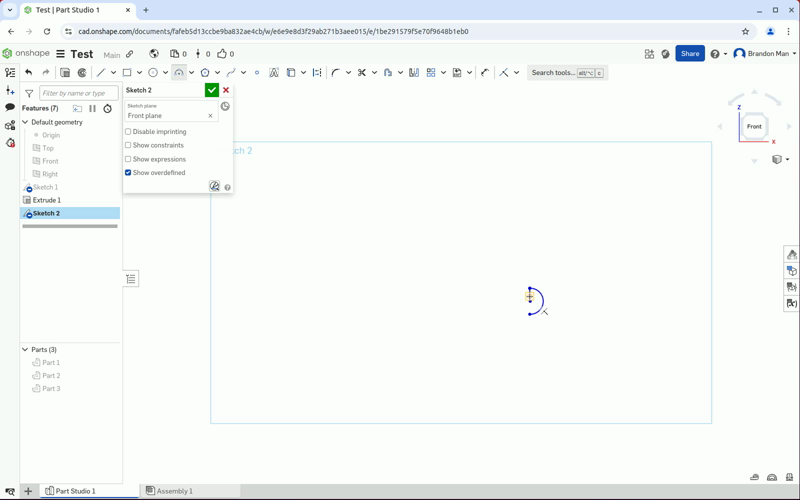
mouse_move(529, 306)
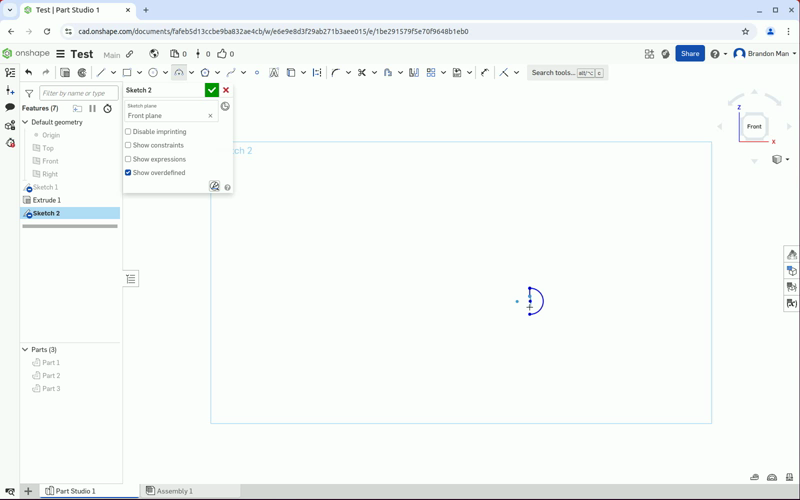
click(529, 306)
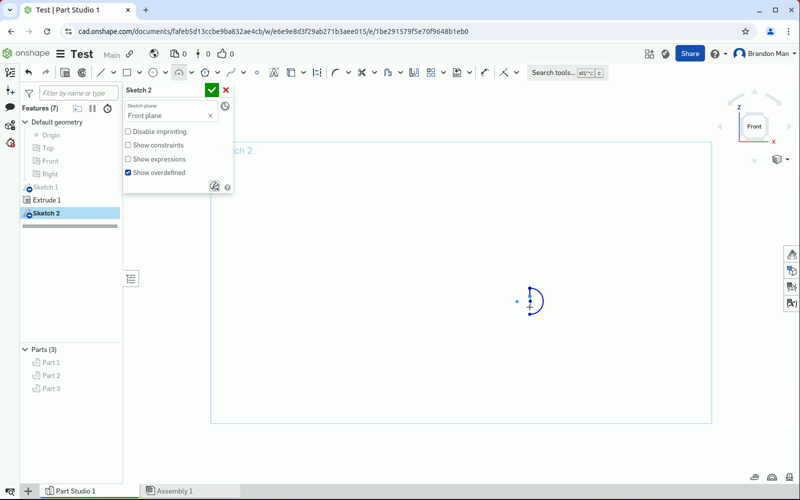
mouse_move(535, 301)
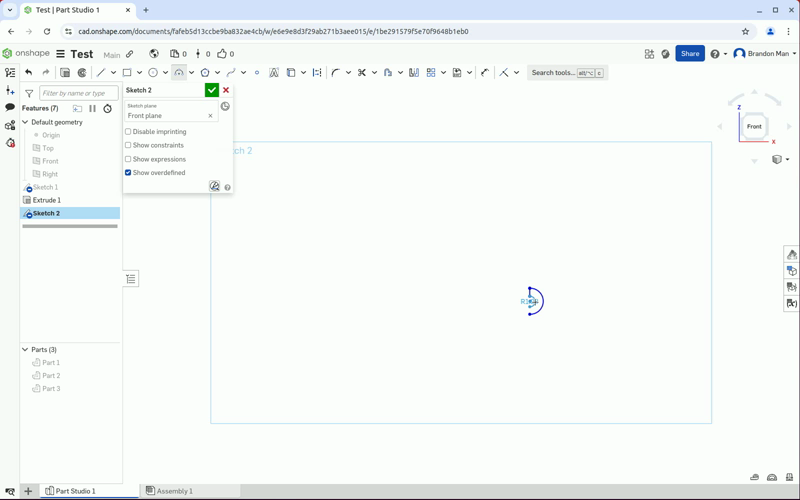
click(535, 301)
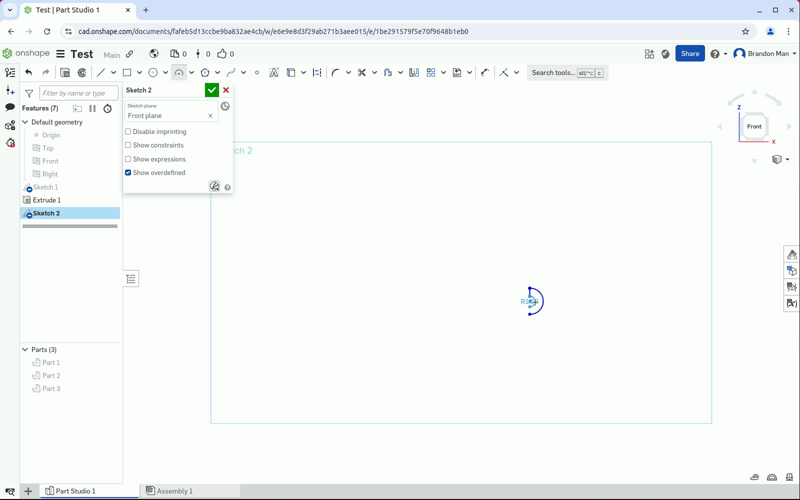
key_up(shift)
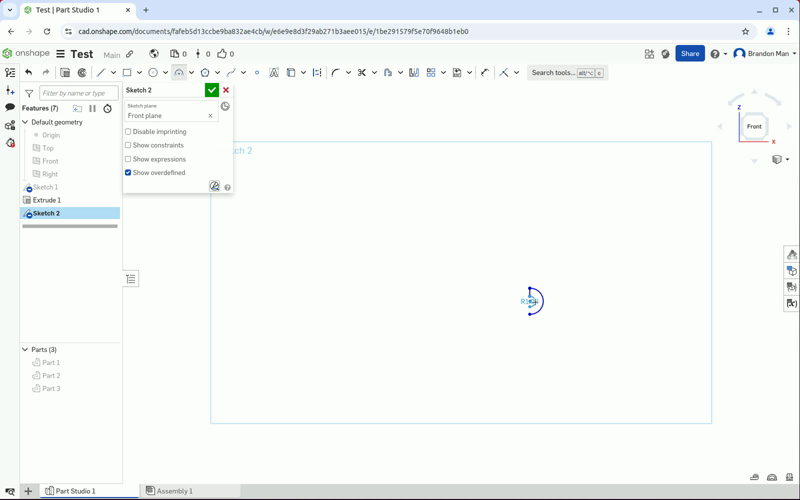
key(esc)
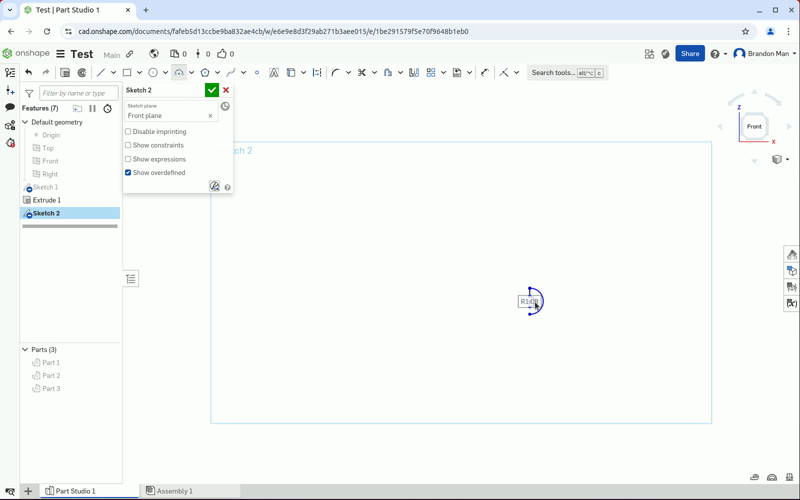
key(l)
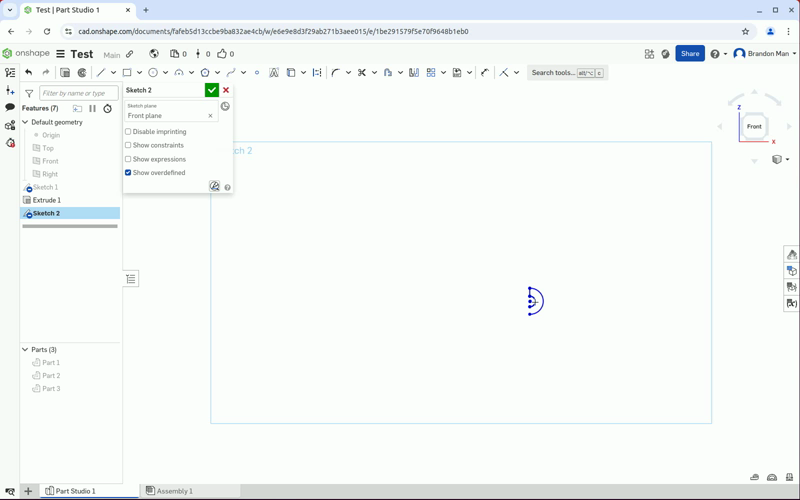
mouse_move(529, 306)
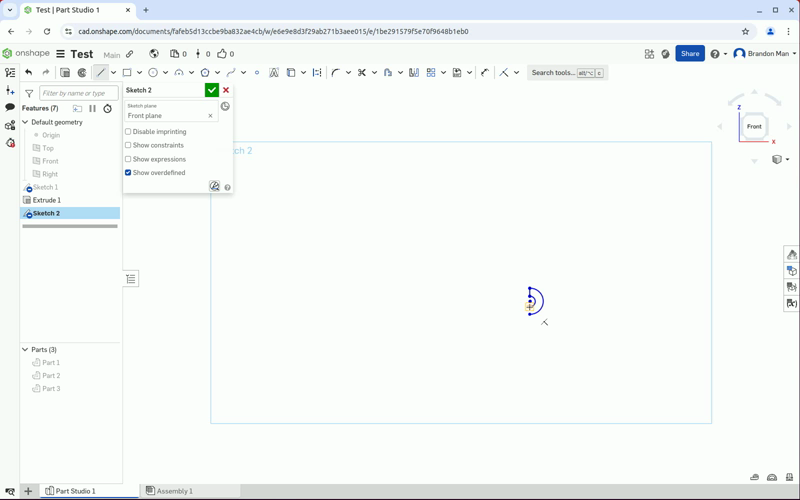
click(529, 306)
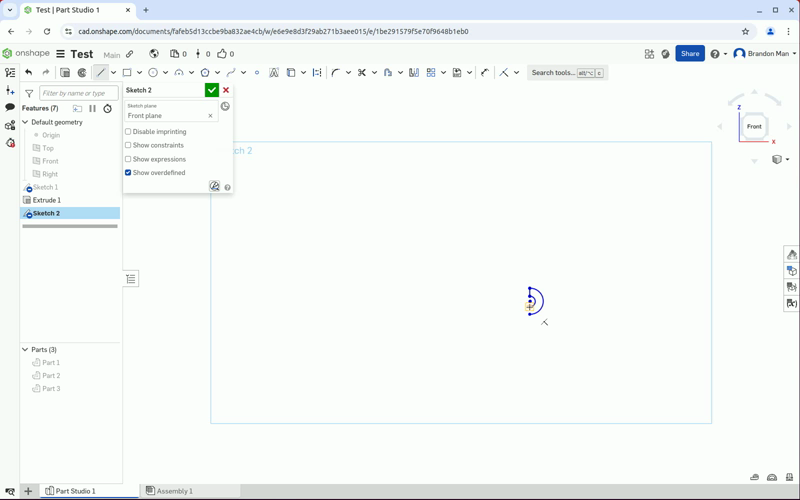
mouse_move(559, 306)
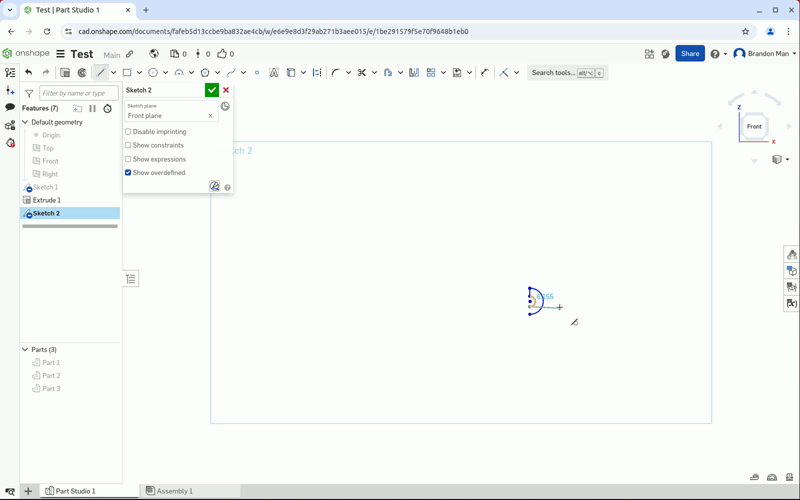
key_down(shift)
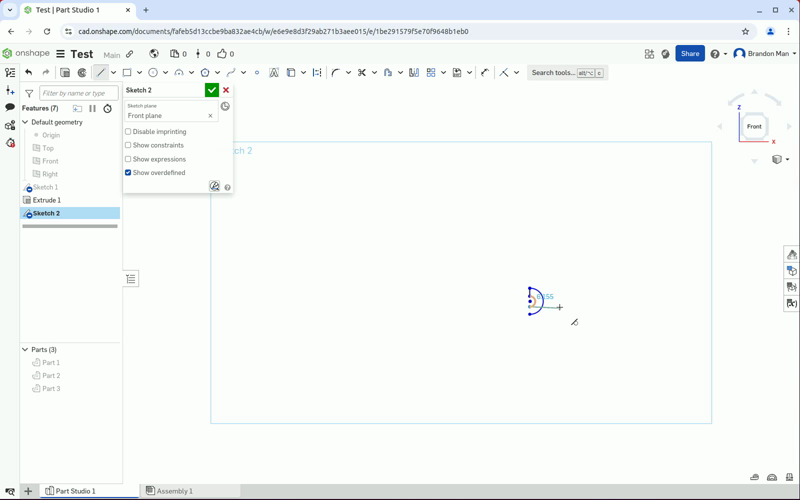
mouse_move(529, 314)
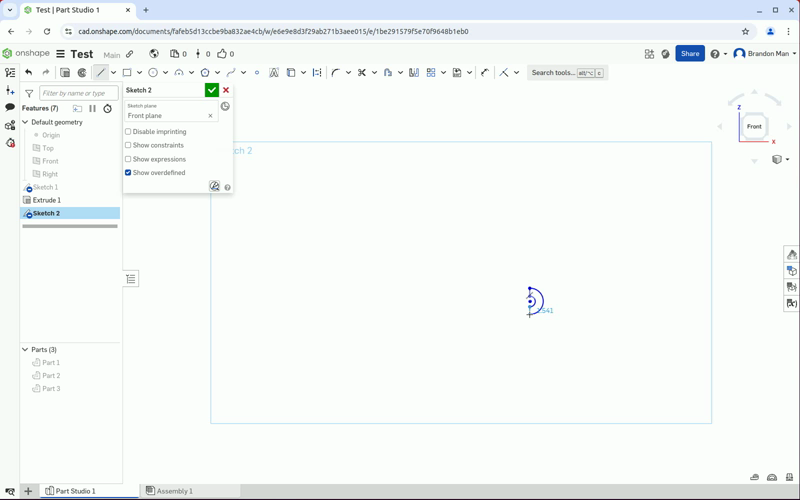
key_up(shift)
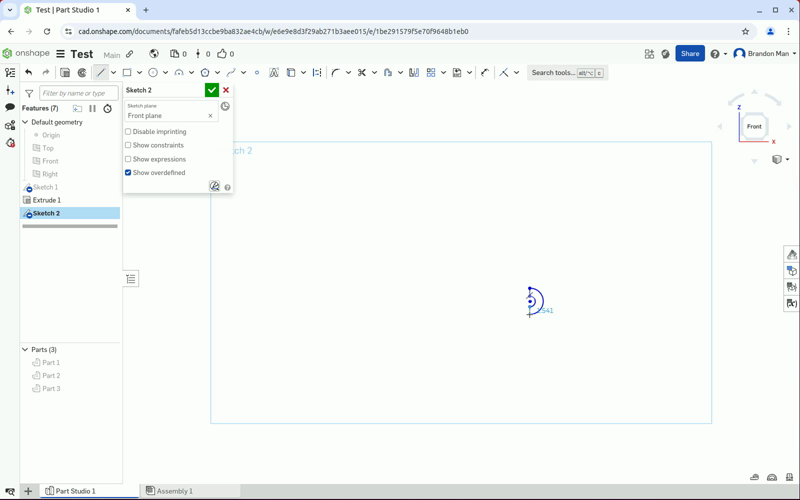
click(529, 314)
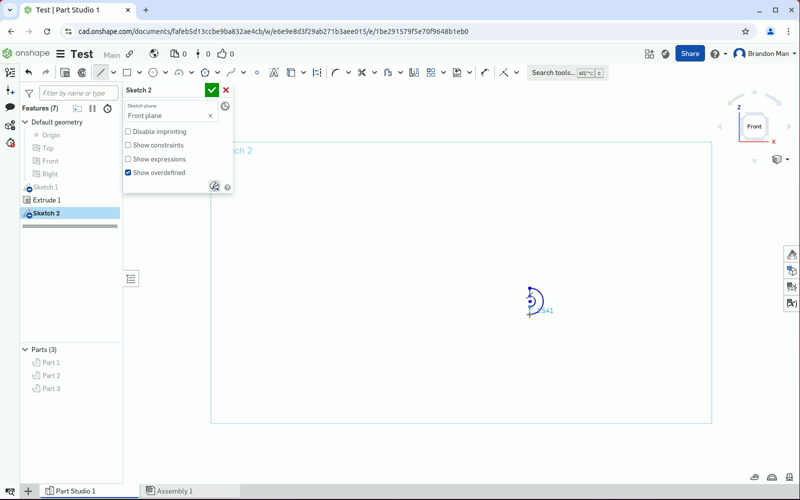
key(esc)
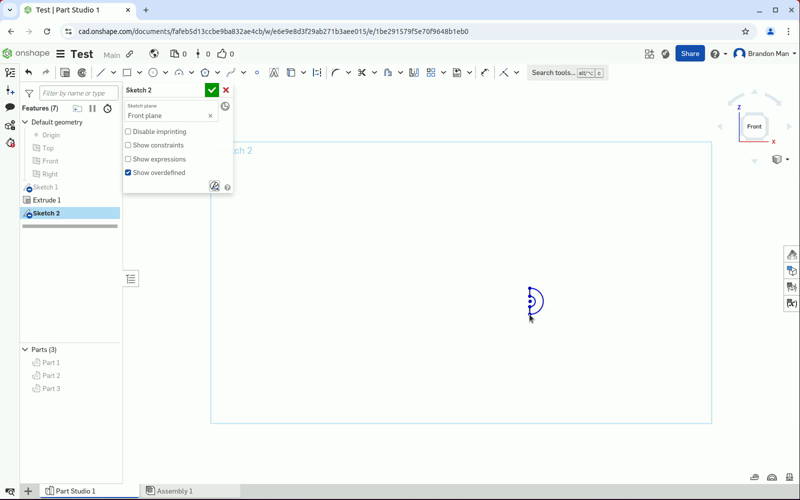
mouse_move(537, 292)
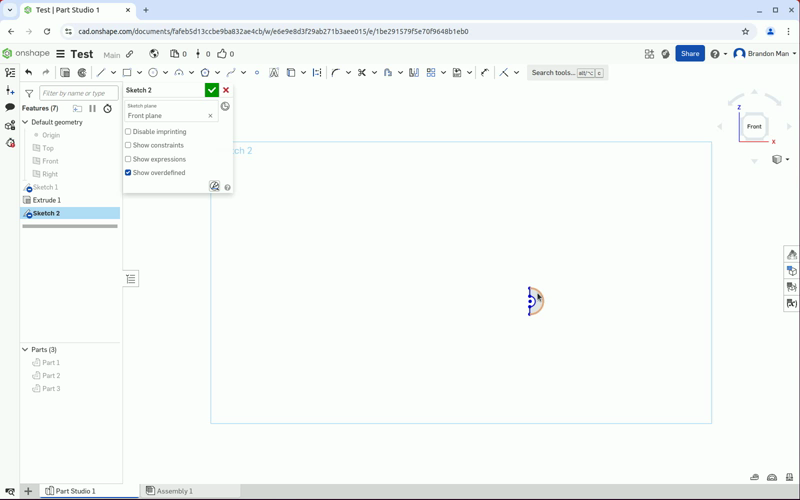
scroll(6)
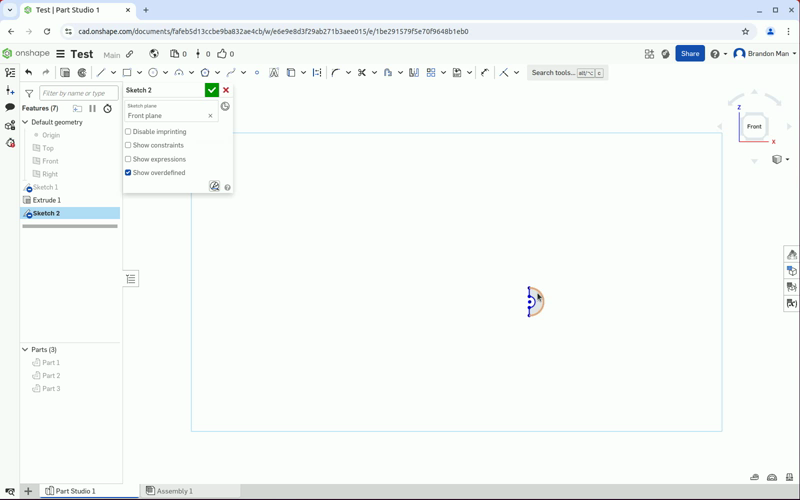
scroll(6)
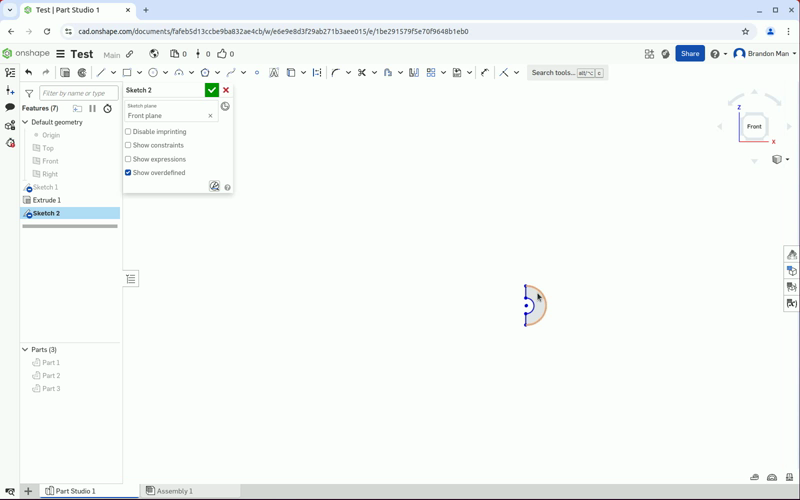
scroll(6)
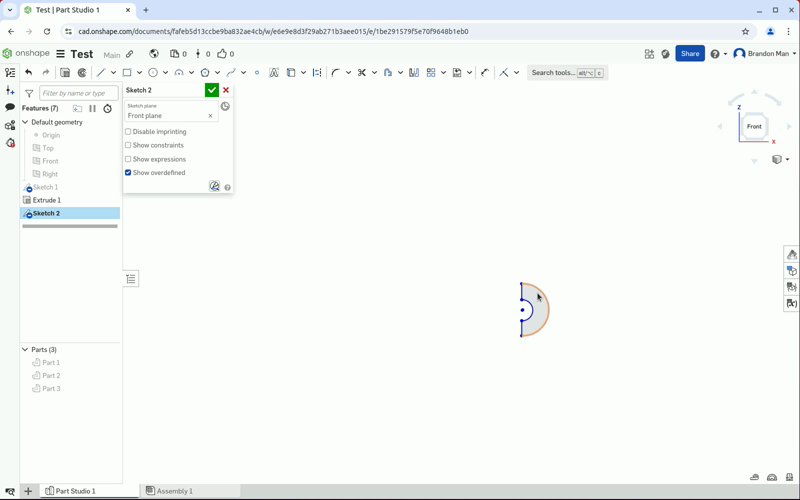
scroll(6)
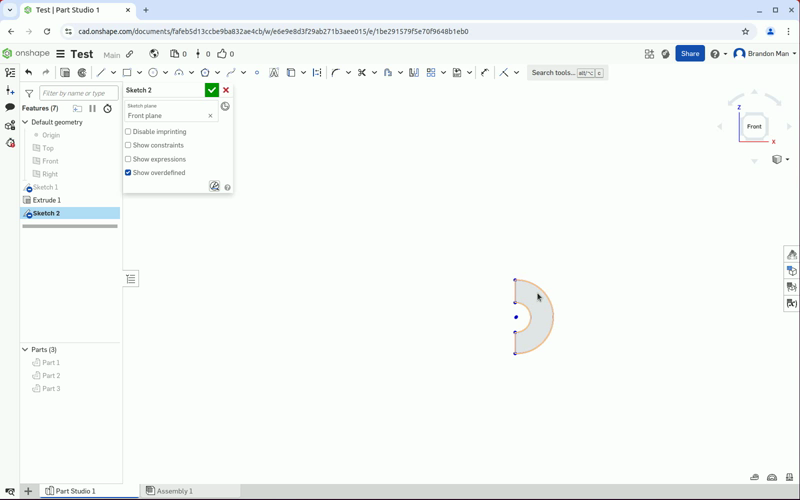
scroll(6)
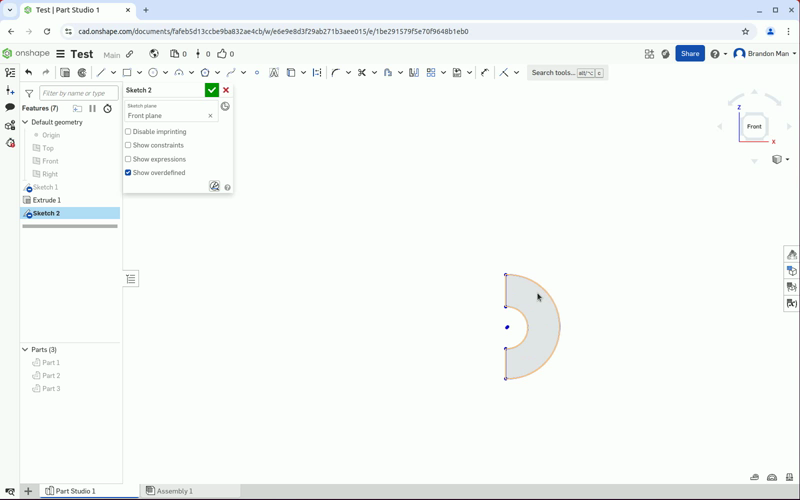
scroll(6)
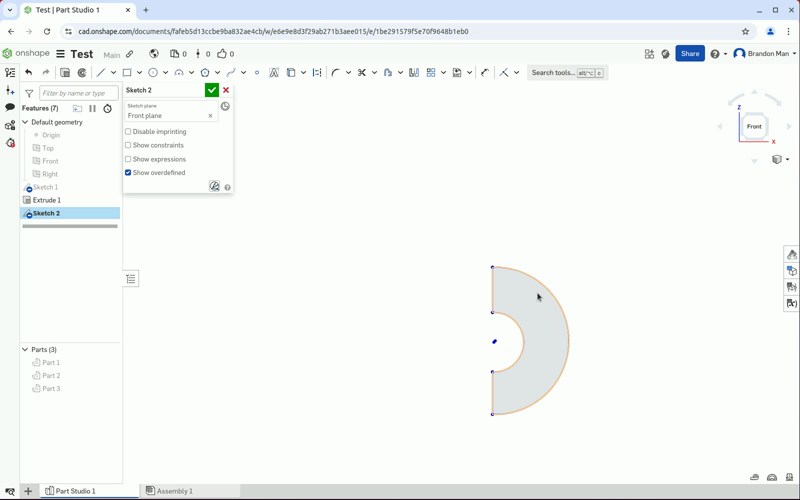
scroll(6)
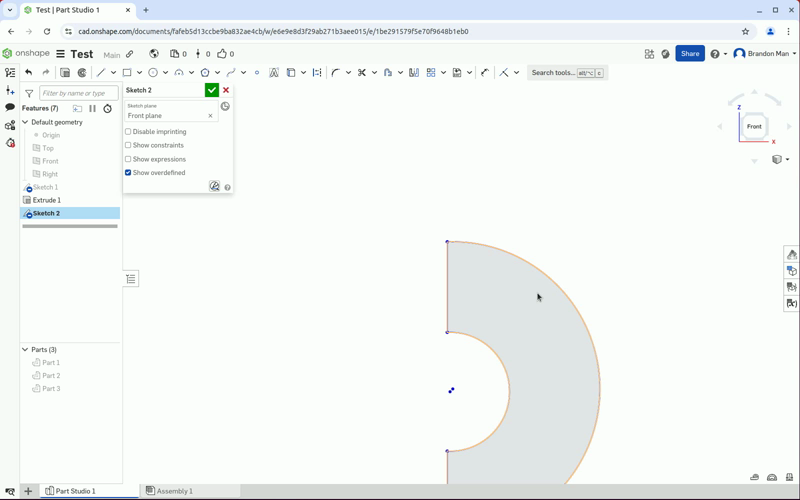
click(537, 292)
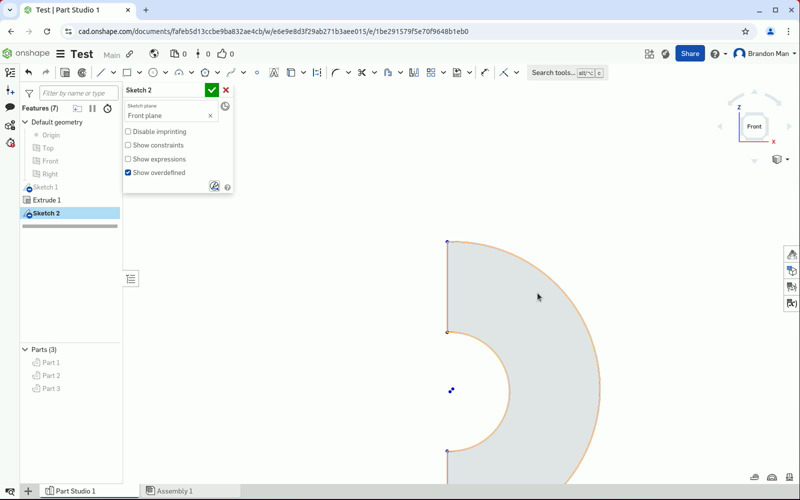
scroll(-6)
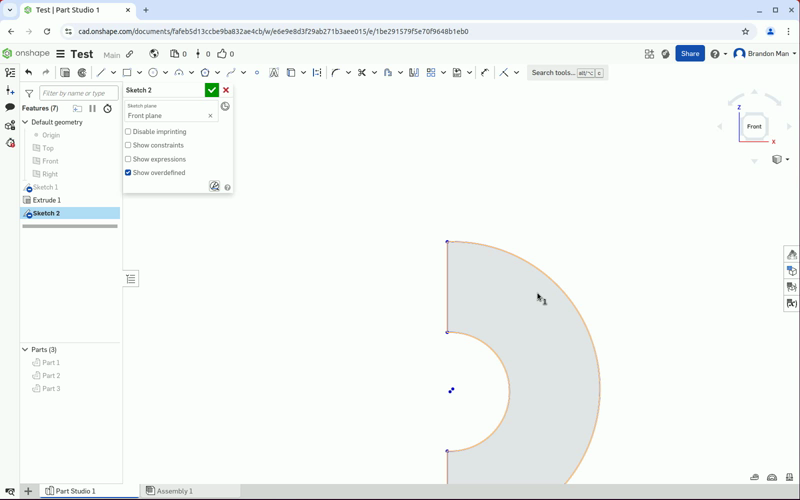
scroll(-6)
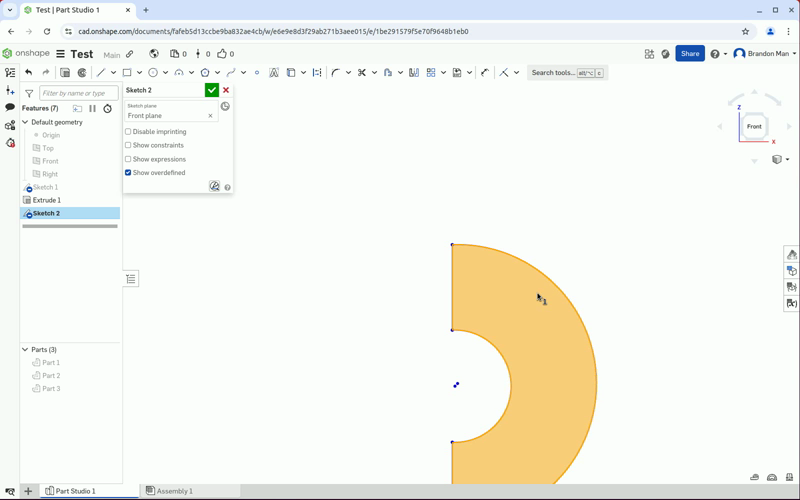
scroll(-6)
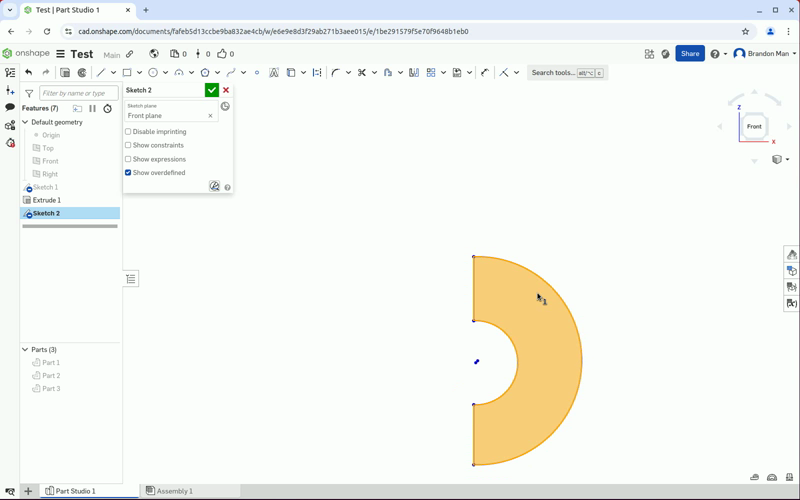
scroll(-6)
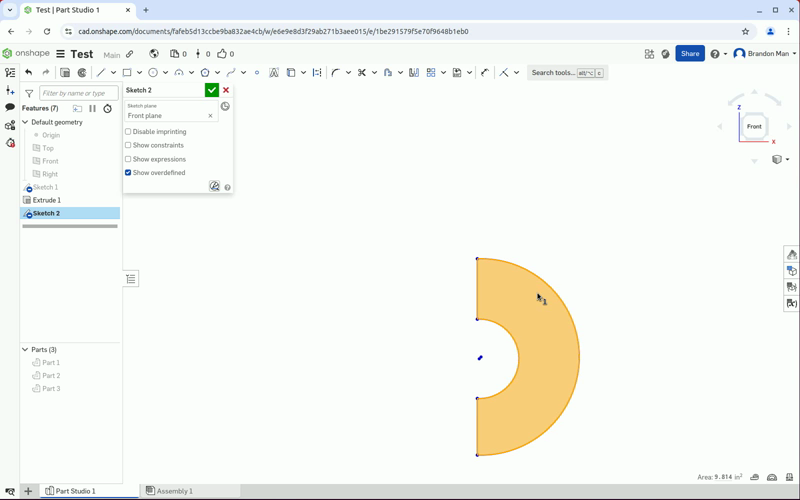
scroll(-6)
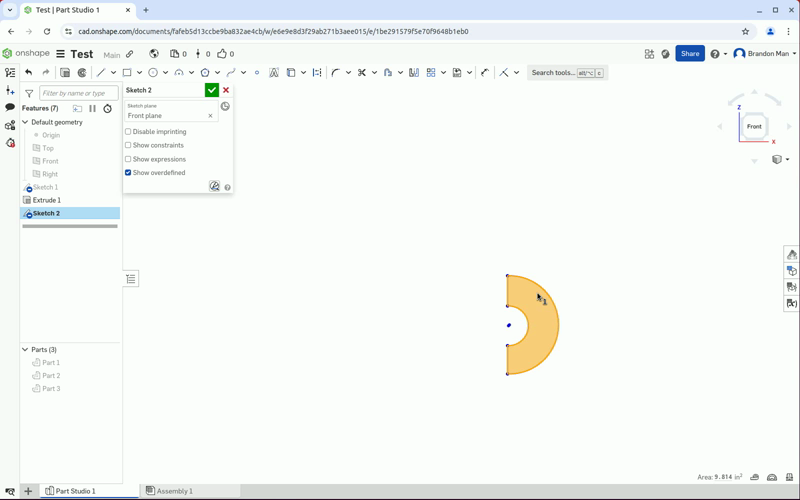
scroll(-6)
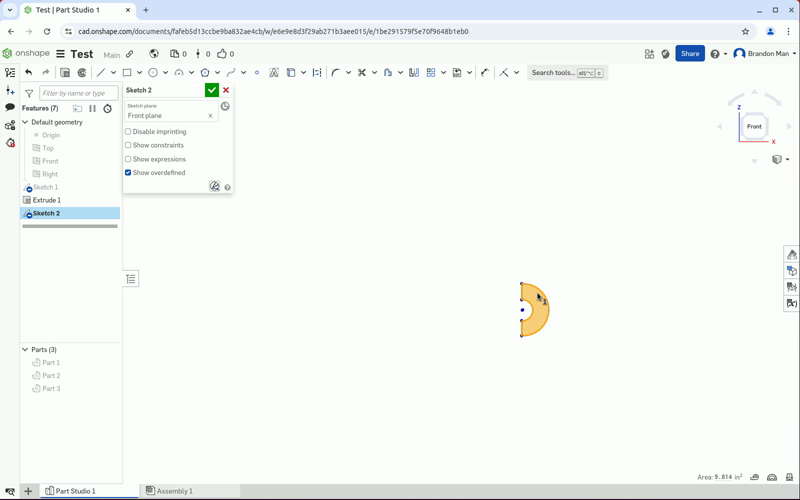
scroll(-6)
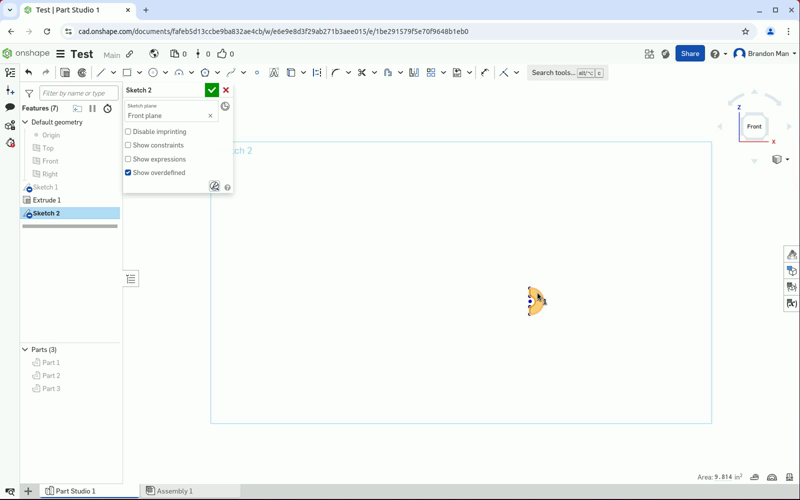
mouse_move(73, 352)
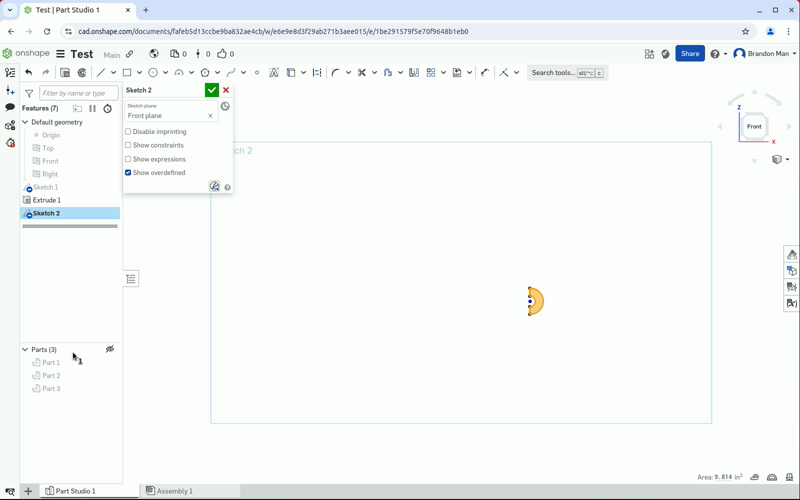
key(shift+y)
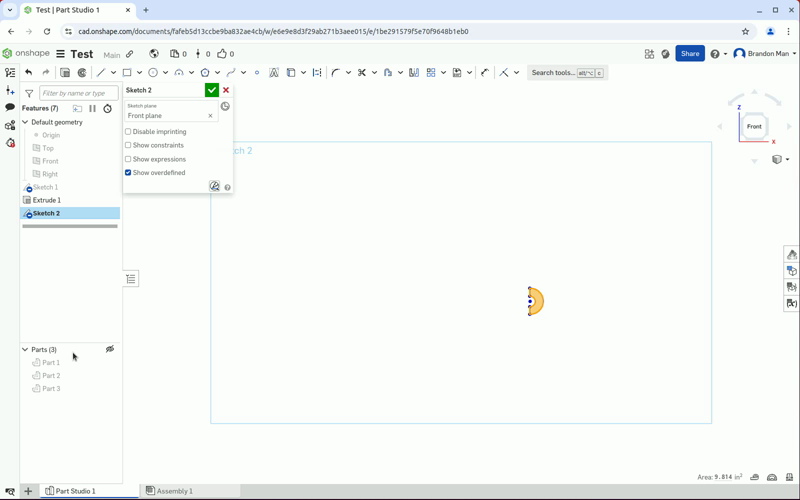
key(shift+e)
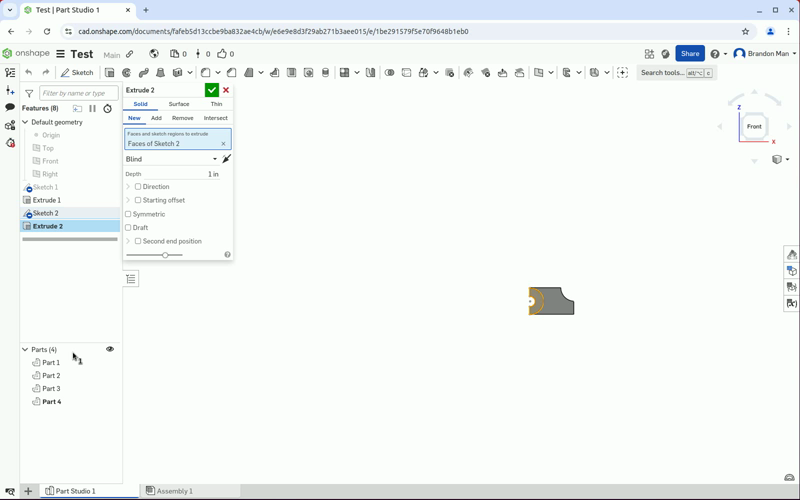
mouse_move(143, 106)
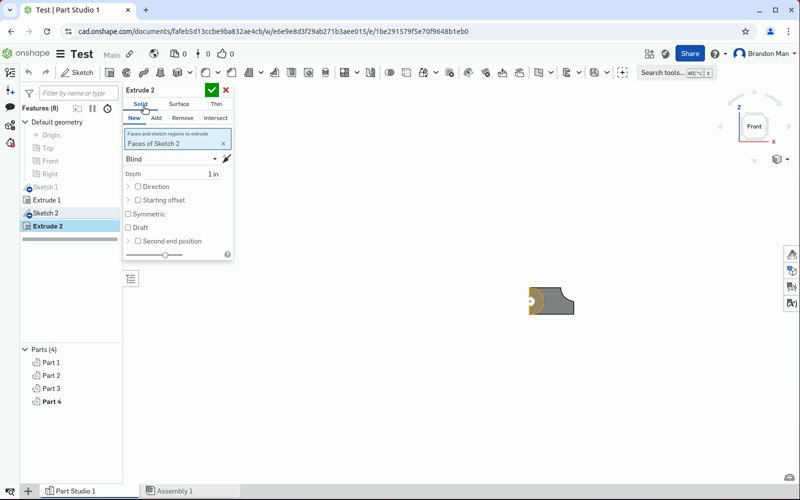
click(143, 106)
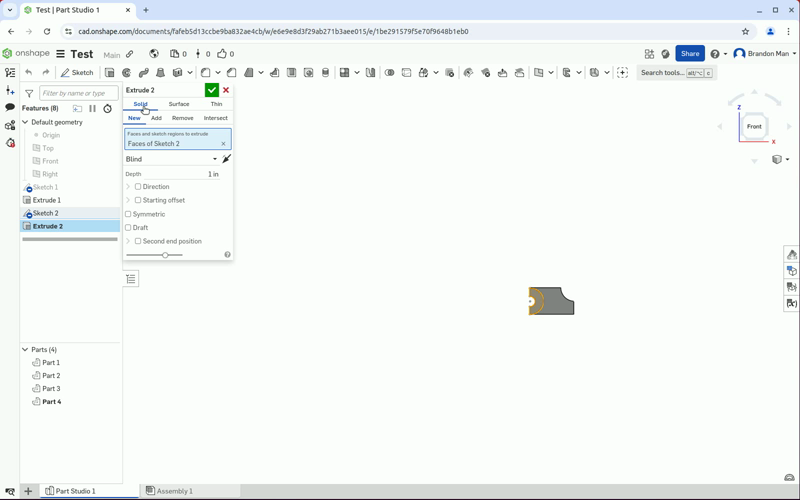
mouse_move(137, 120)
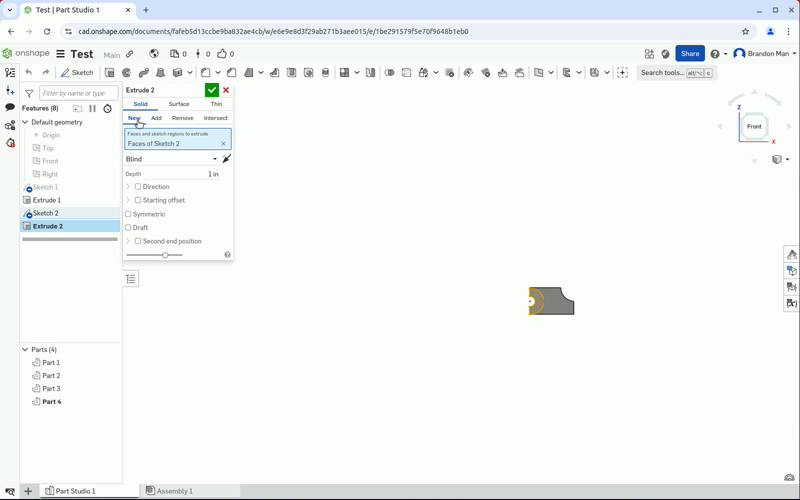
click(137, 120)
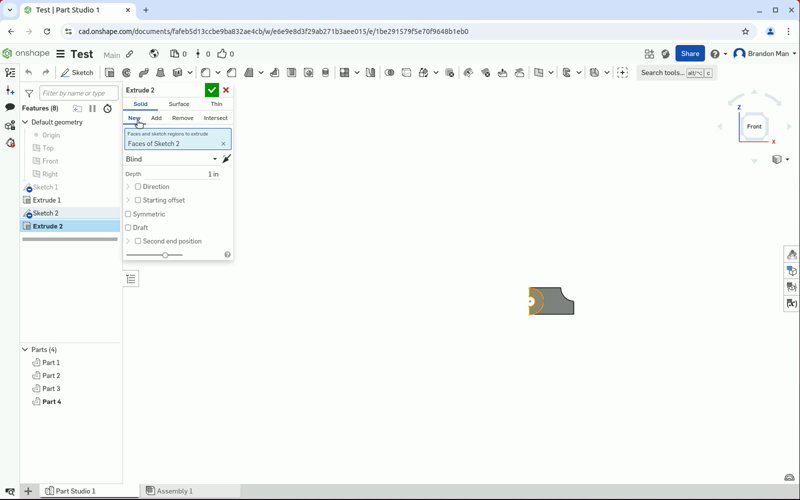
key(tab, 4)
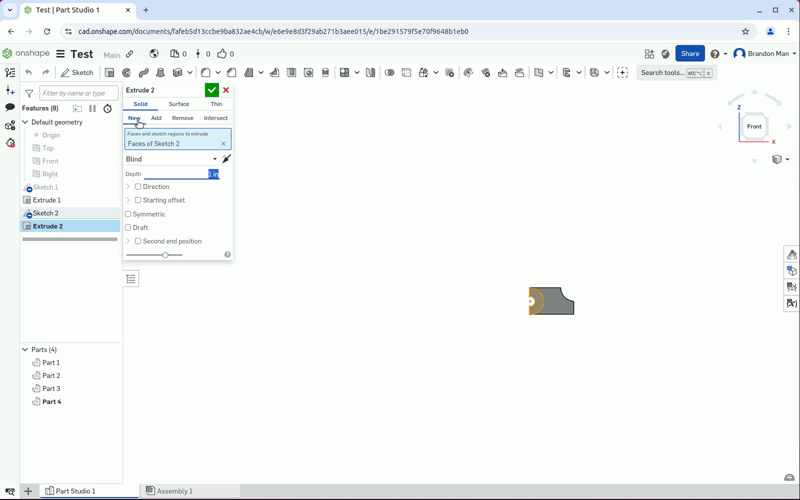
text(2.166)
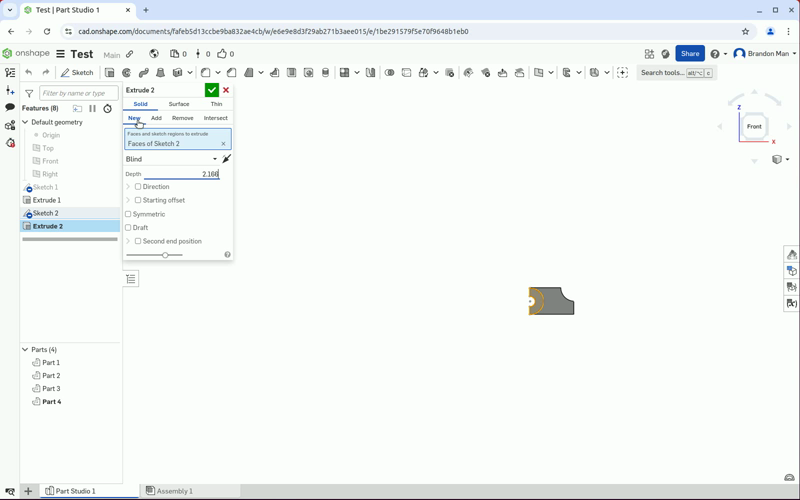
key(enter)
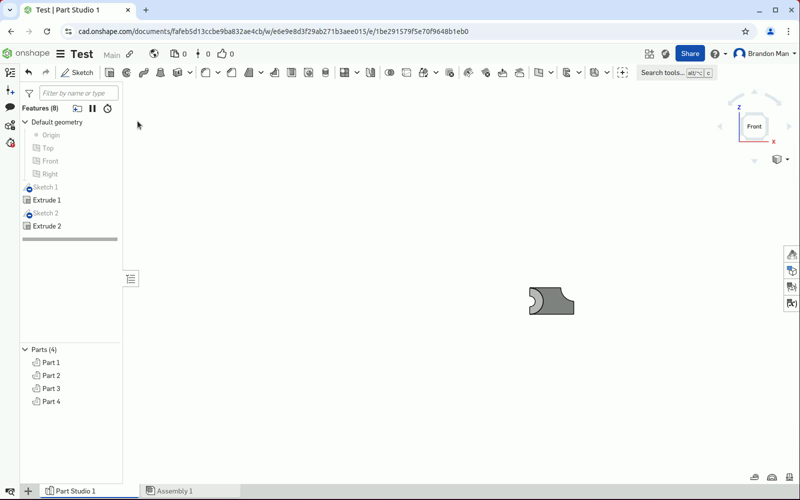
key(shift+h)
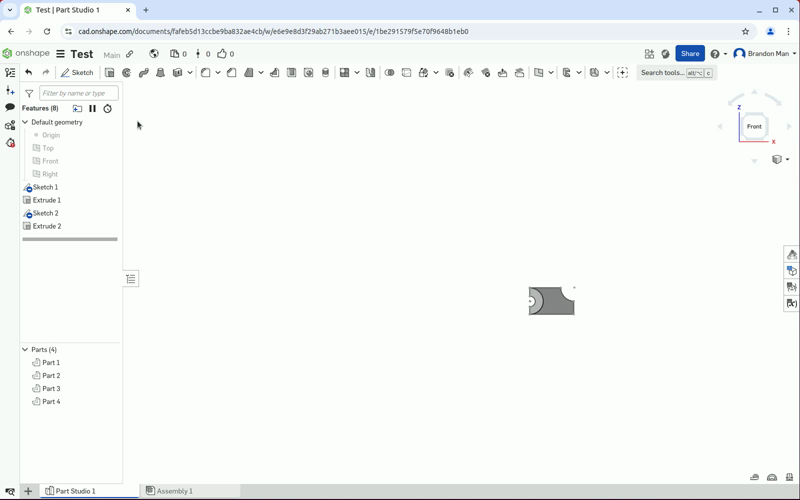
key(shift+h)
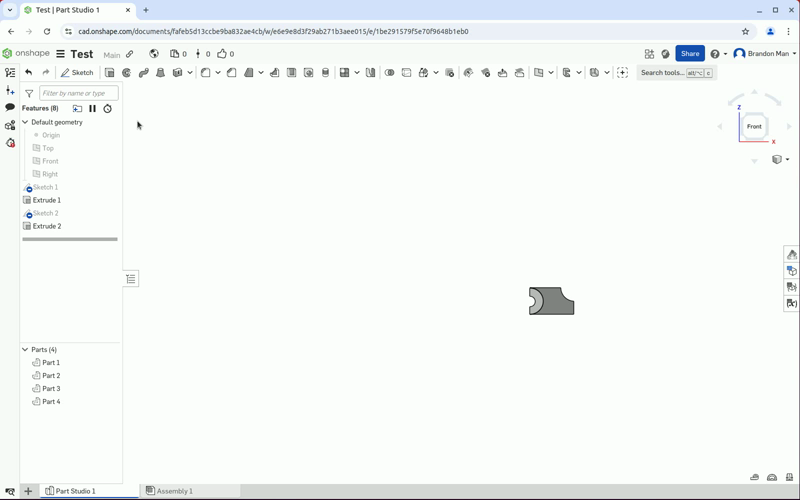
mouse_move(73, 189)
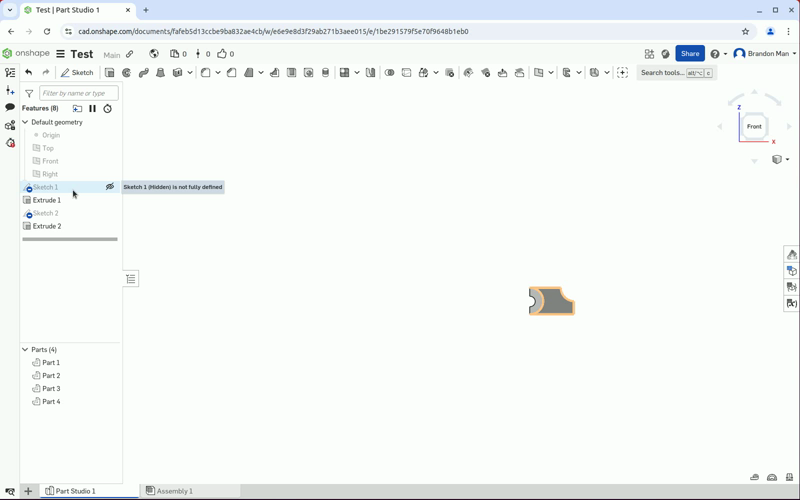
click(73, 189)
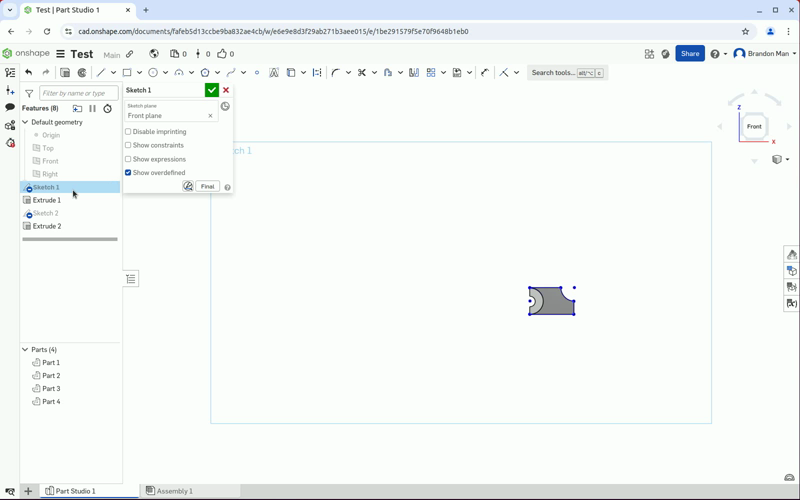
mouse_move(229, 92)
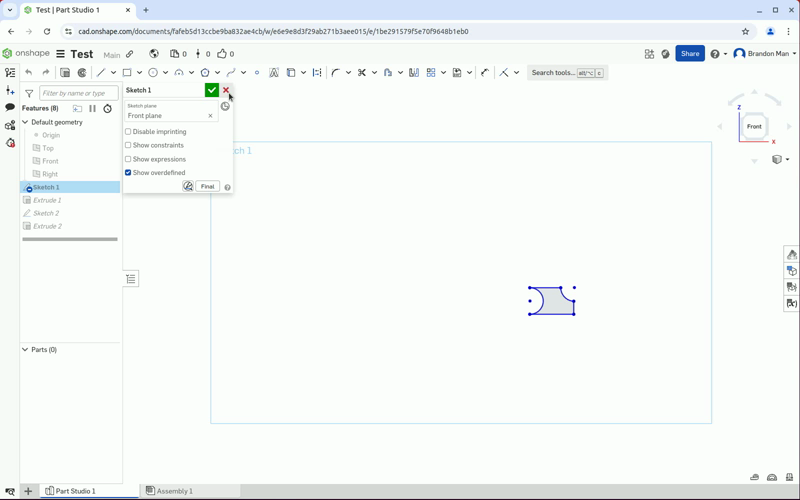
click(229, 92)
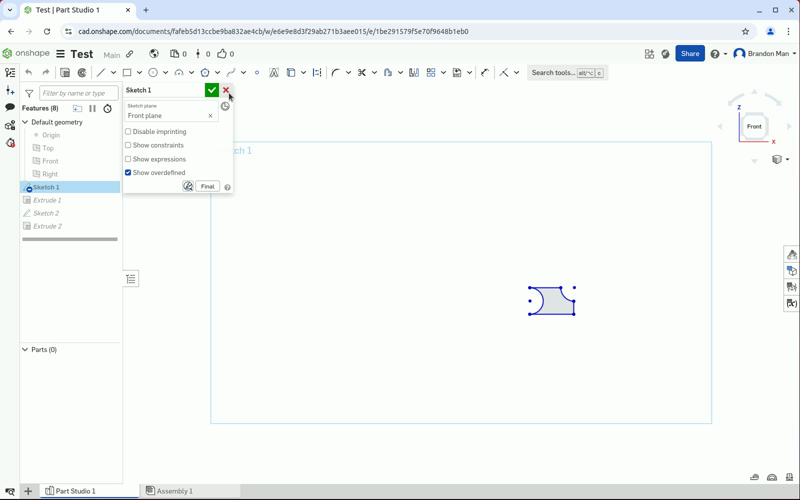
key(shift+s)
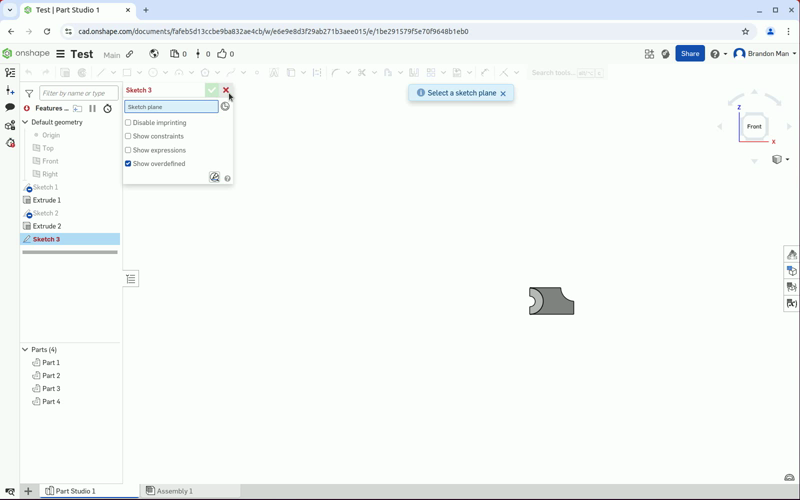
mouse_move(73, 163)
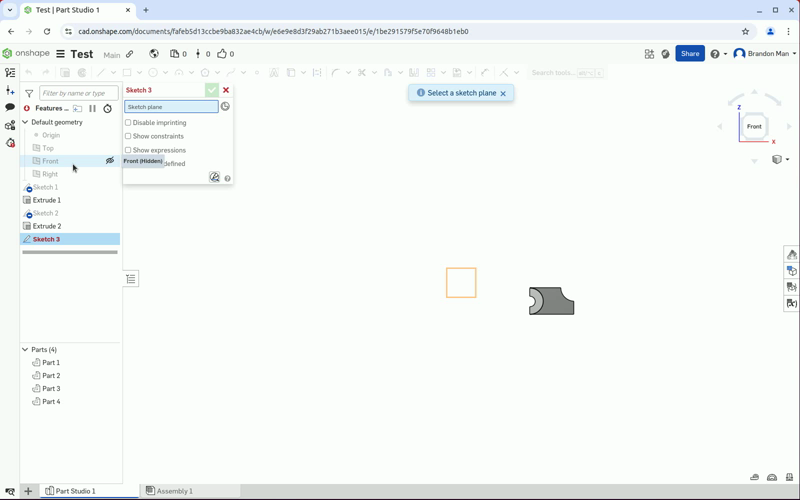
click(73, 163)
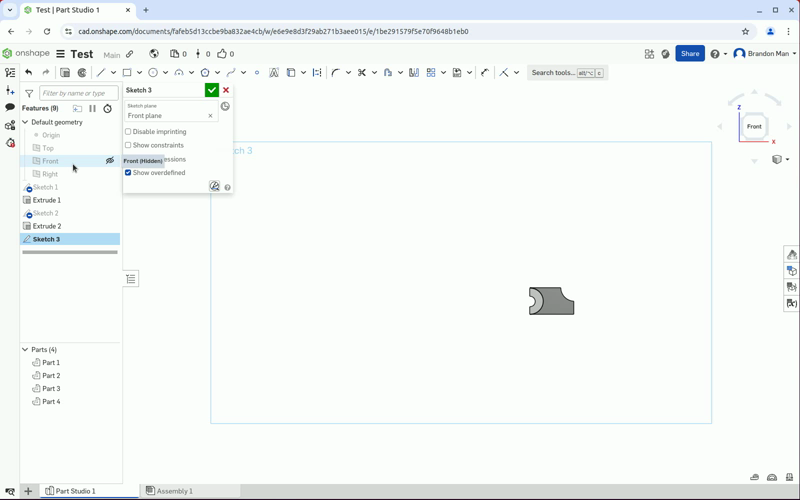
mouse_move(73, 352)
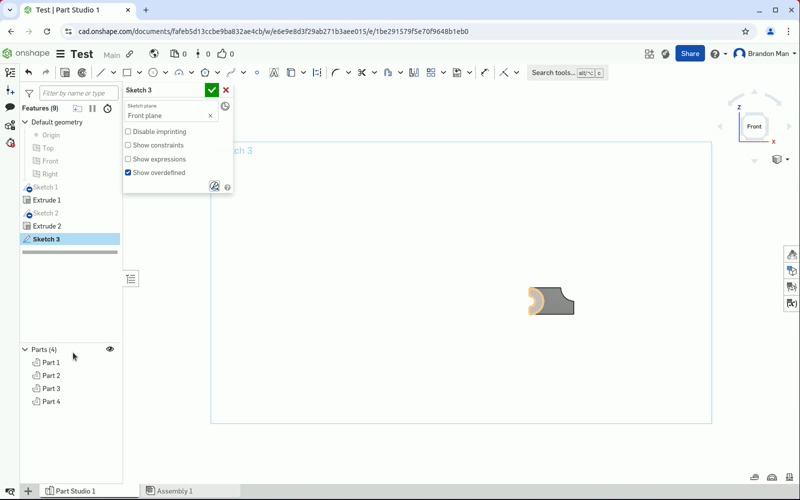
key(y)
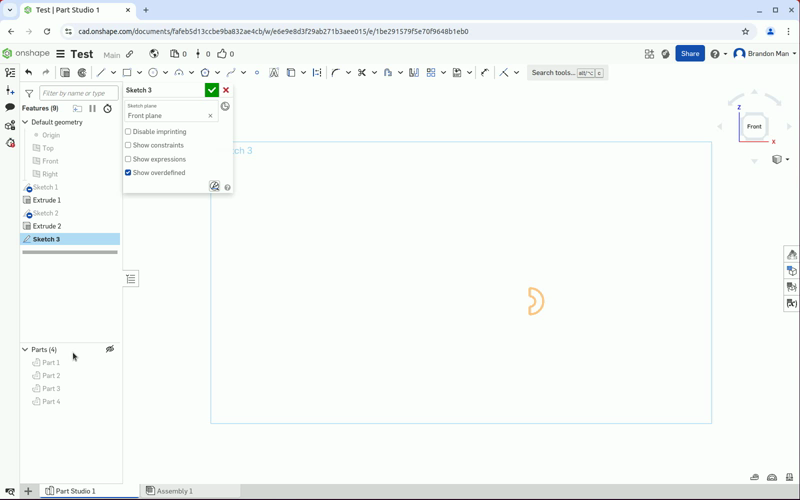
key(a)
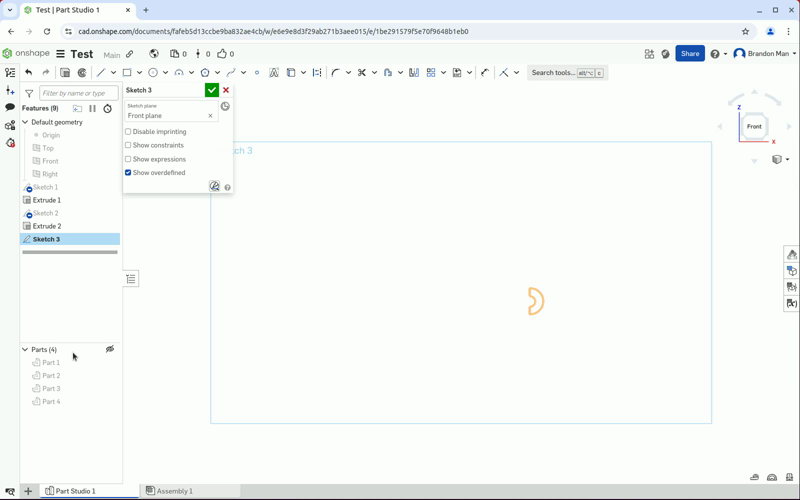
key_down(shift)
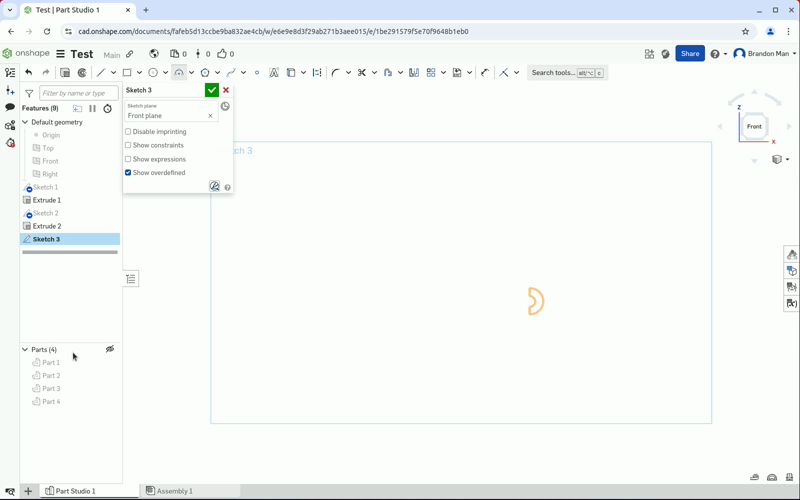
mouse_move(529, 314)
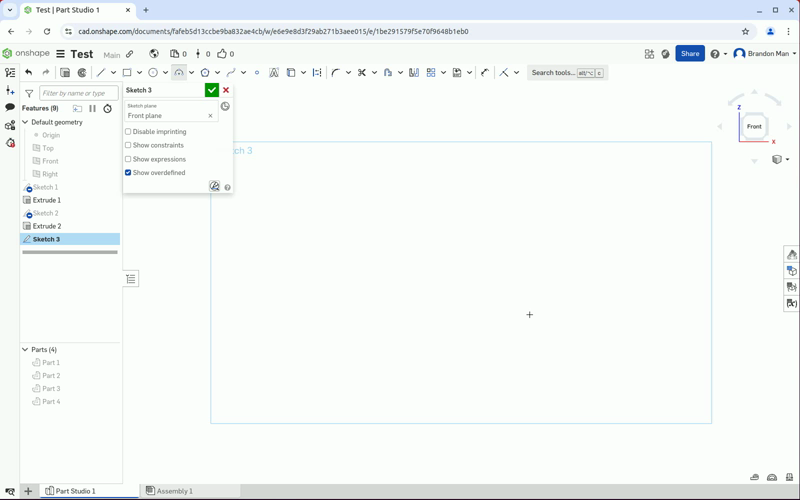
click(529, 314)
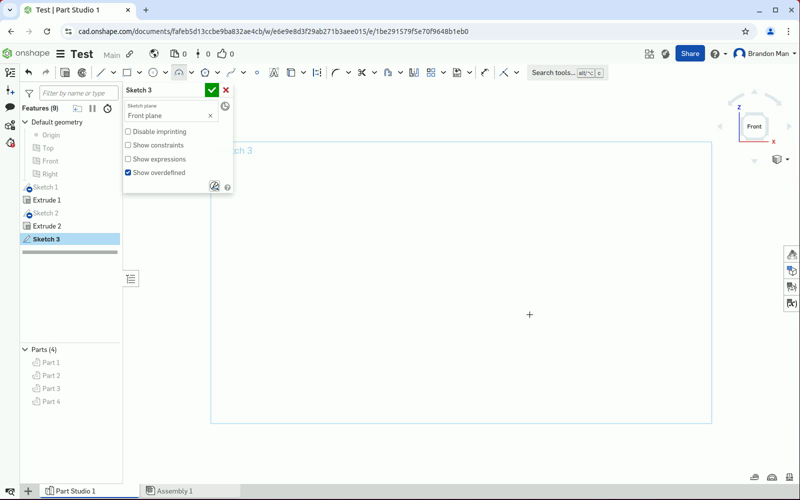
key_up(shift)
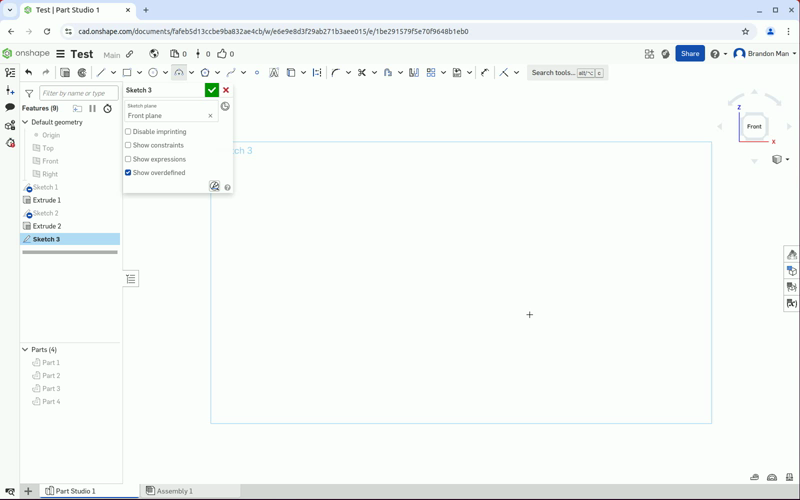
key_down(shift)
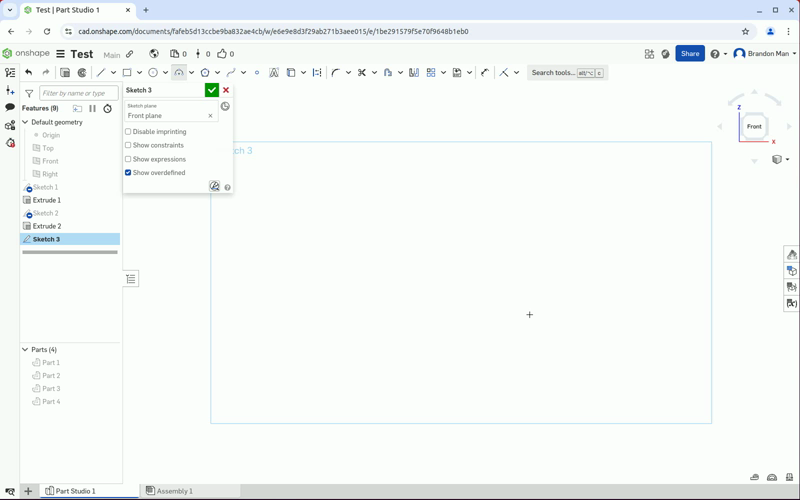
mouse_move(529, 288)
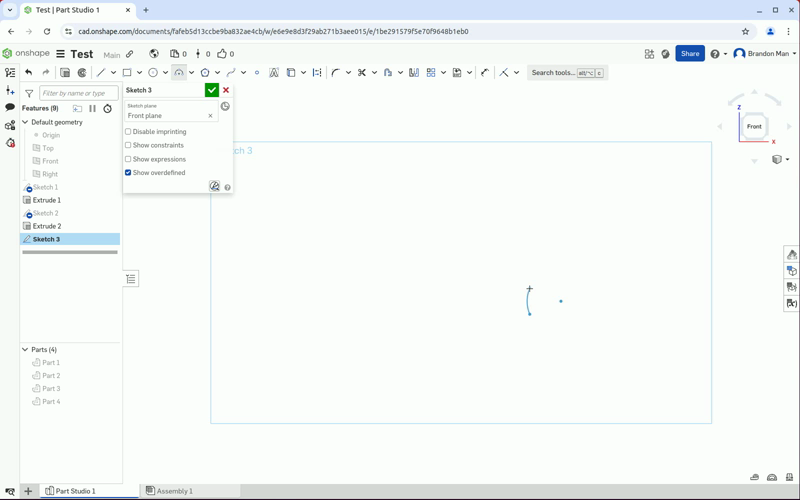
click(529, 288)
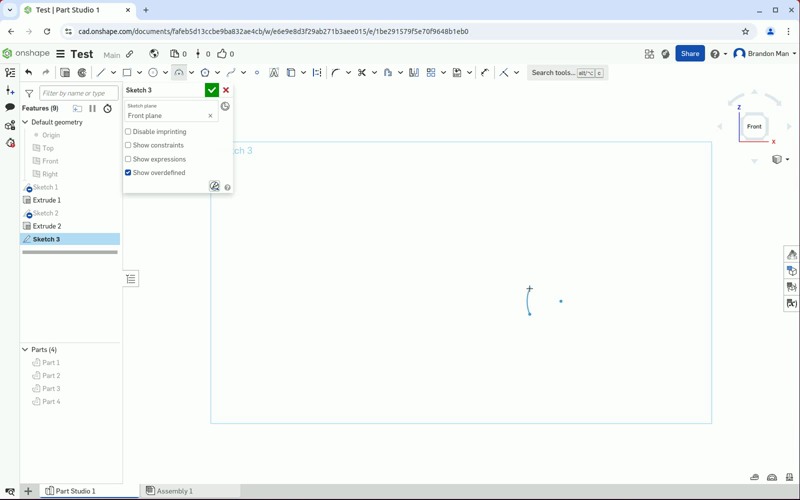
mouse_move(543, 301)
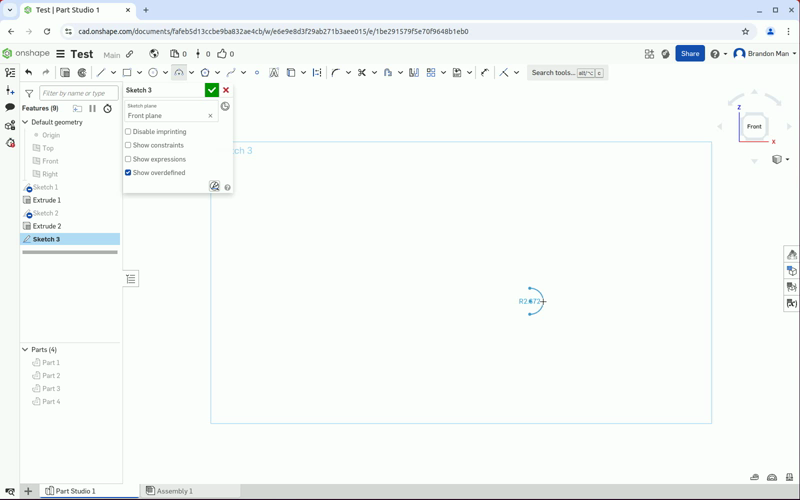
click(543, 301)
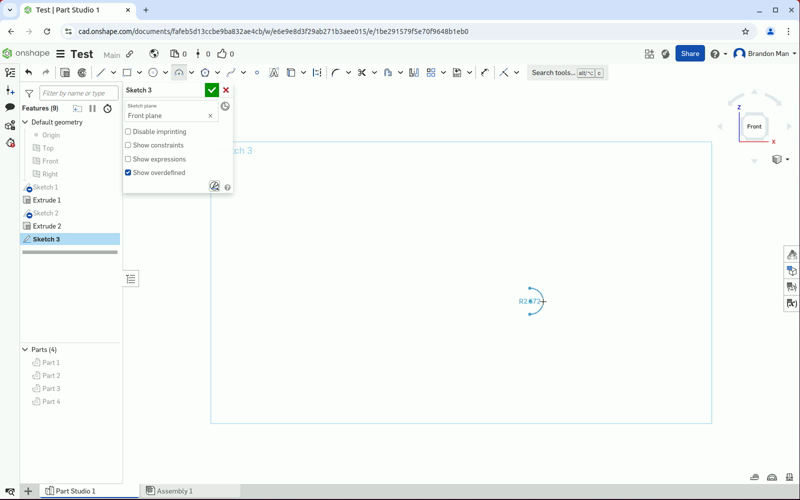
key_up(shift)
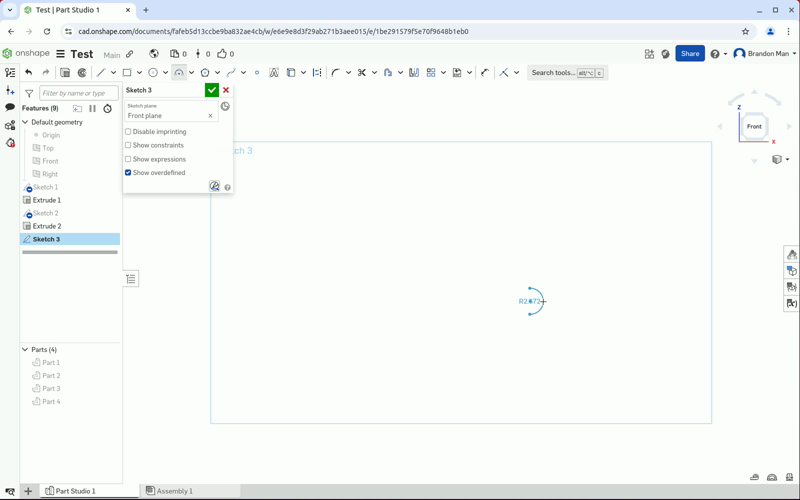
key(esc)
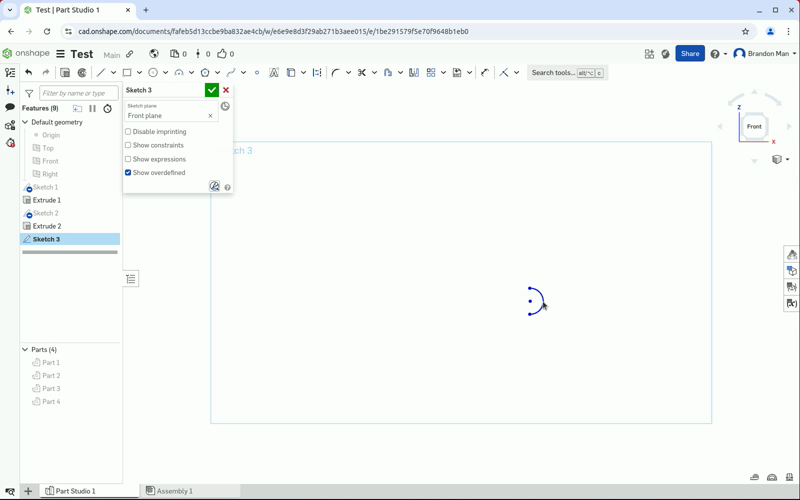
key(l)
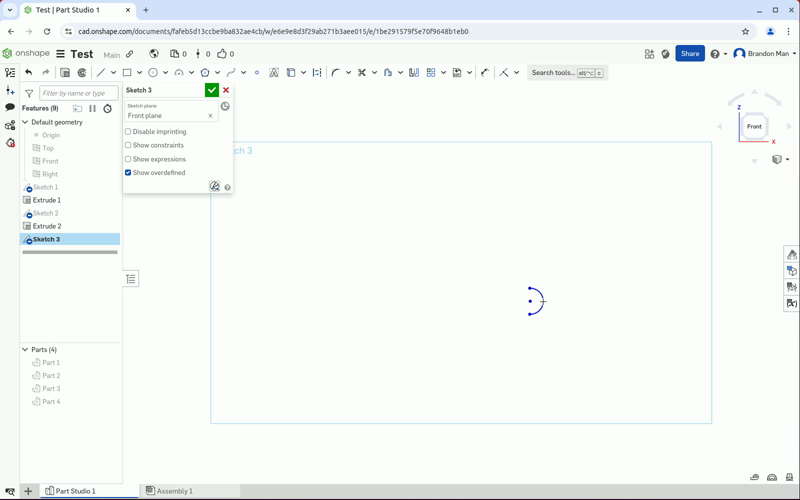
mouse_move(529, 288)
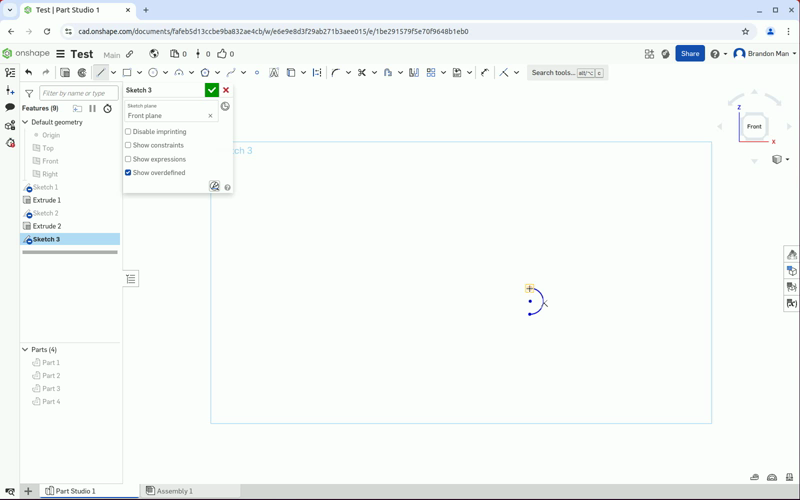
click(529, 288)
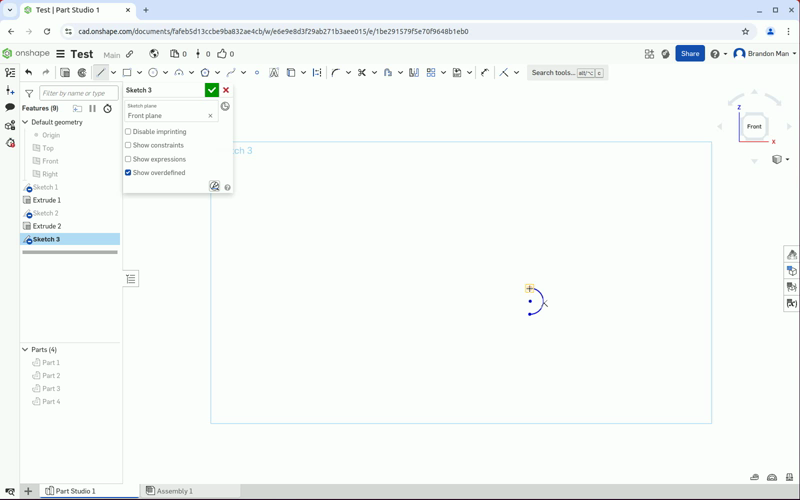
key_down(shift)
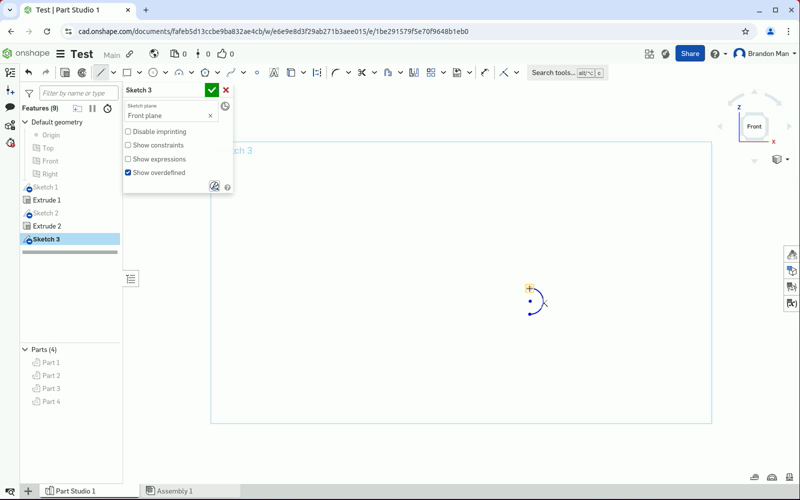
mouse_move(559, 288)
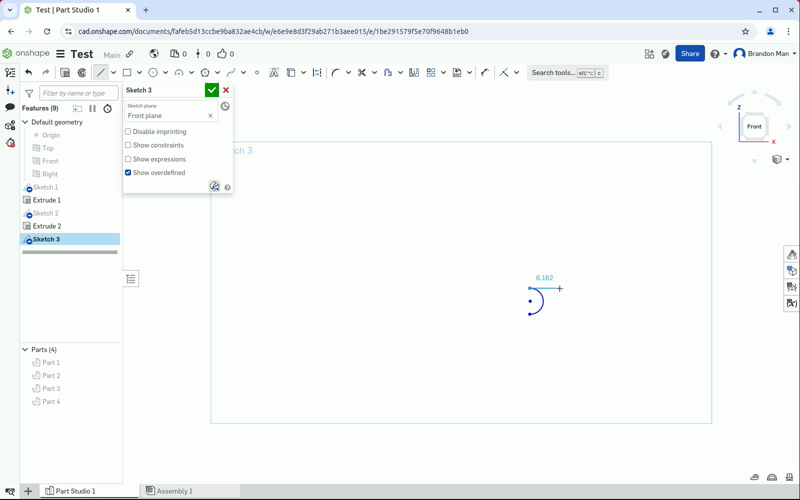
mouse_move(529, 296)
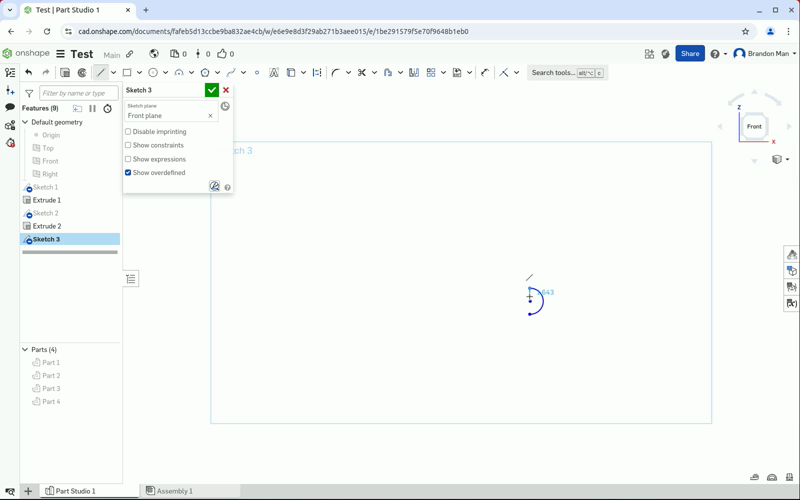
click(529, 296)
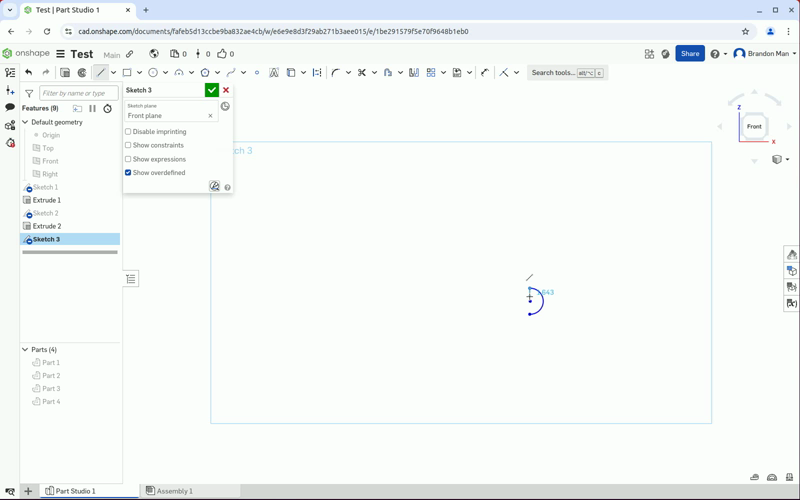
key_up(shift)
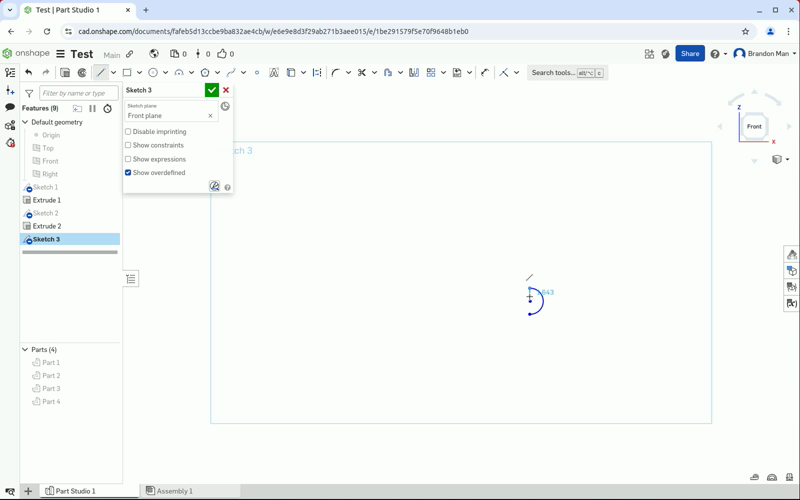
key(esc)
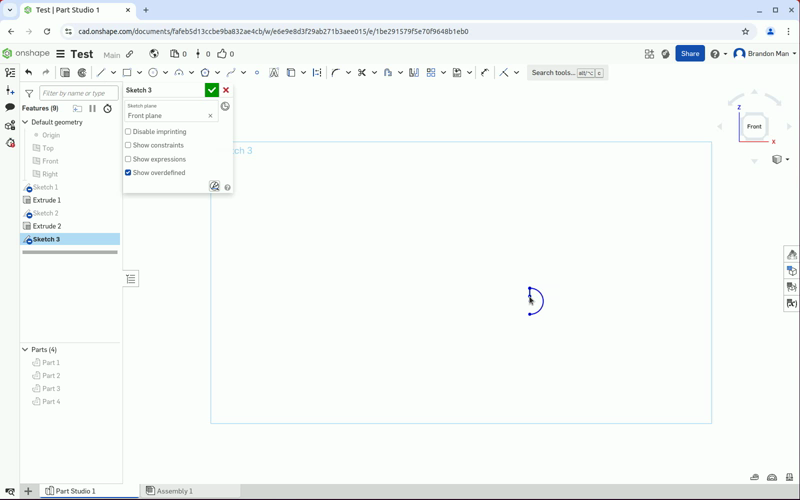
key(a)
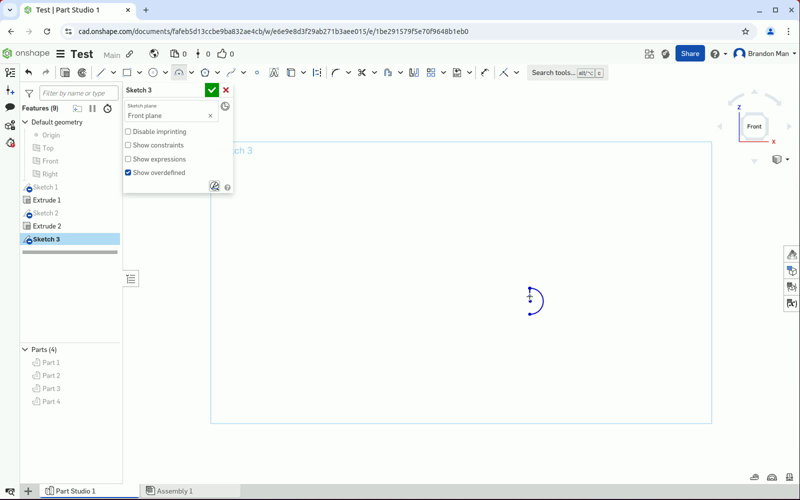
mouse_move(529, 296)
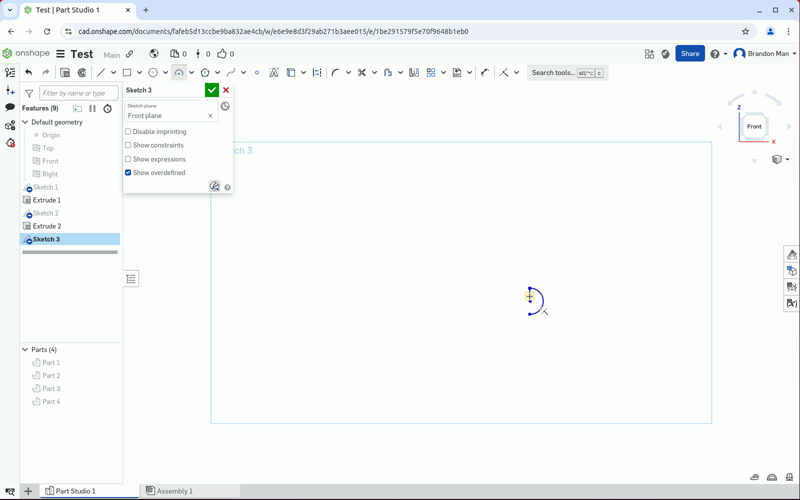
click(529, 296)
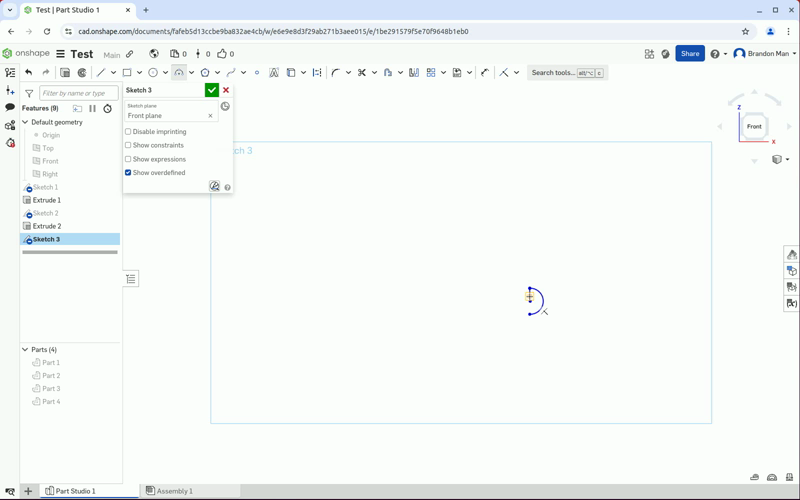
key_down(shift)
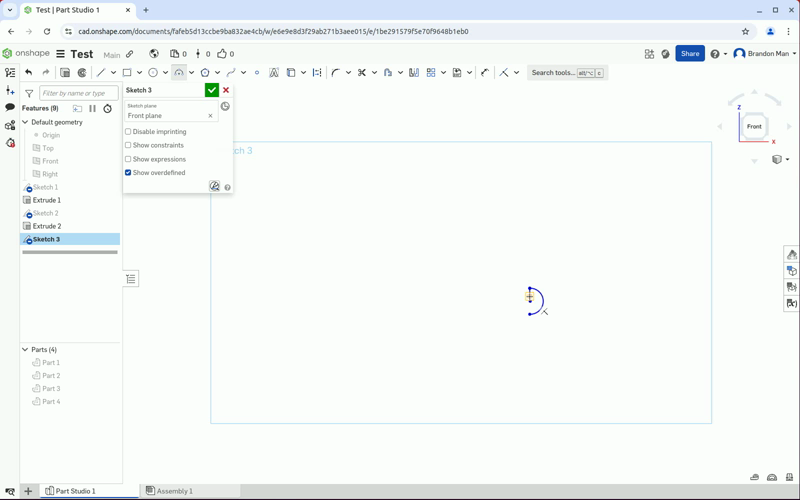
mouse_move(529, 306)
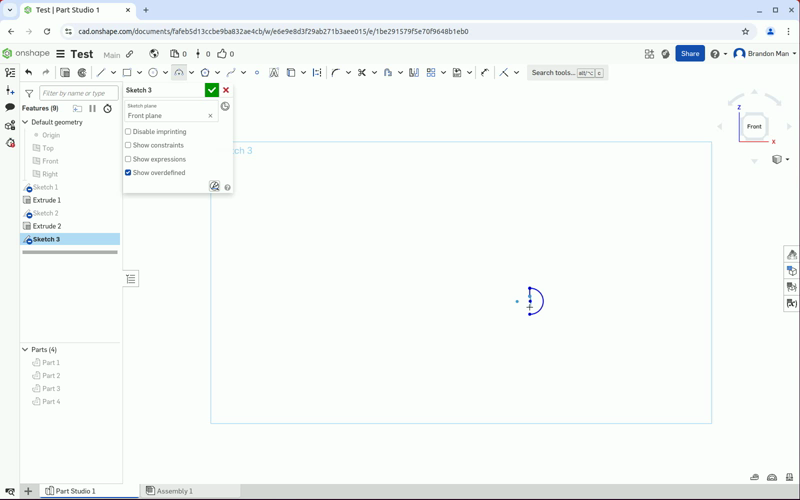
click(529, 306)
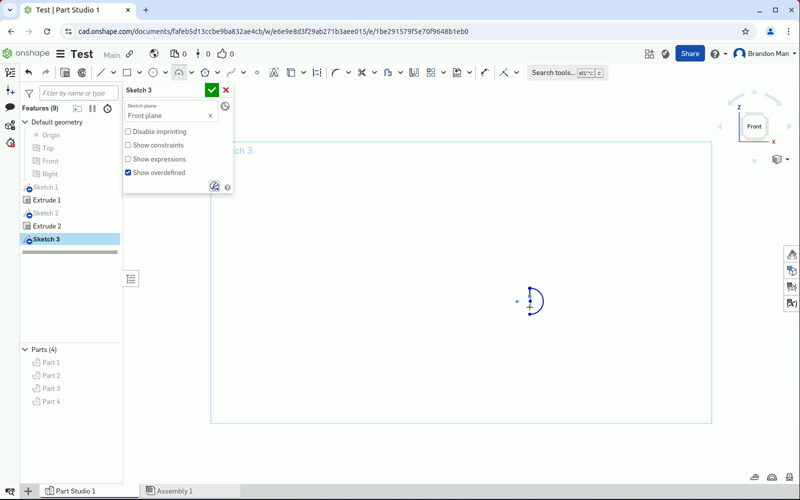
mouse_move(535, 301)
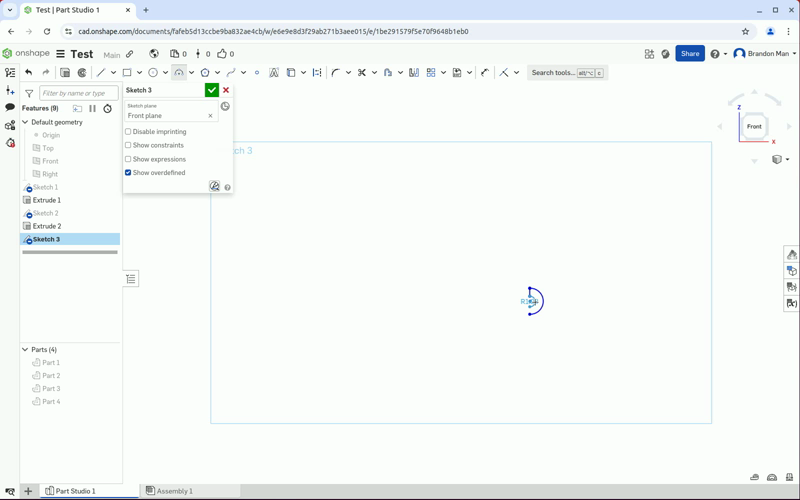
click(535, 301)
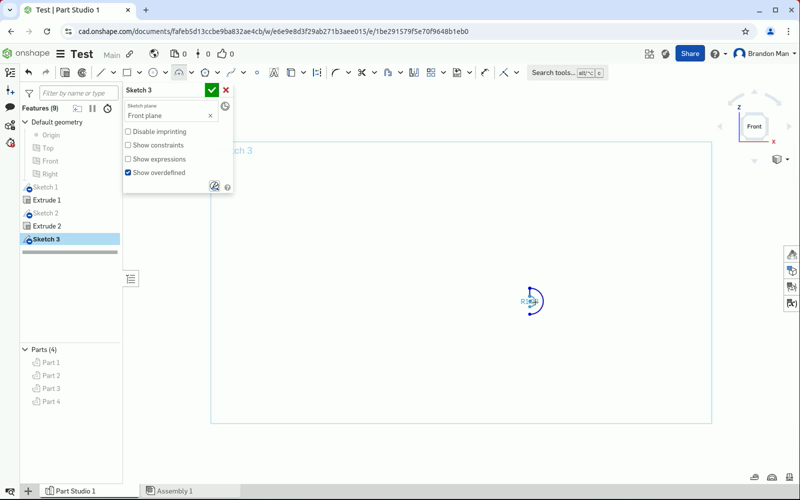
key_up(shift)
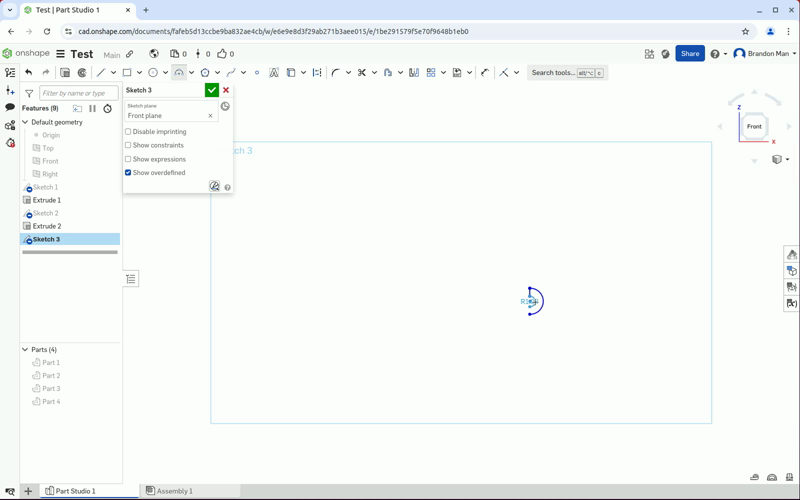
key(esc)
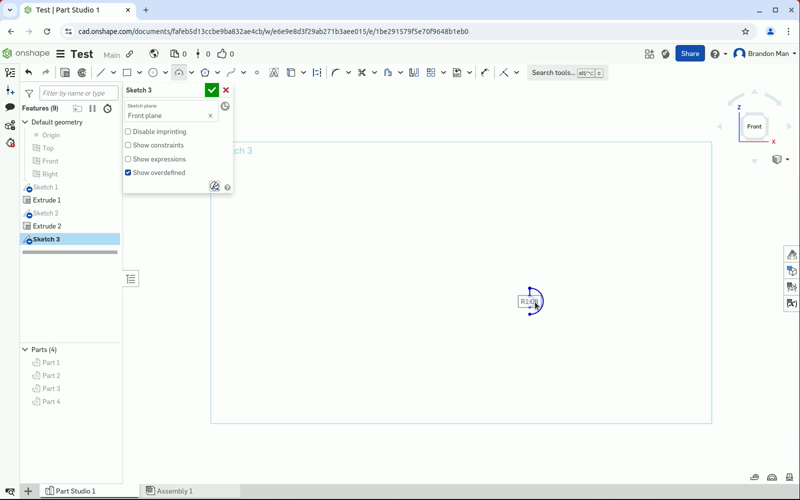
key(l)
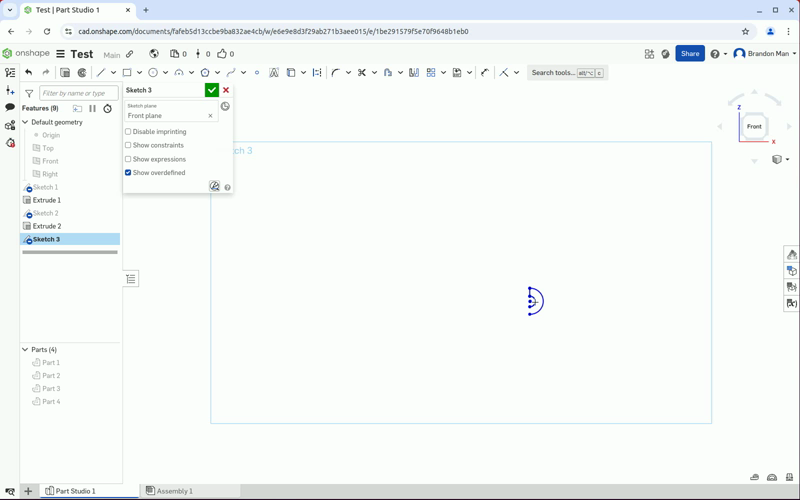
mouse_move(529, 306)
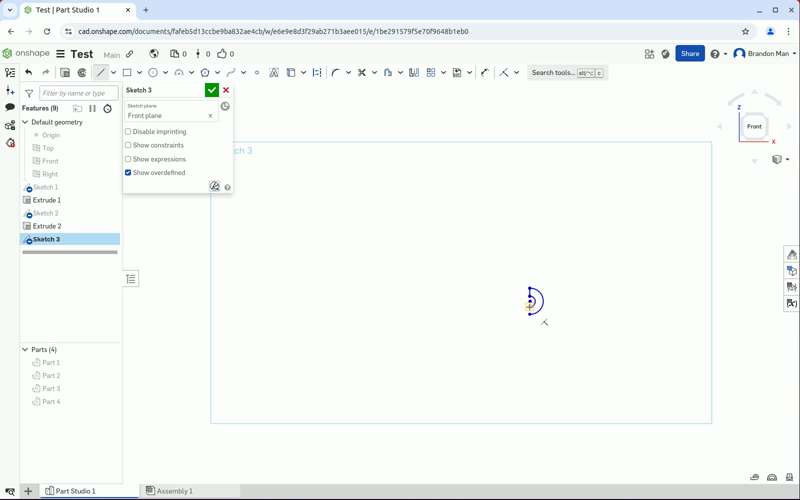
click(529, 306)
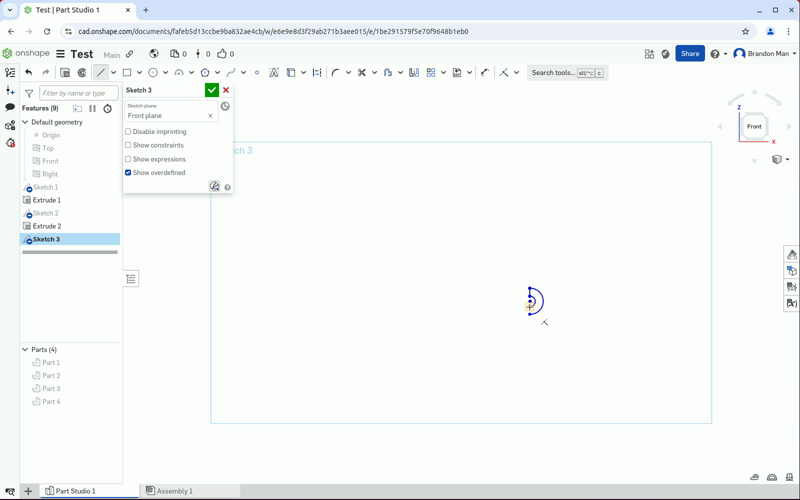
mouse_move(559, 306)
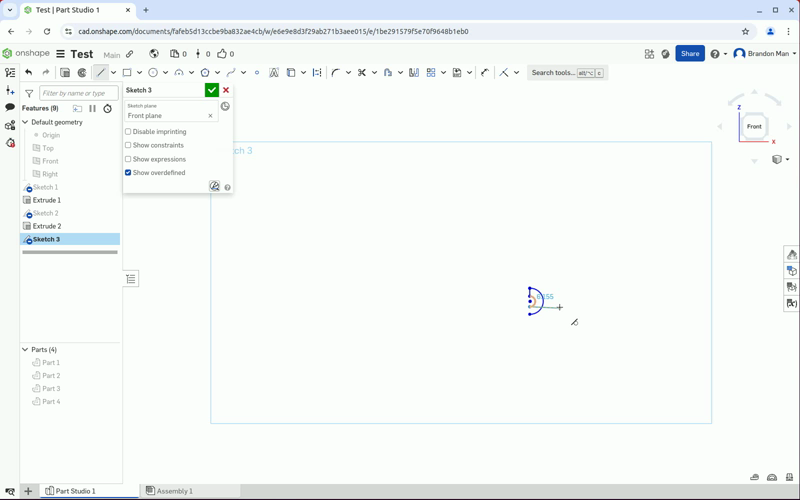
key_down(shift)
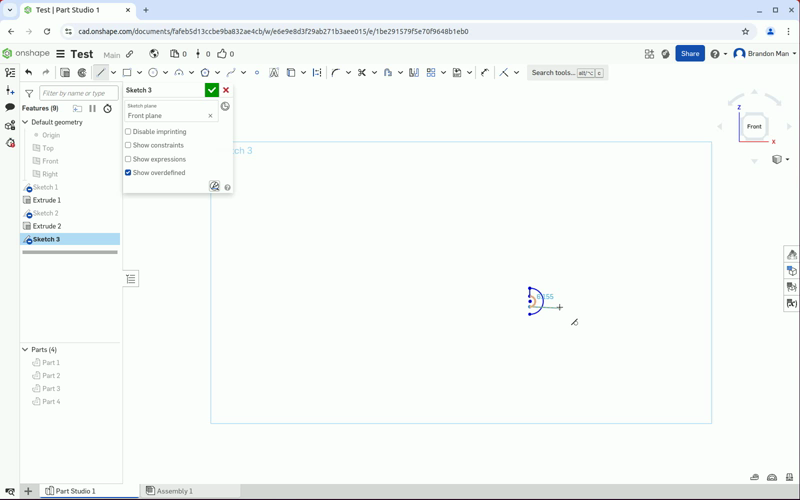
mouse_move(529, 314)
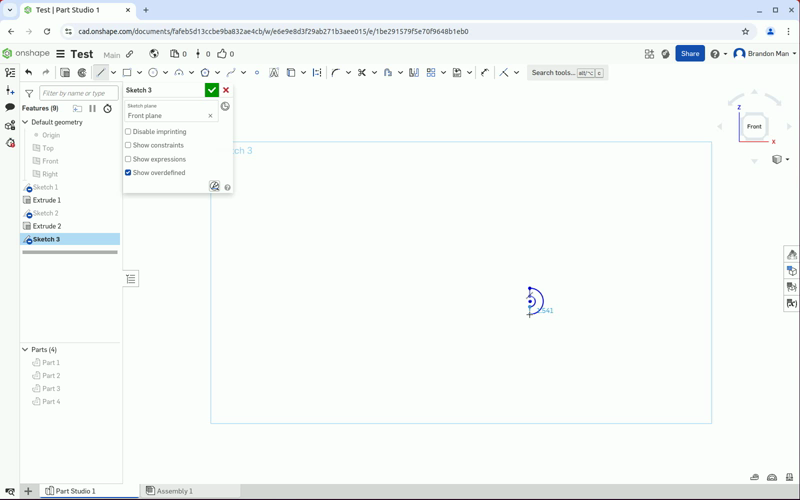
key_up(shift)
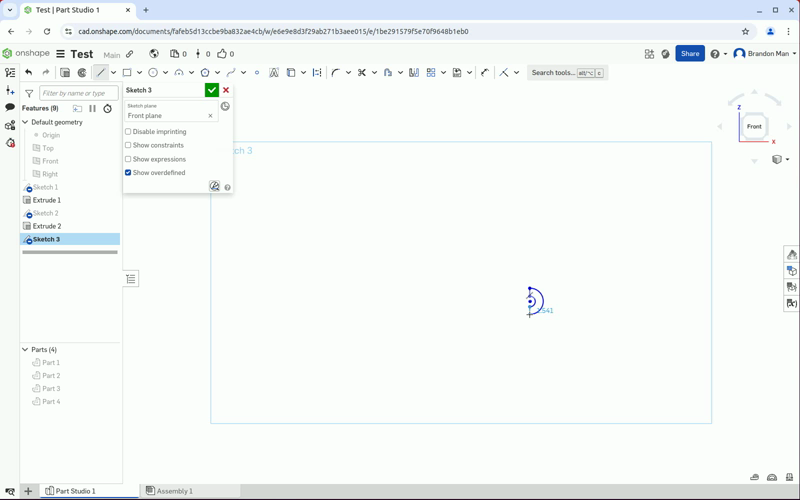
click(529, 314)
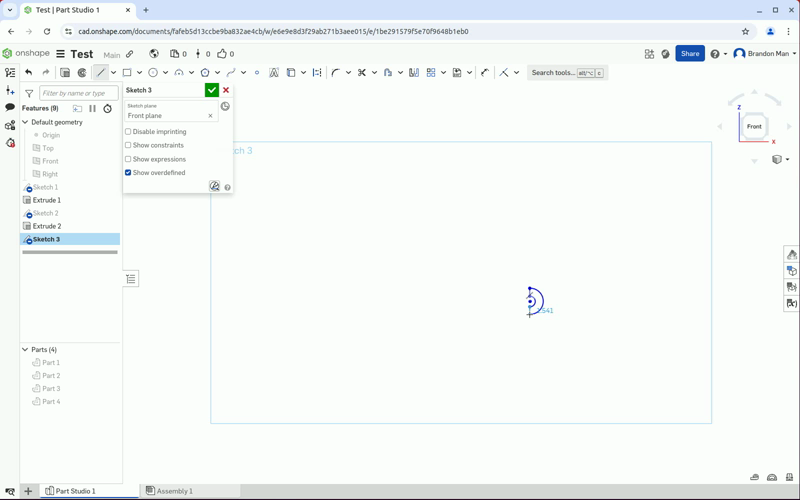
key(esc)
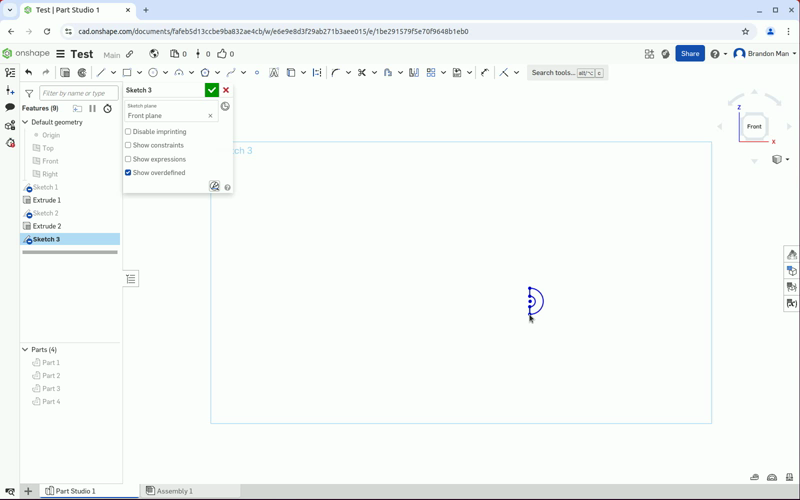
mouse_move(535, 311)
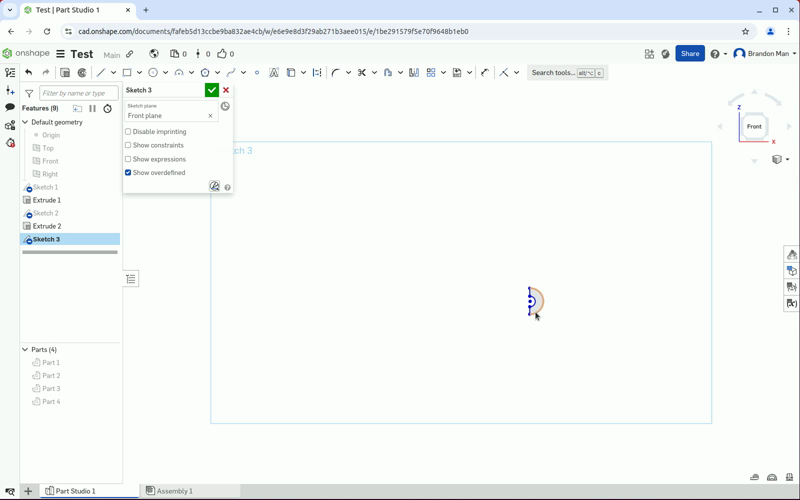
scroll(6)
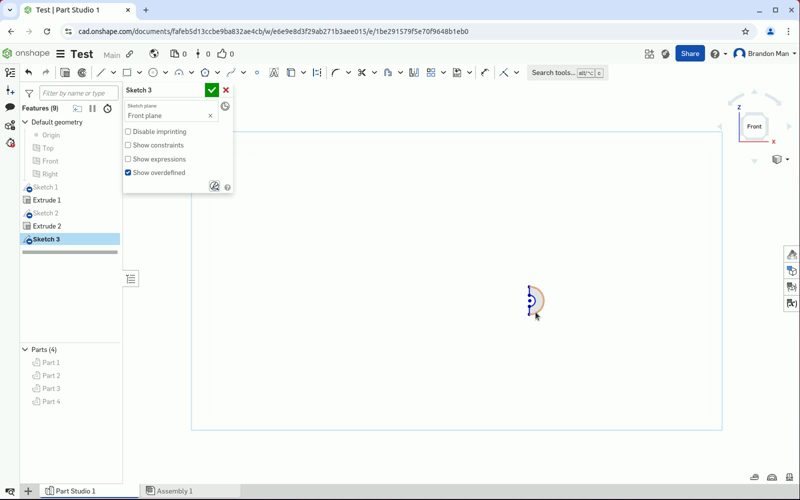
scroll(6)
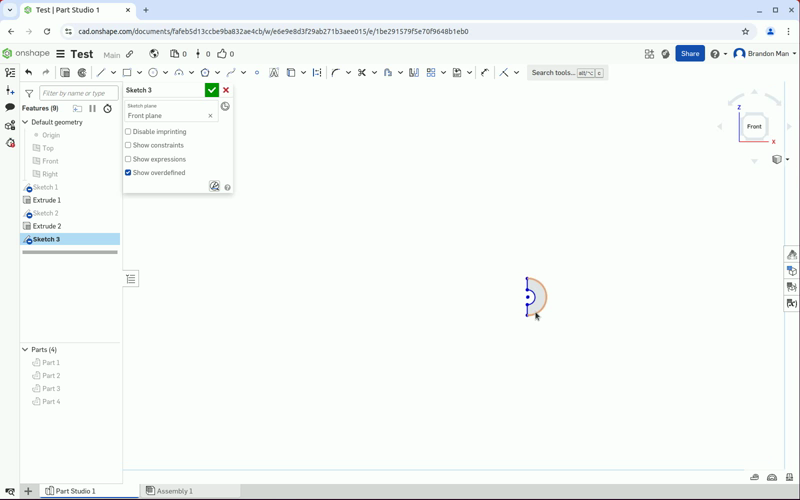
scroll(6)
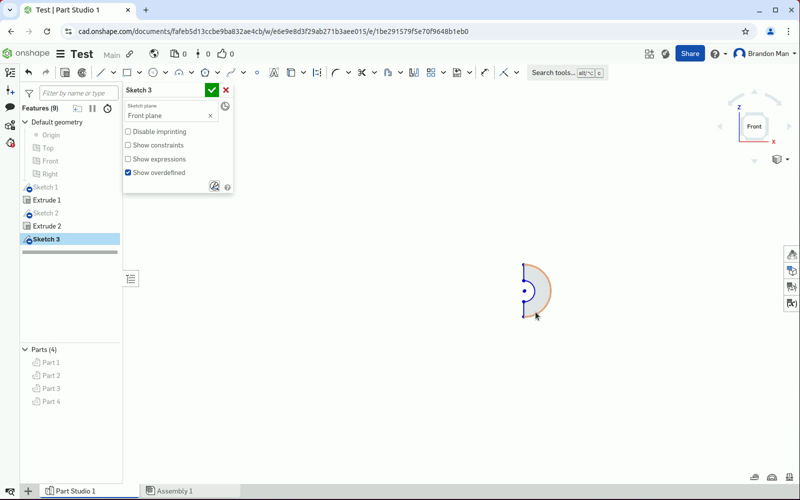
scroll(6)
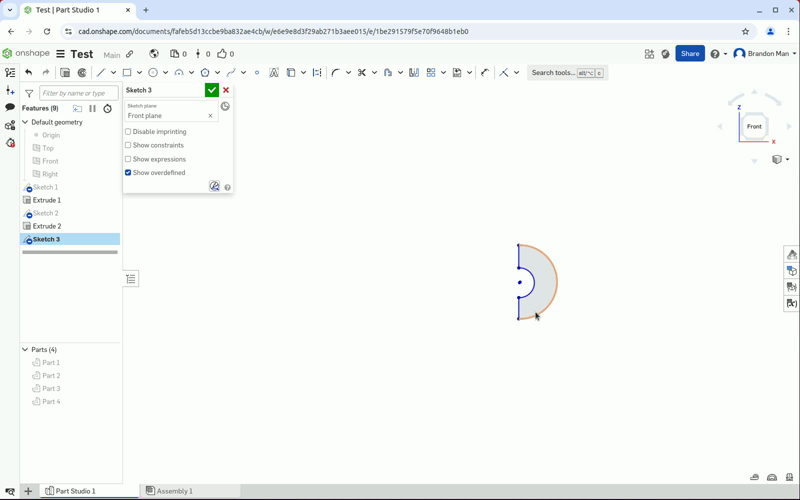
scroll(6)
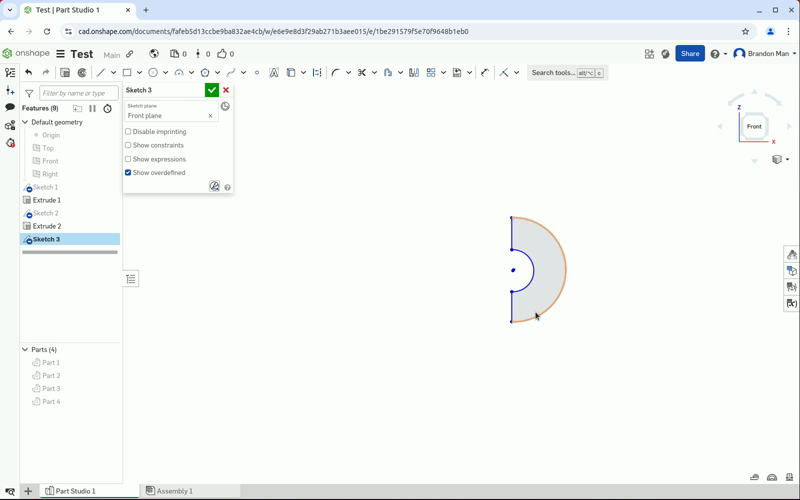
scroll(6)
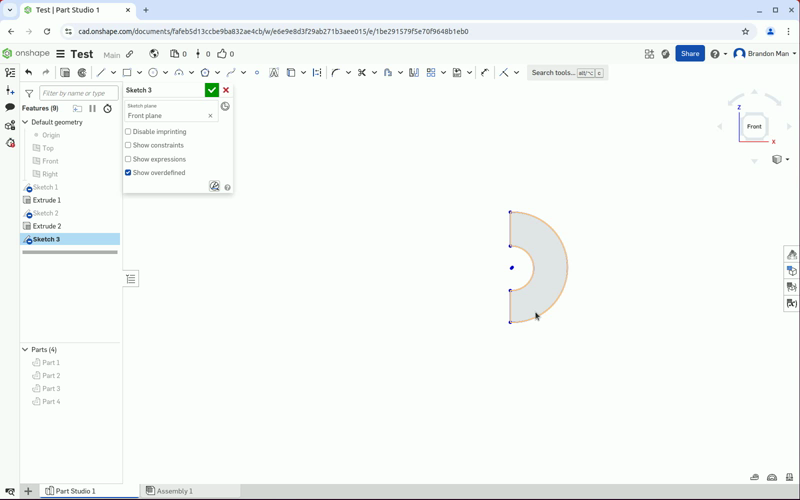
scroll(6)
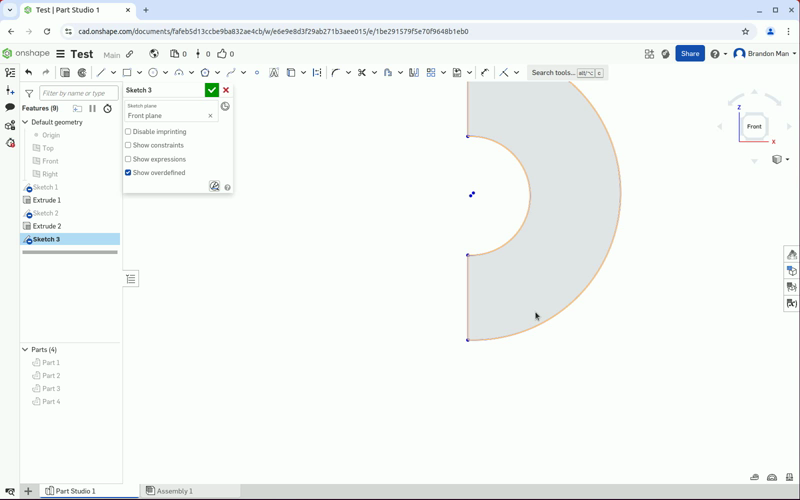
click(535, 311)
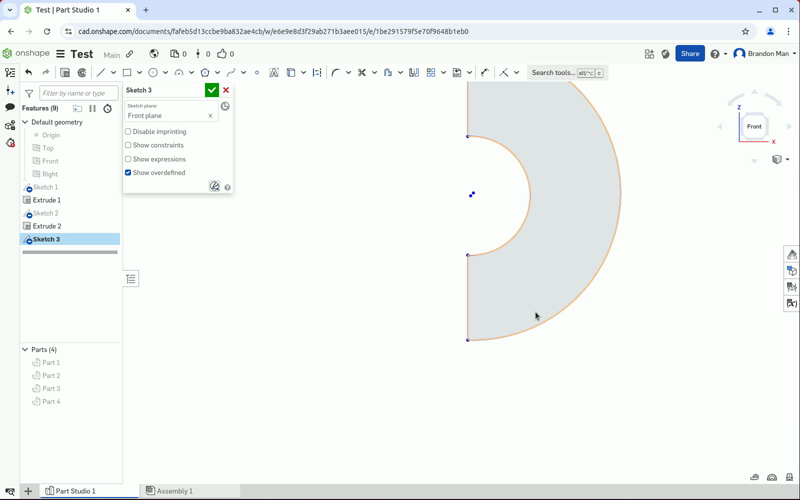
scroll(-6)
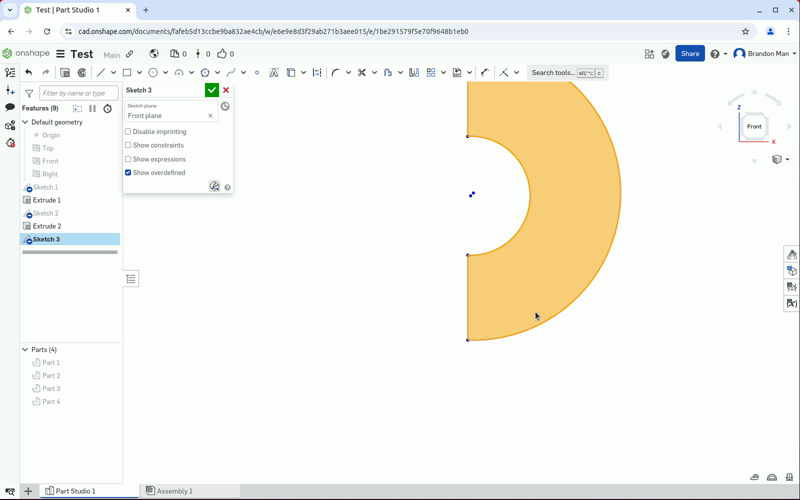
scroll(-6)
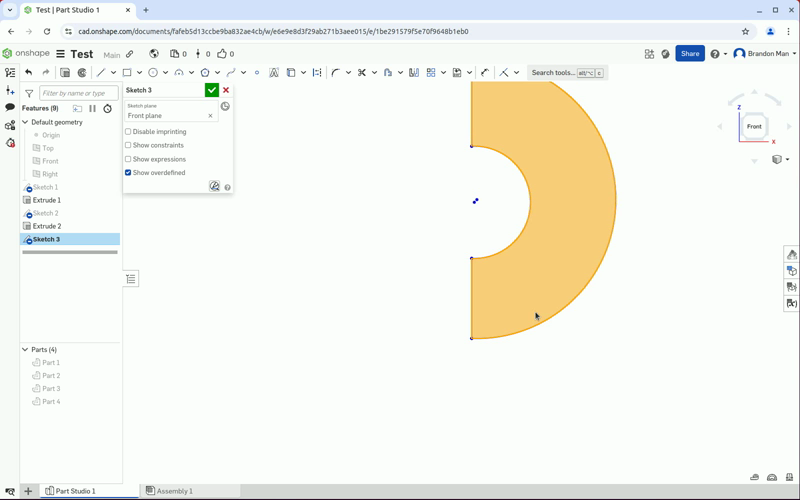
scroll(-6)
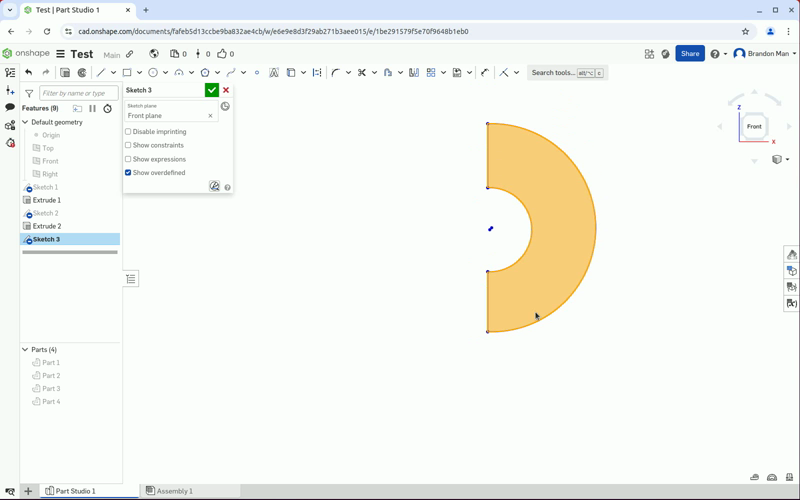
scroll(-6)
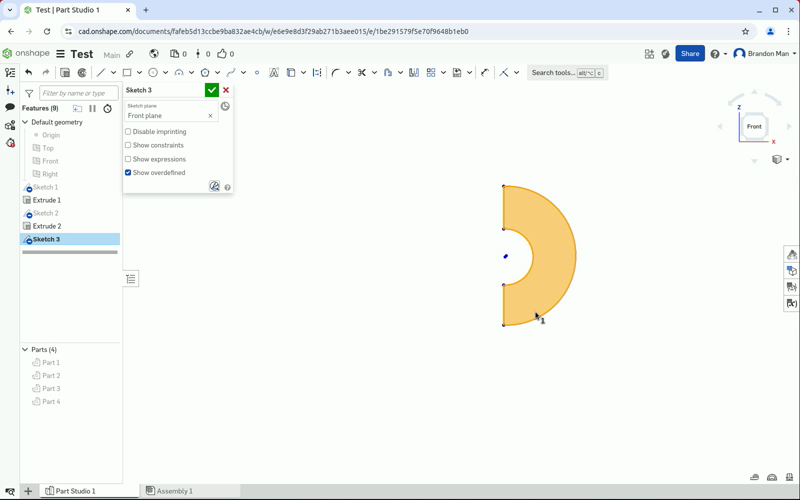
scroll(-6)
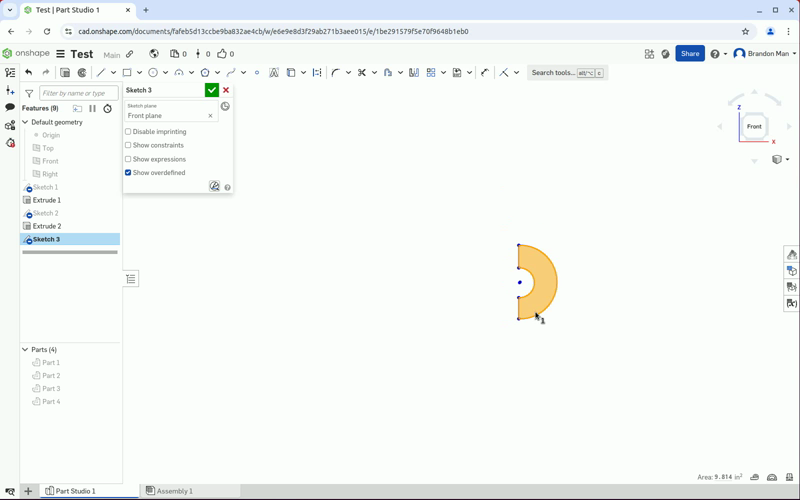
scroll(-6)
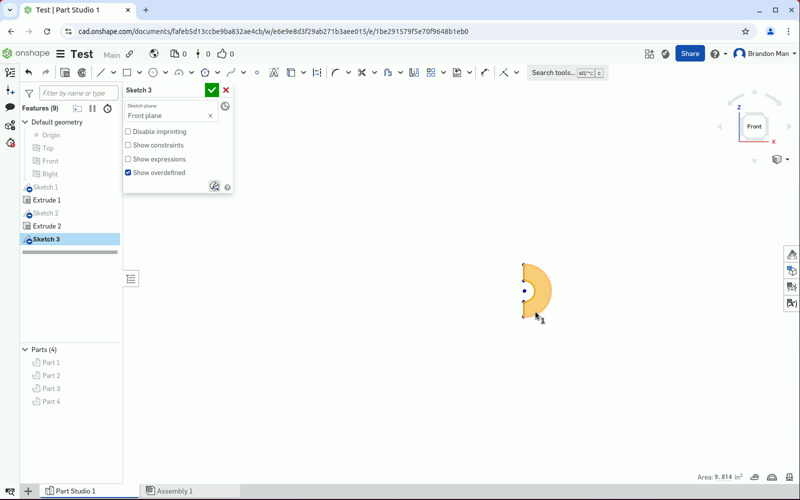
scroll(-6)
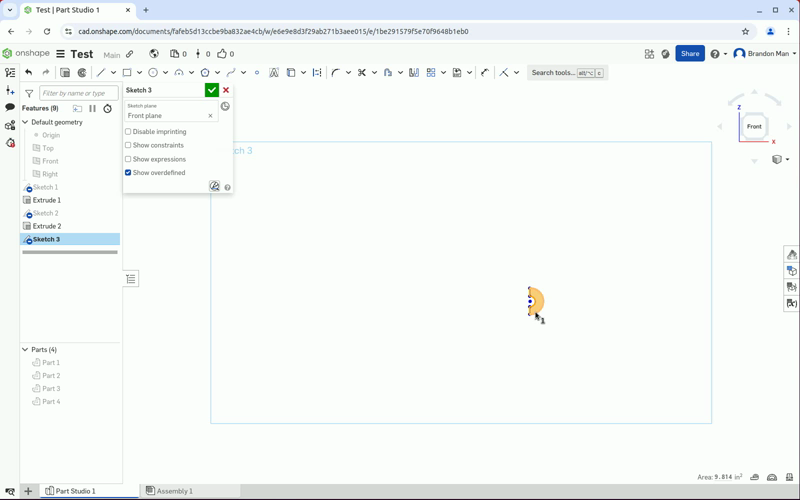
mouse_move(73, 352)
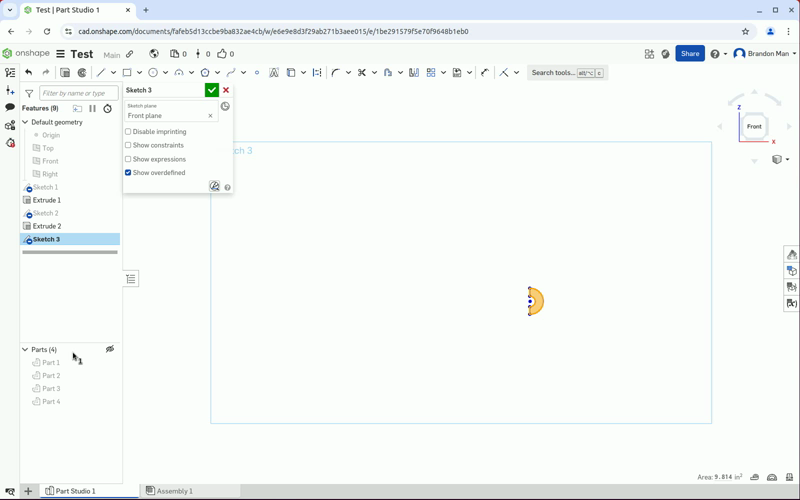
key(shift+y)
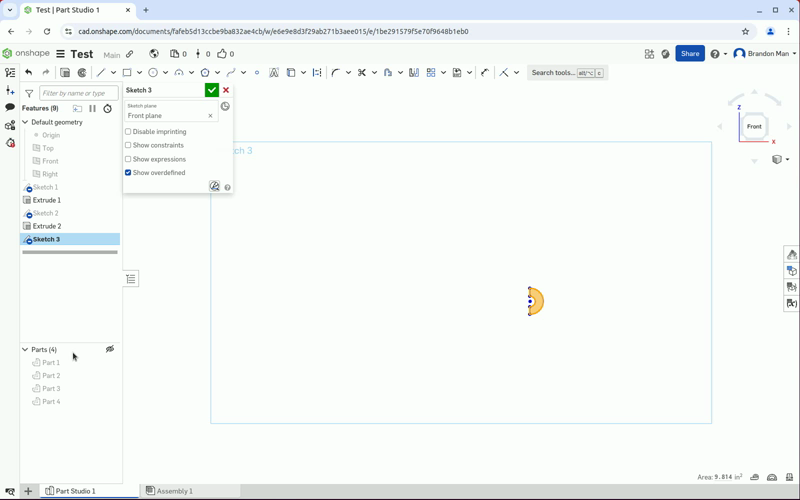
key(shift+e)
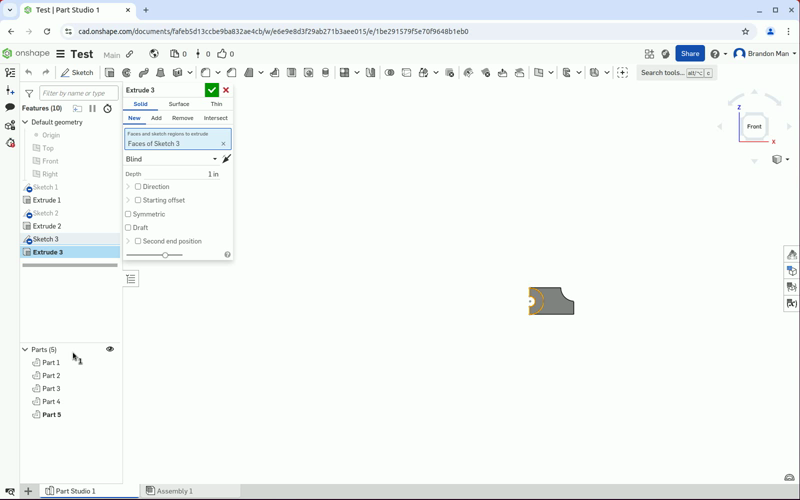
mouse_move(143, 106)
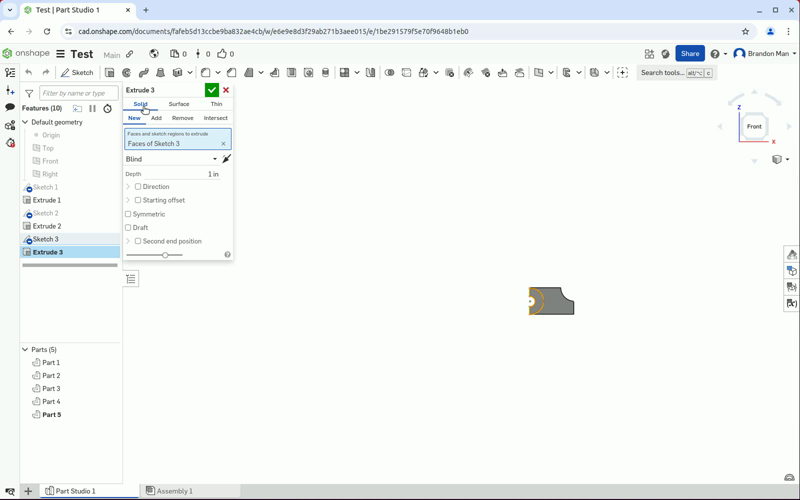
click(143, 106)
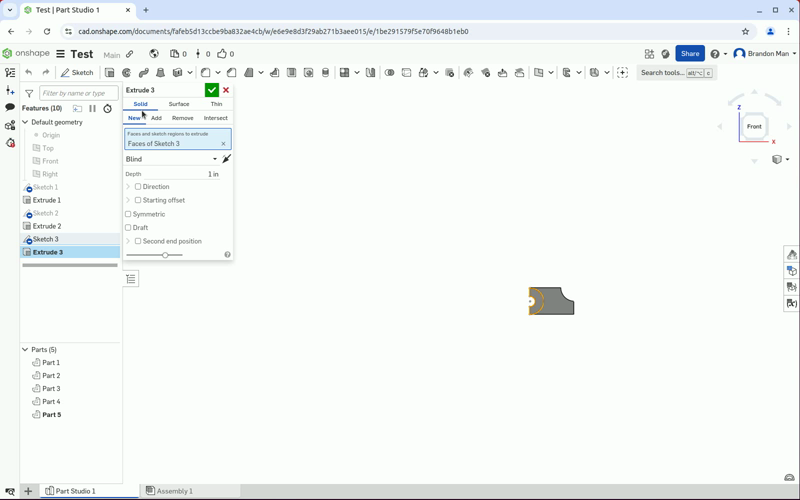
mouse_move(137, 120)
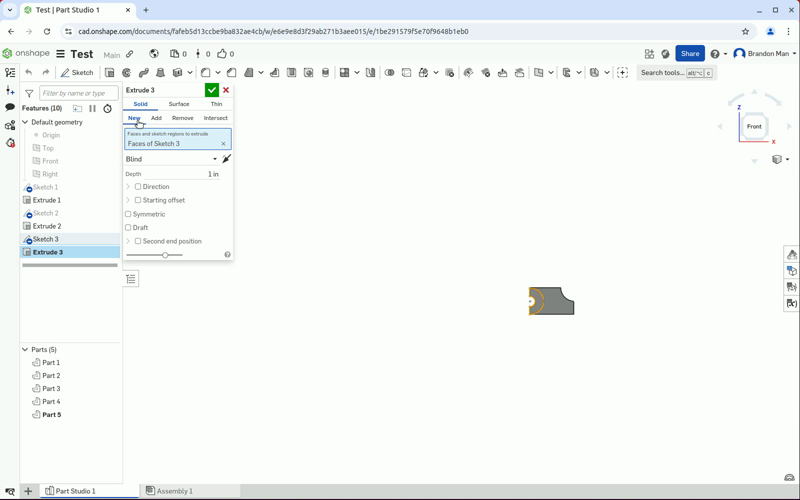
click(137, 120)
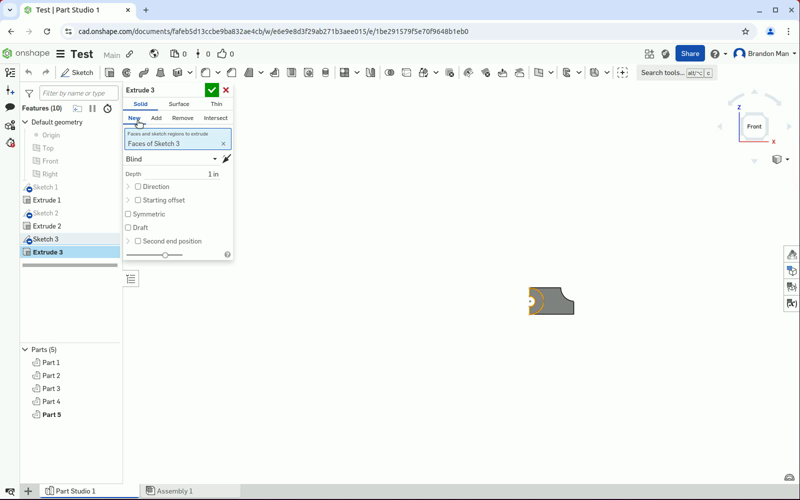
key(tab, 4)
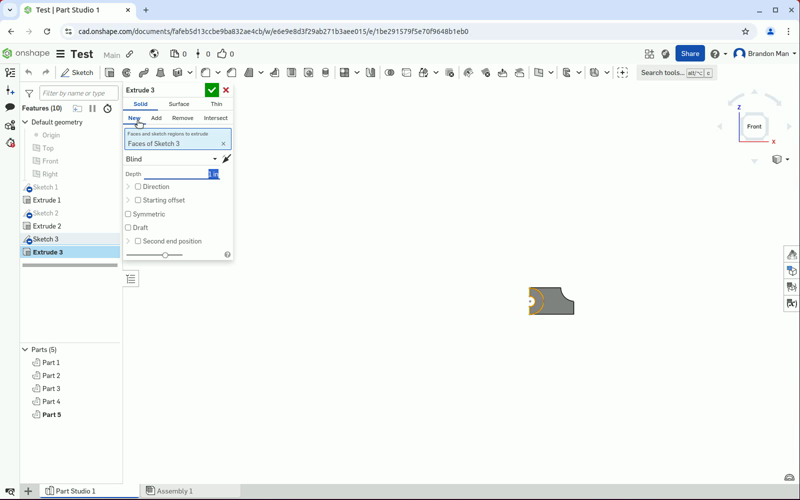
text(2.166)
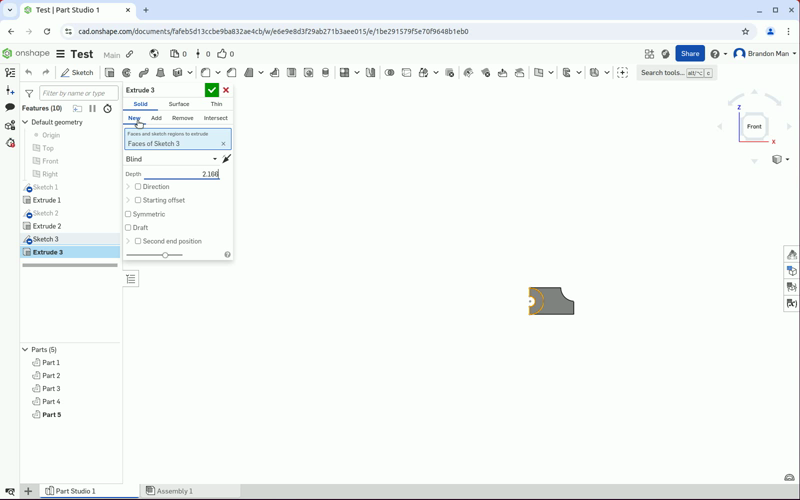
key(enter)
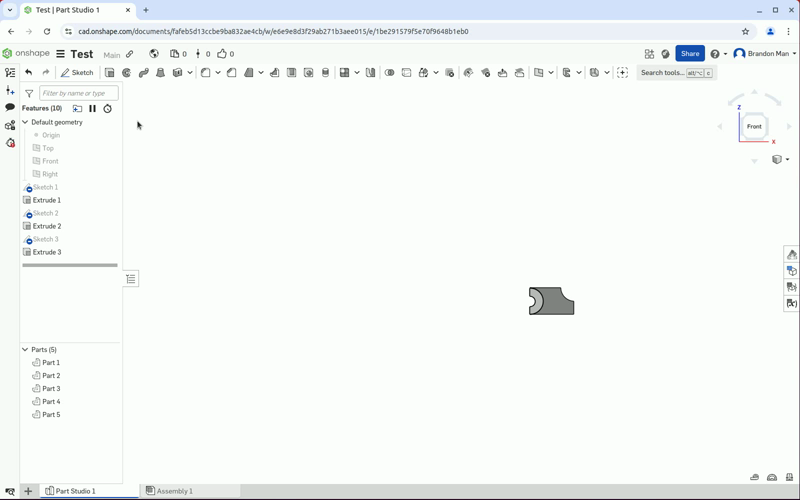
key(shift+h)
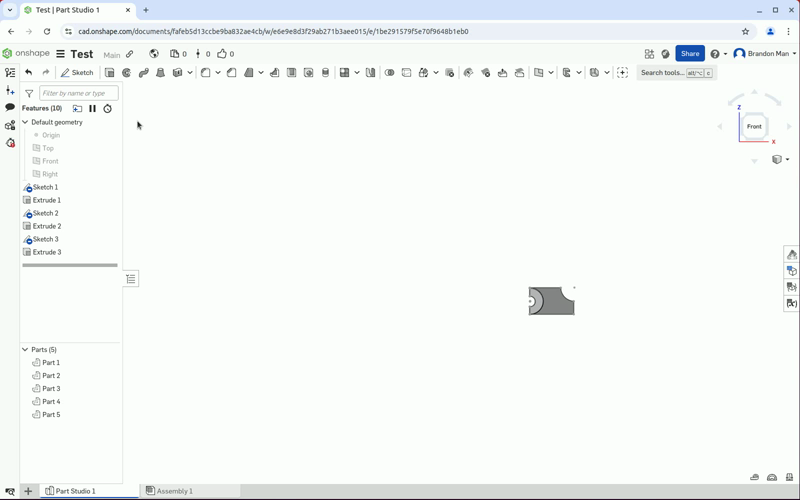
key(shift+h)
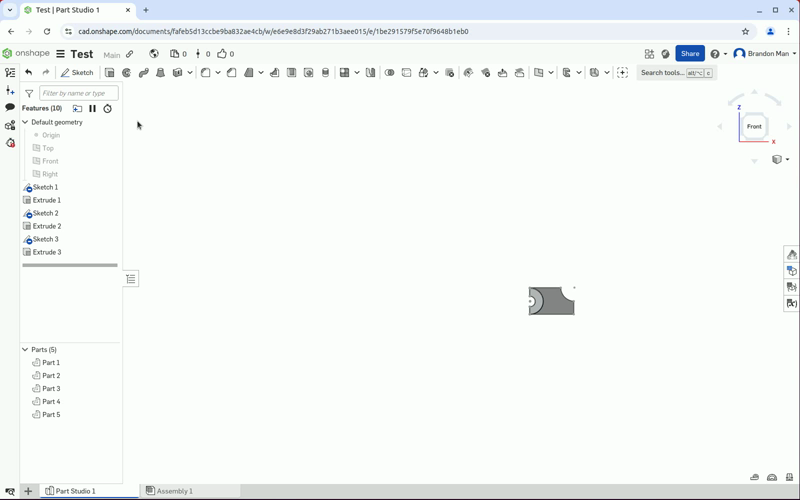
key(shift+7)
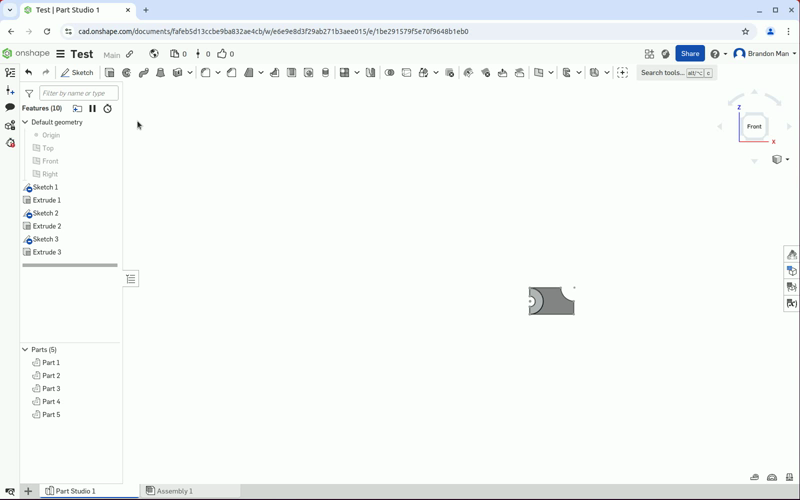
key(left, 2)
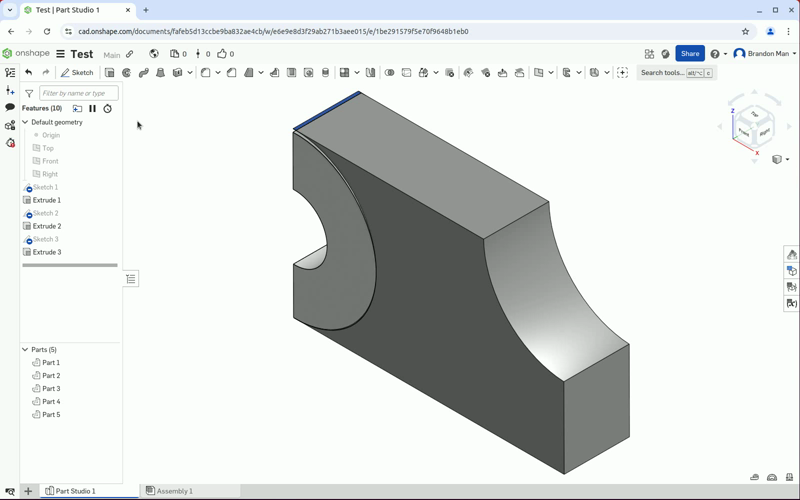
key(down, 2)
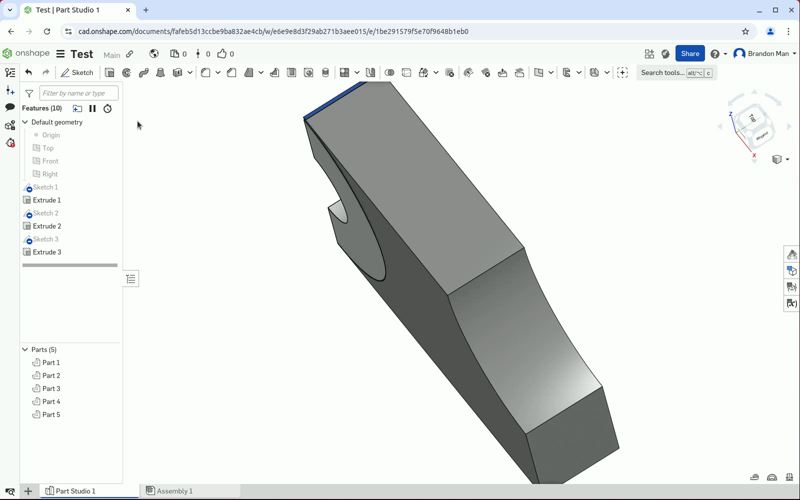
key(up, 2)
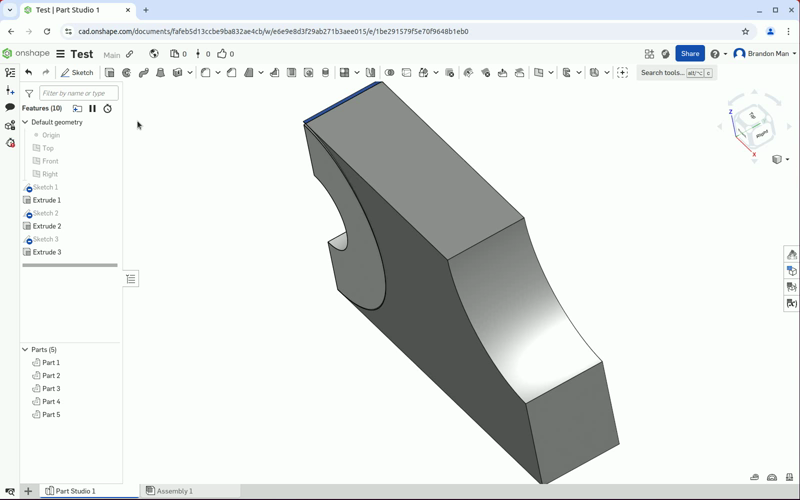
key(right, 2)
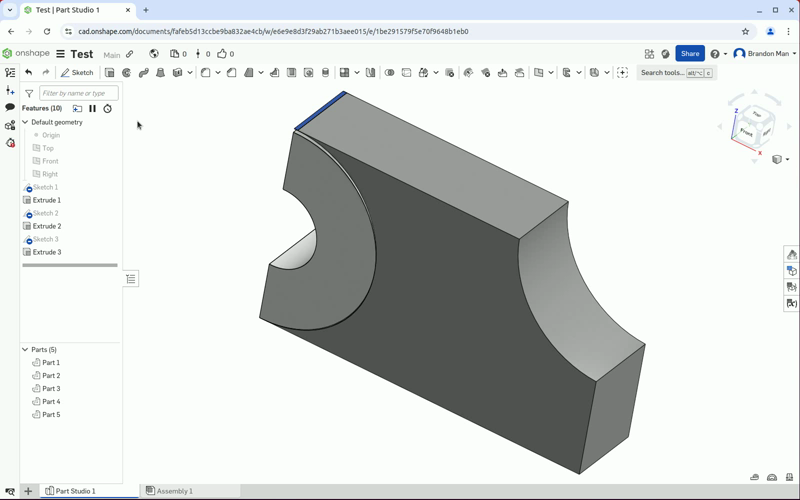
mouse_move(73, 189)
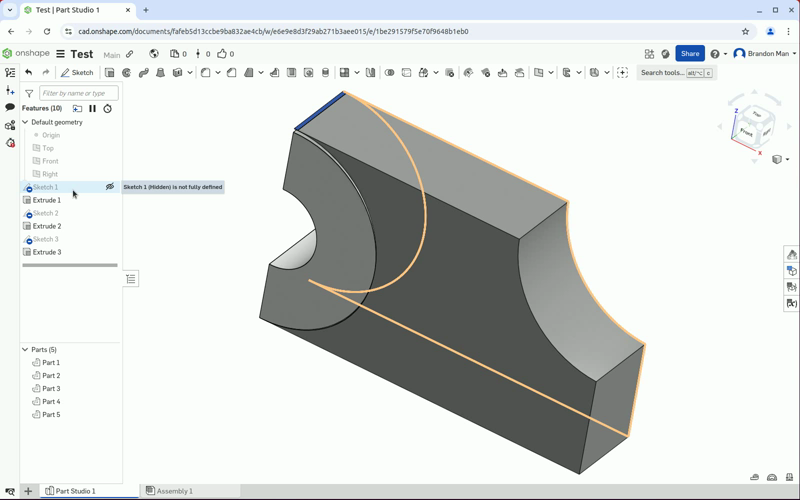
click(73, 189)